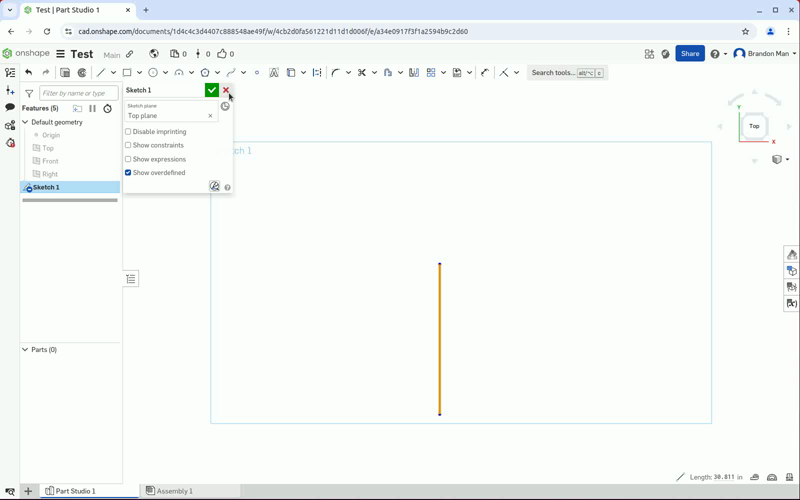
key(shift+h)
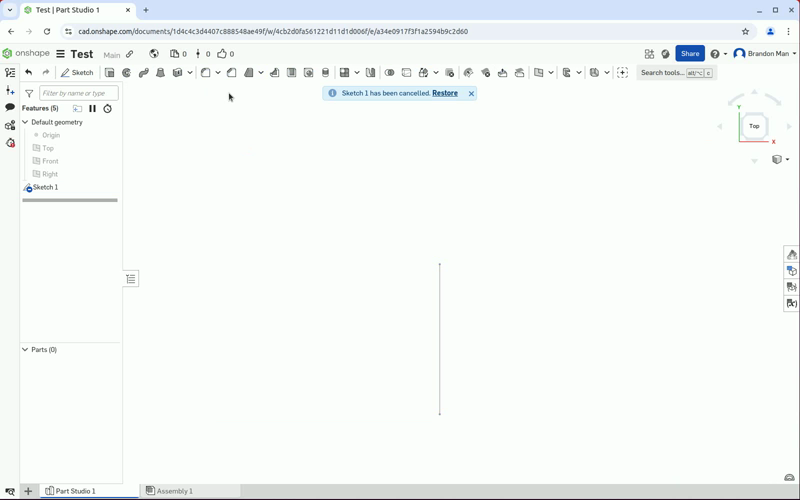
key(shift+s)
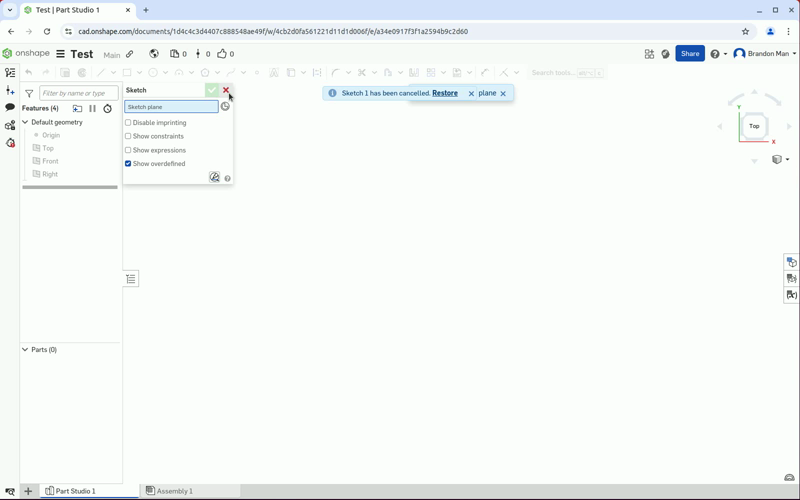
mouse_move(73, 150)
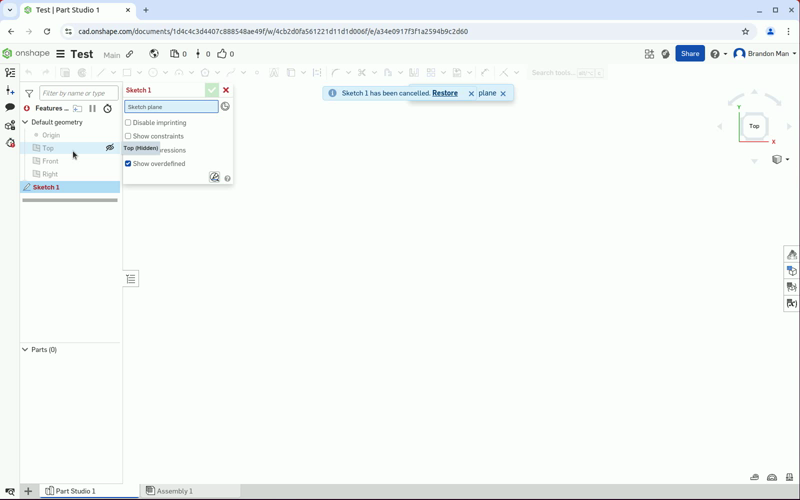
click(73, 150)
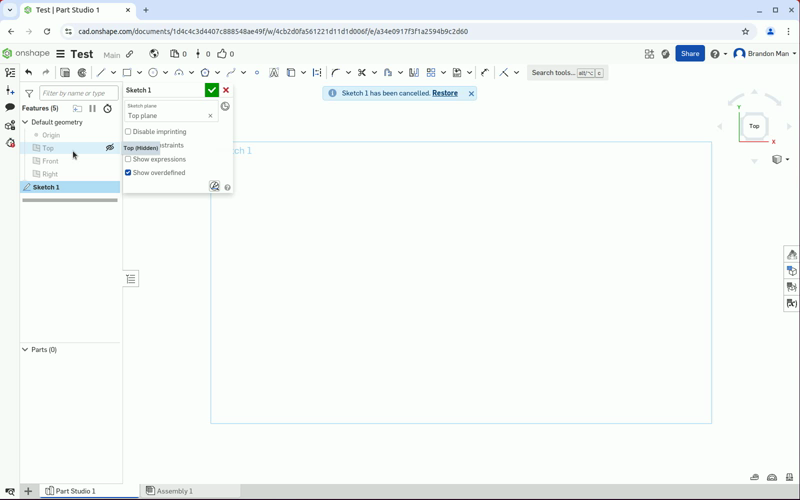
mouse_move(73, 352)
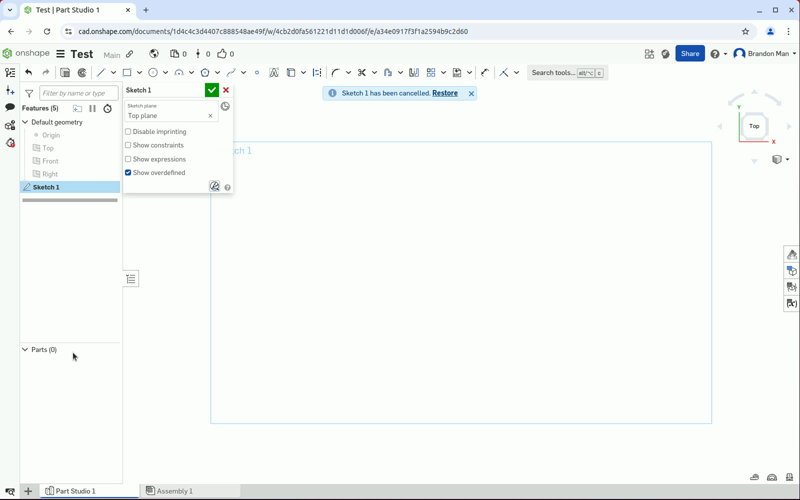
key(y)
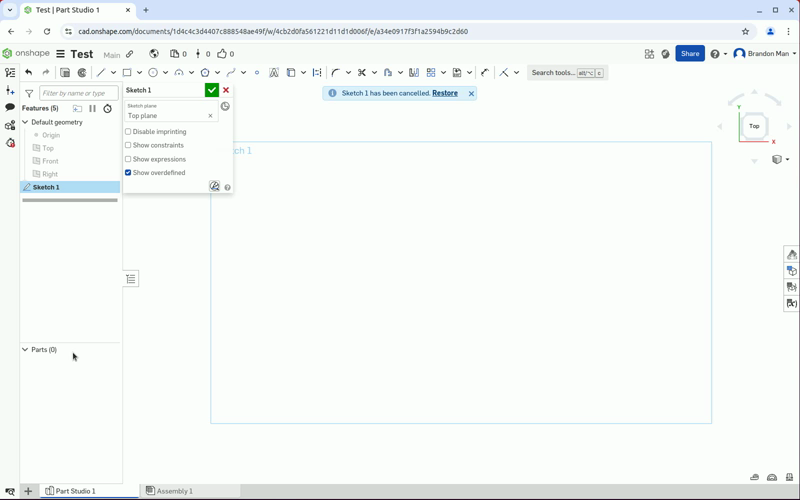
key(l)
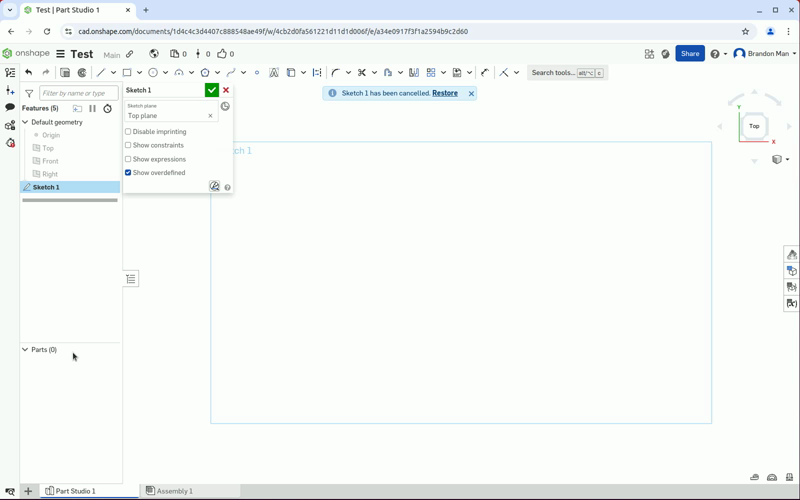
key_down(shift)
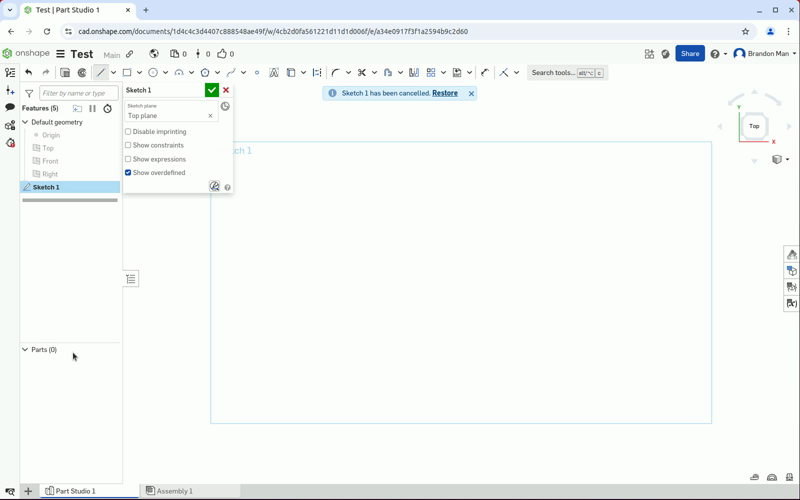
mouse_move(358, 351)
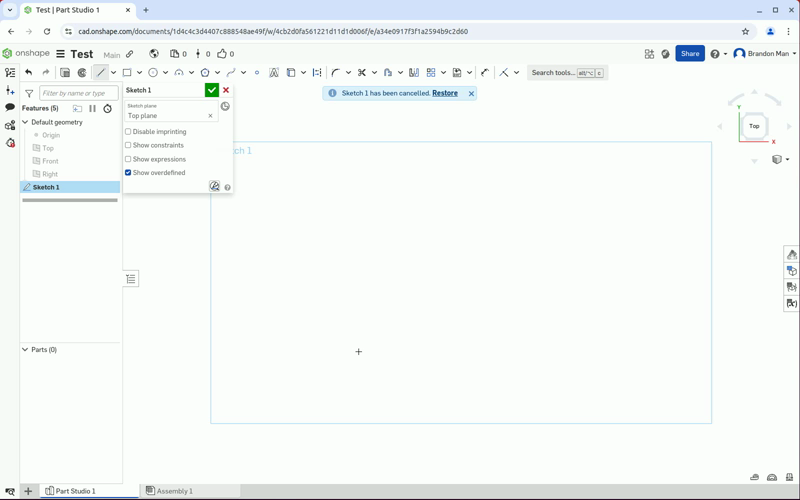
click(358, 351)
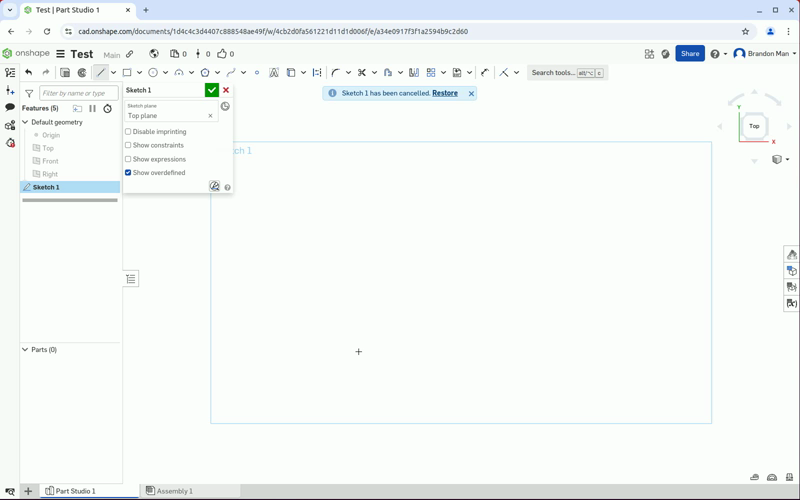
key_up(shift)
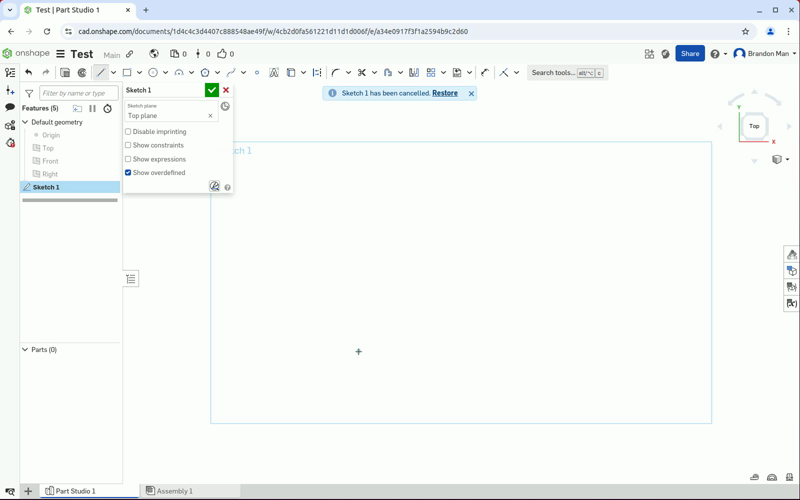
key_down(shift)
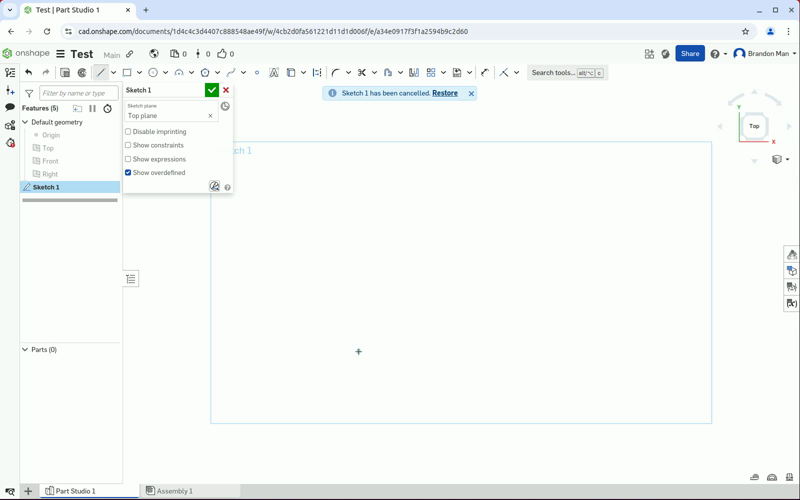
mouse_move(507, 351)
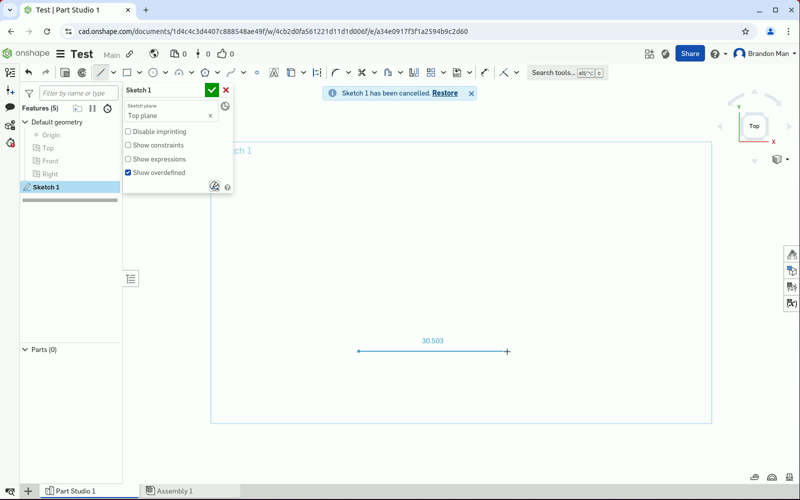
click(507, 351)
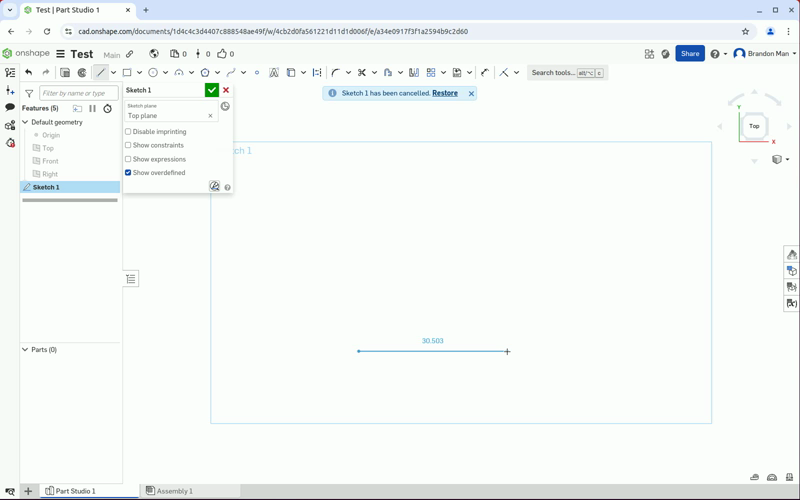
key_up(shift)
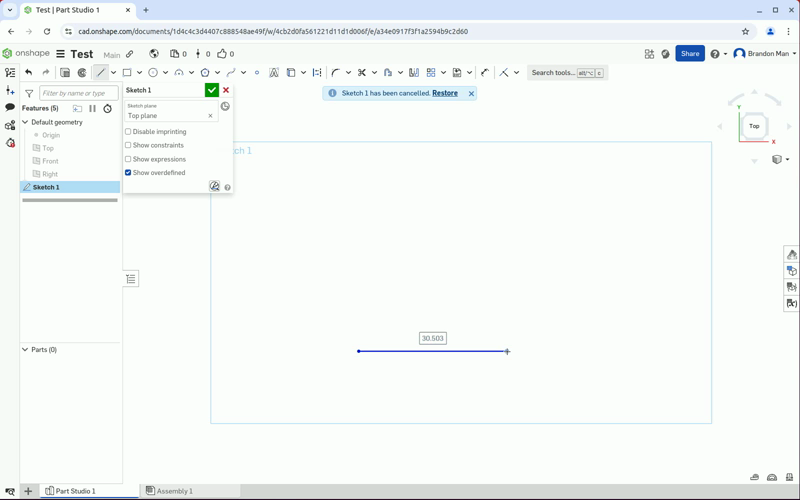
key_down(shift)
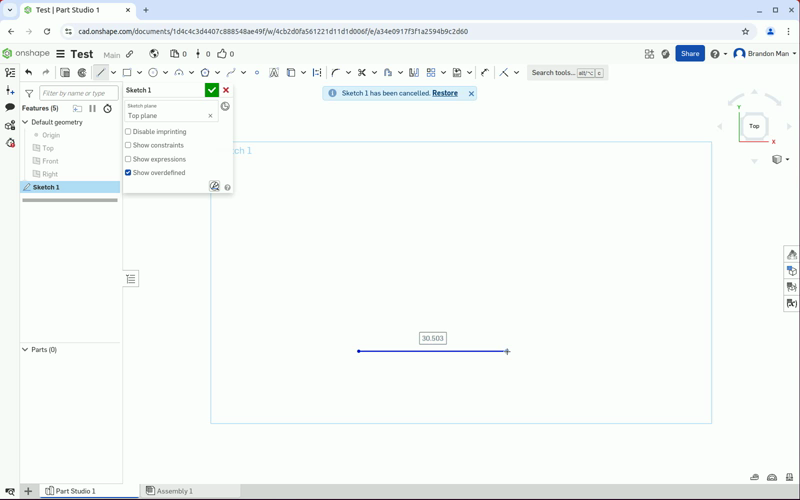
mouse_move(507, 222)
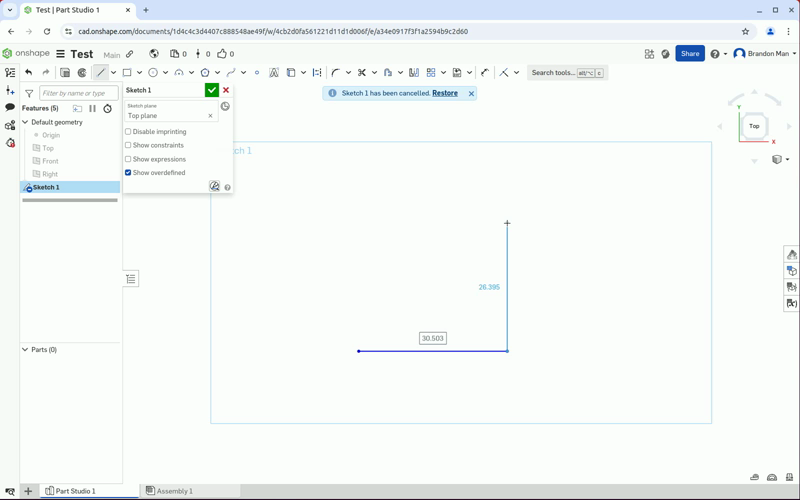
click(507, 222)
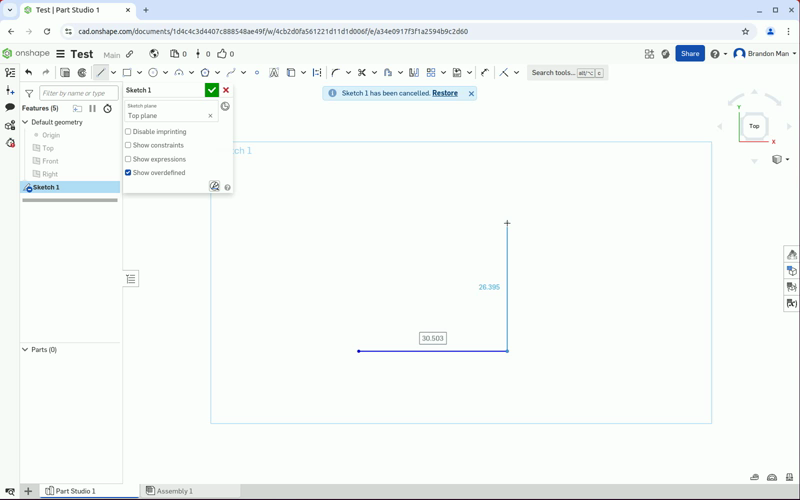
key_up(shift)
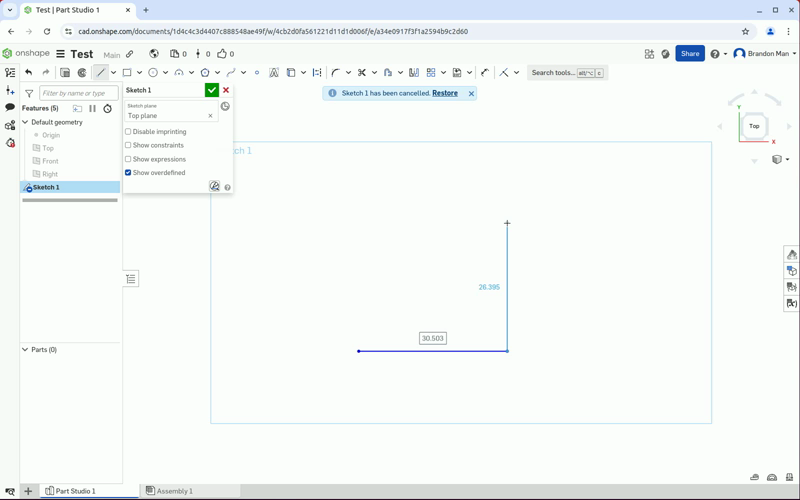
key_down(shift)
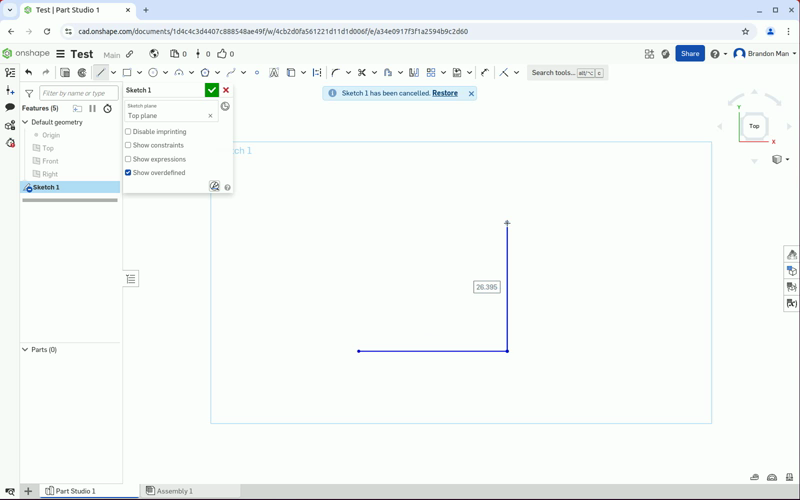
mouse_move(358, 222)
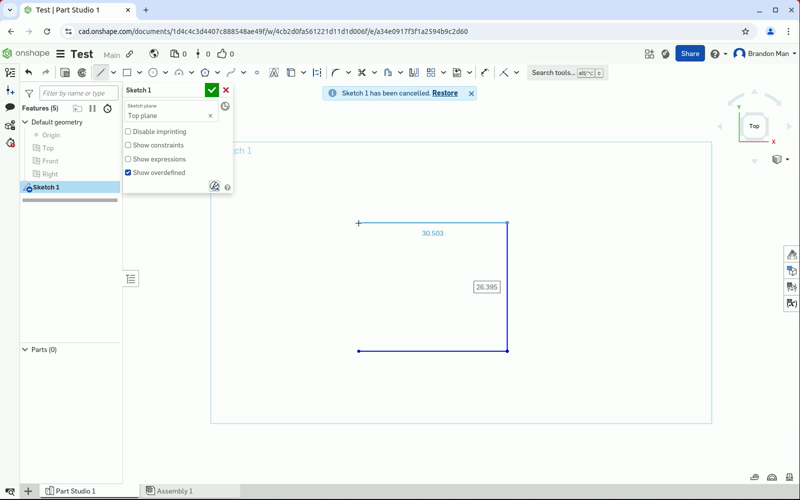
click(358, 222)
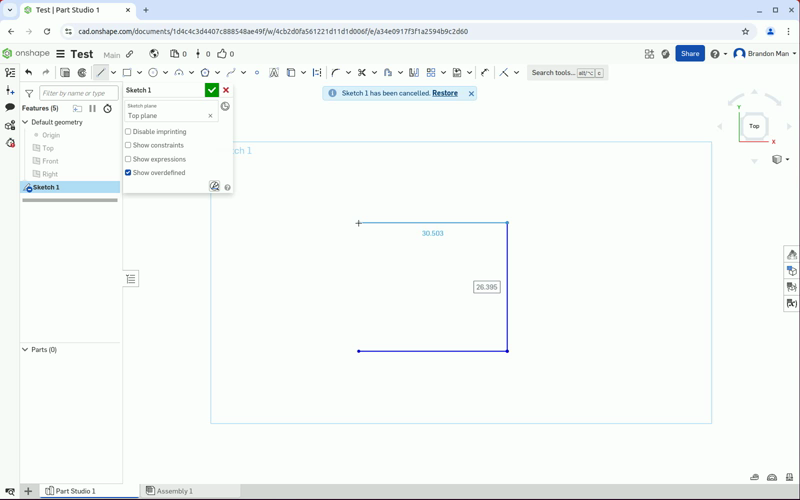
key_up(shift)
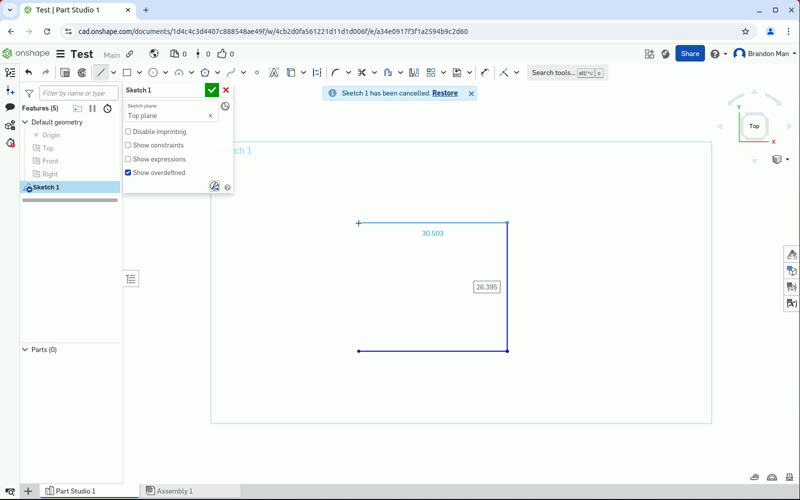
key_down(shift)
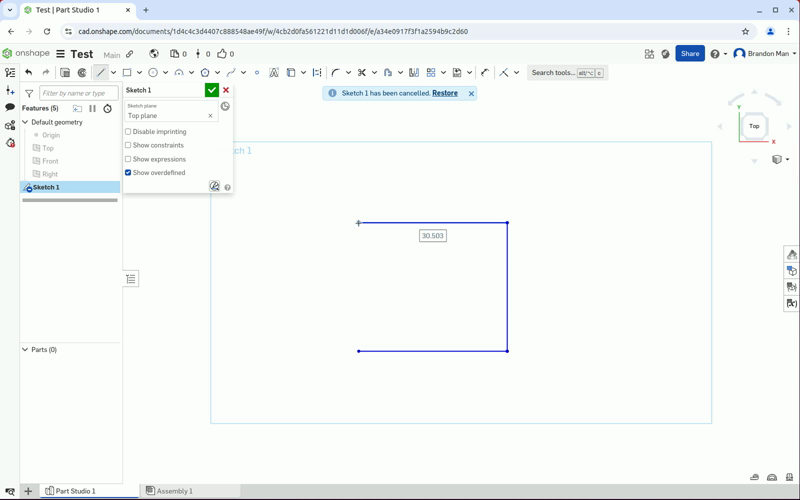
mouse_move(358, 351)
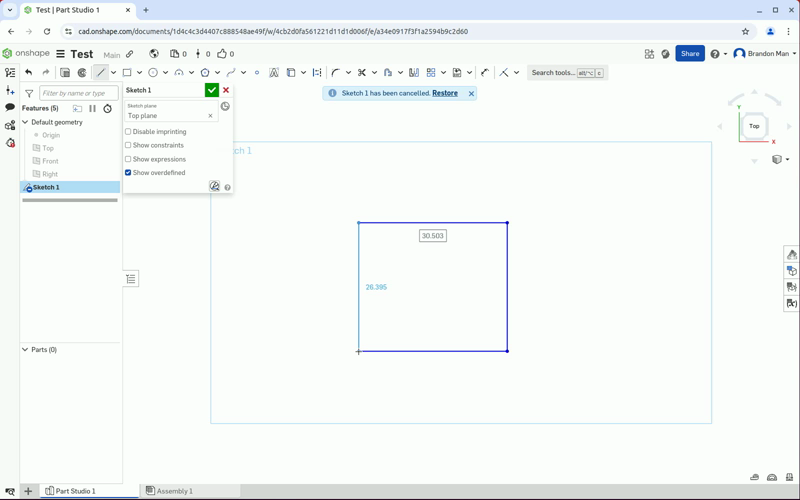
key_up(shift)
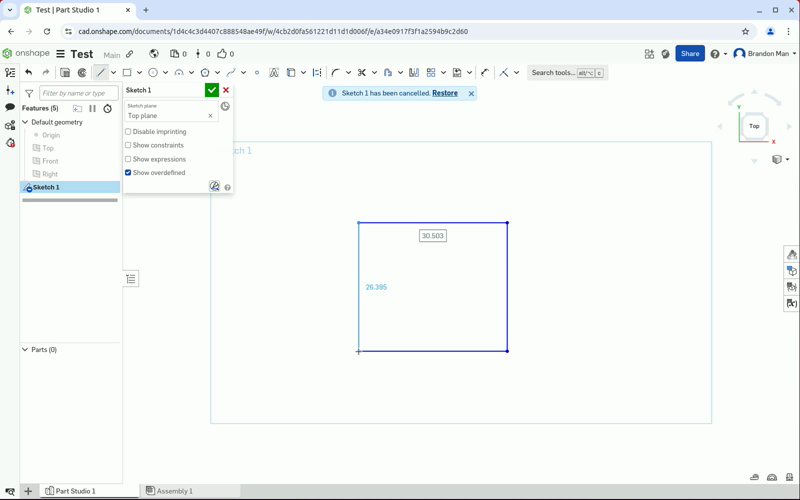
click(358, 351)
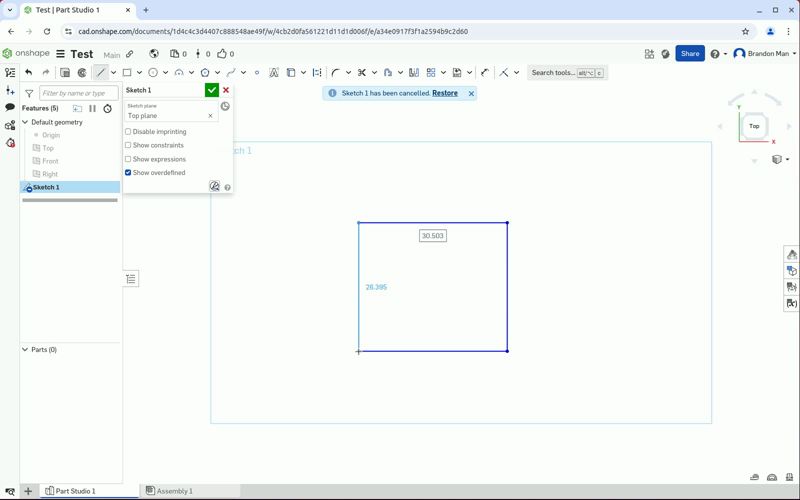
key(esc)
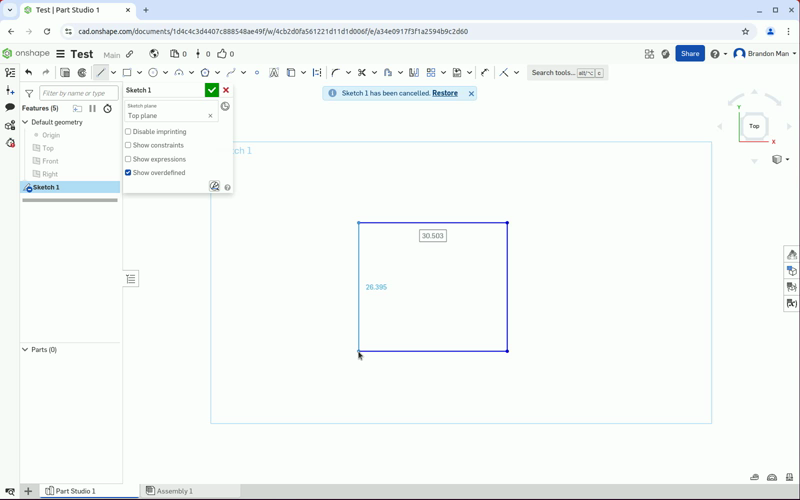
mouse_move(399, 246)
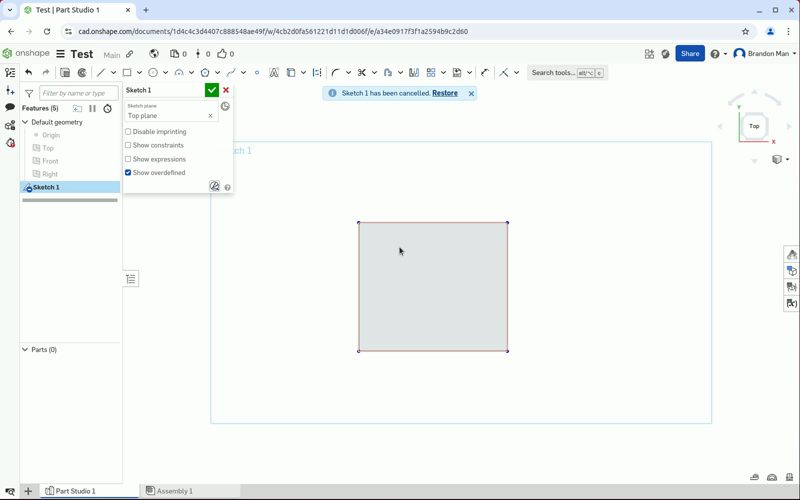
click(399, 246)
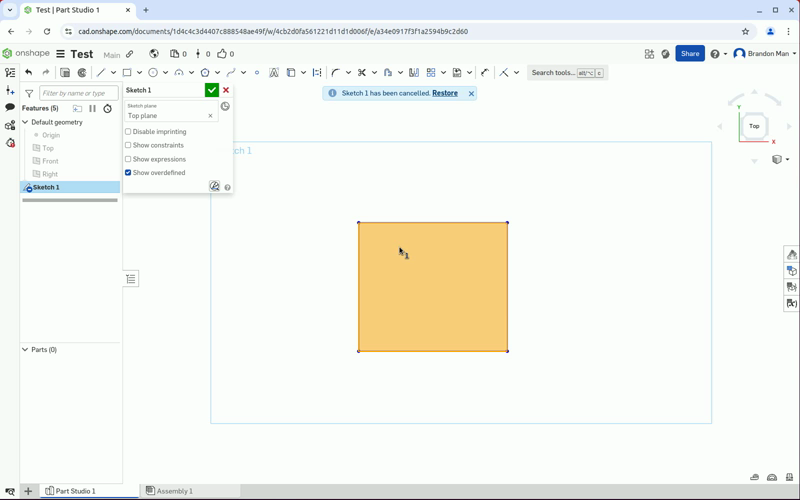
mouse_move(73, 352)
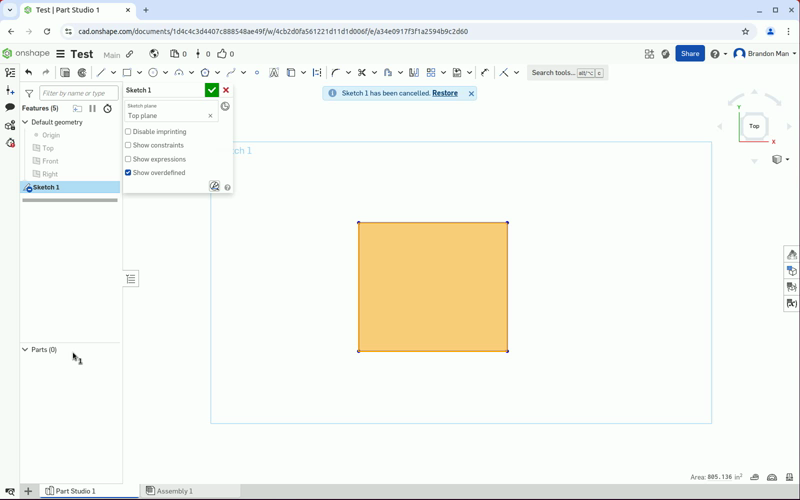
key(shift+y)
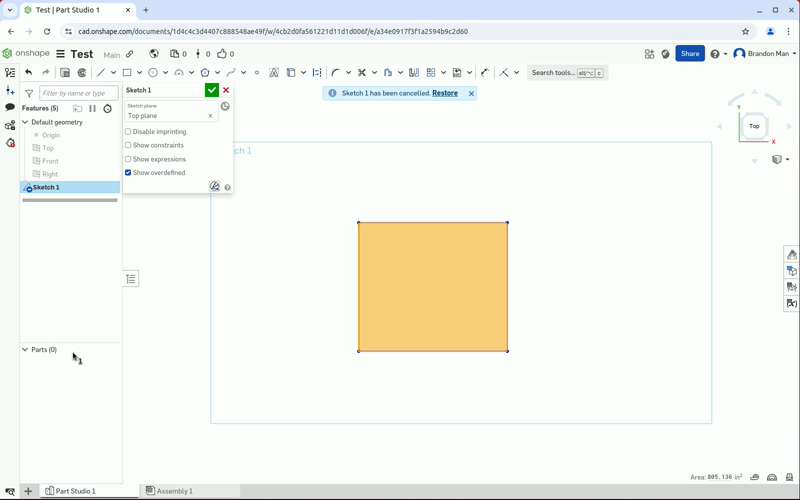
key(shift+e)
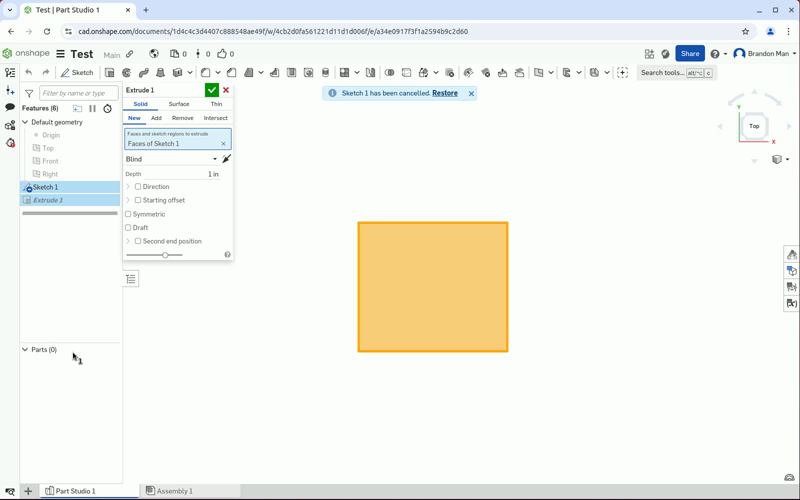
mouse_move(143, 106)
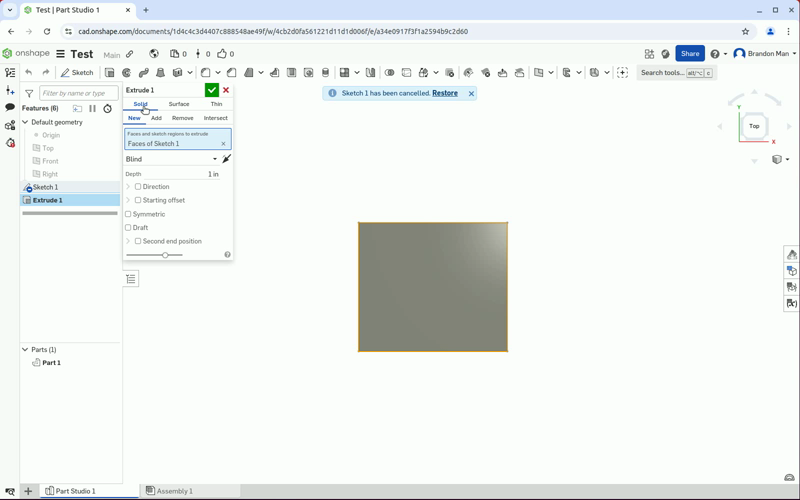
click(143, 106)
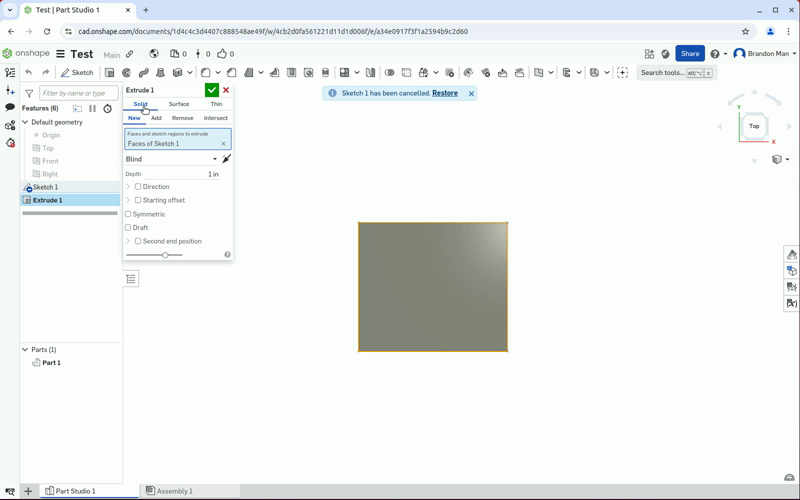
mouse_move(137, 120)
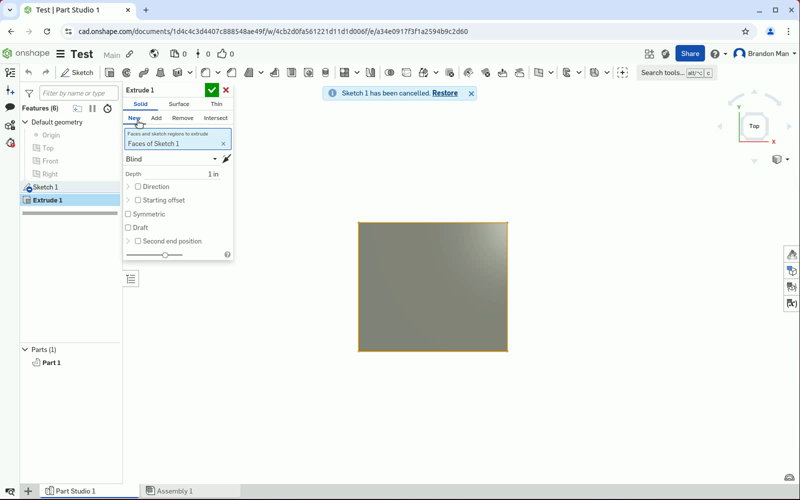
click(137, 120)
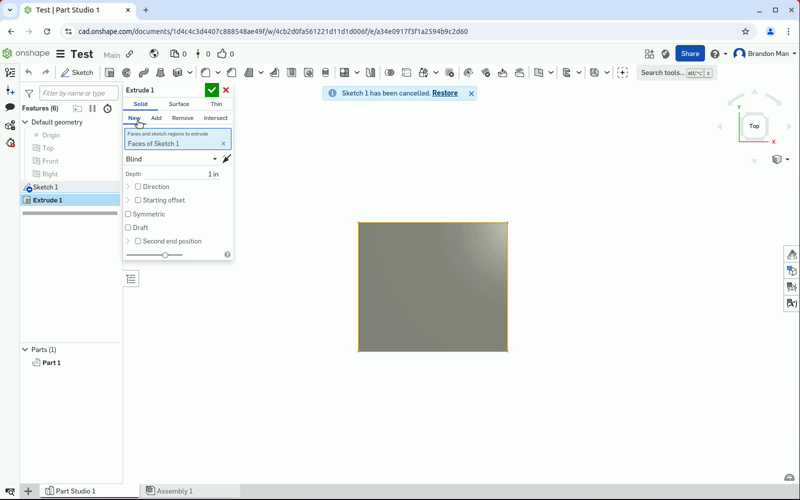
key(tab, 4)
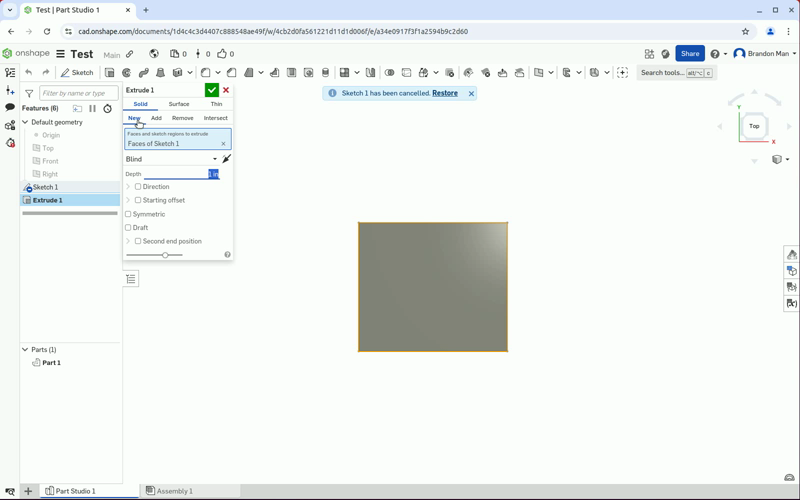
text(2.166)
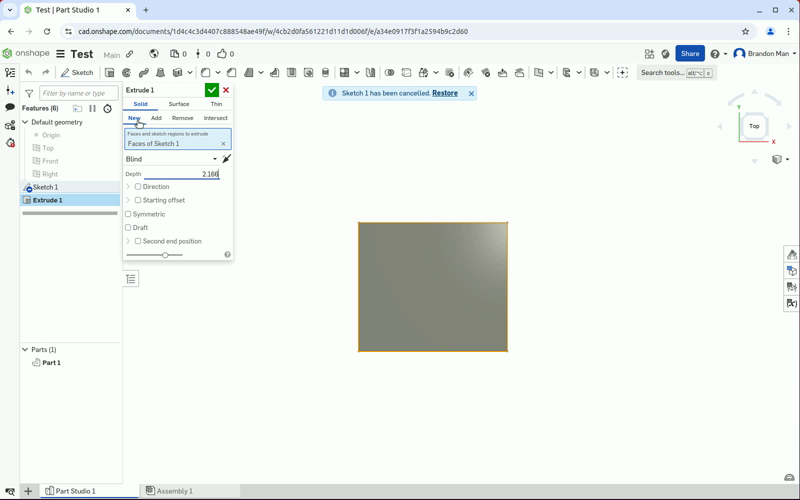
key(enter)
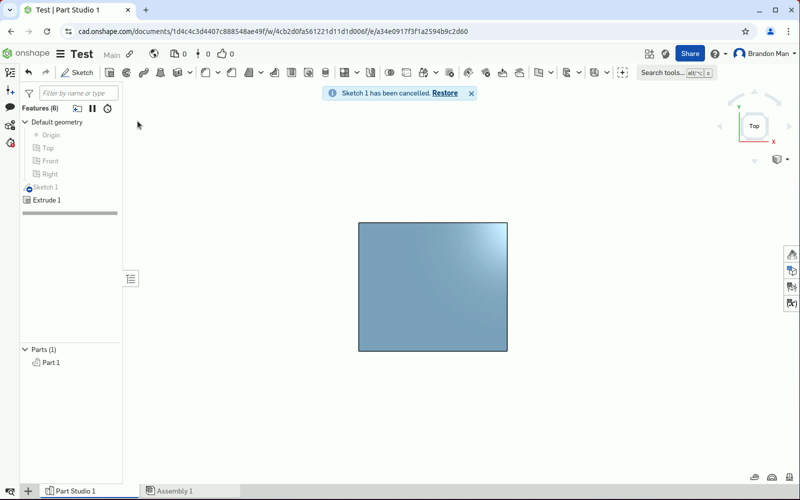
key(shift+h)
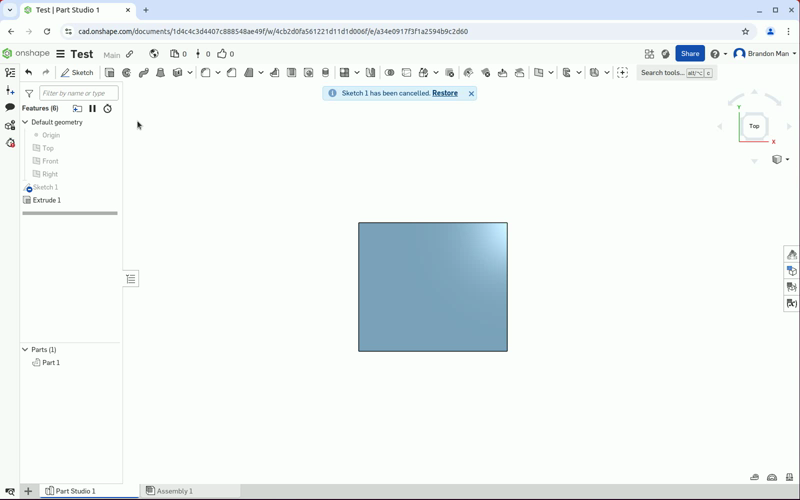
key(shift+h)
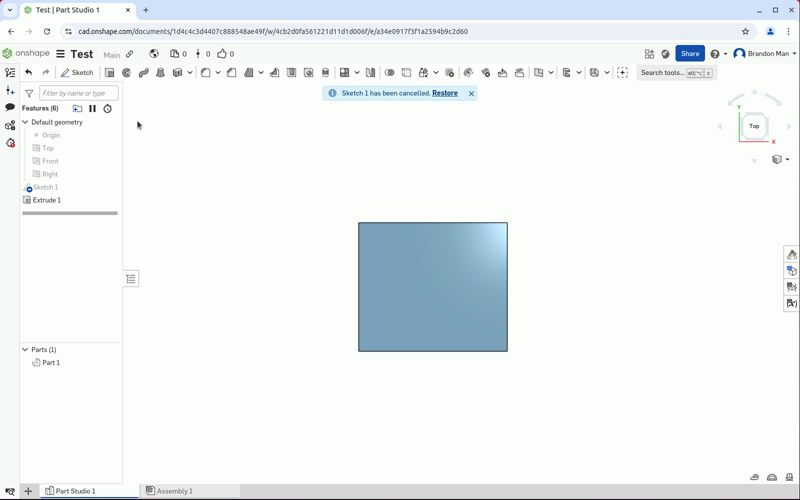
mouse_move(73, 189)
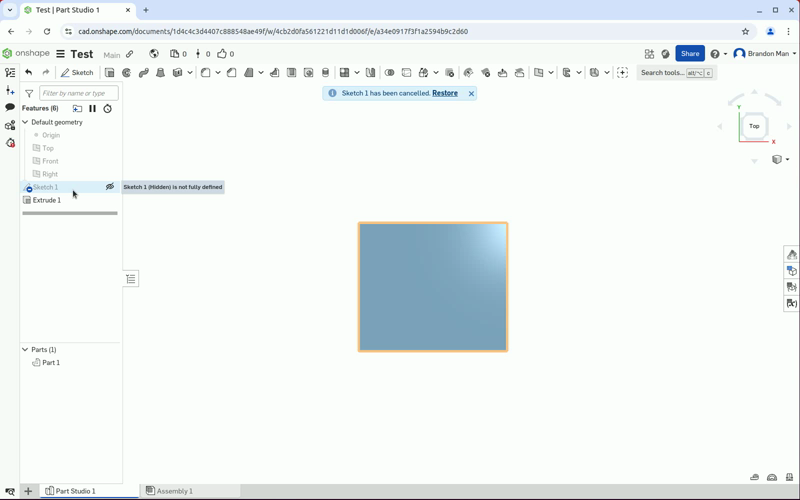
click(73, 189)
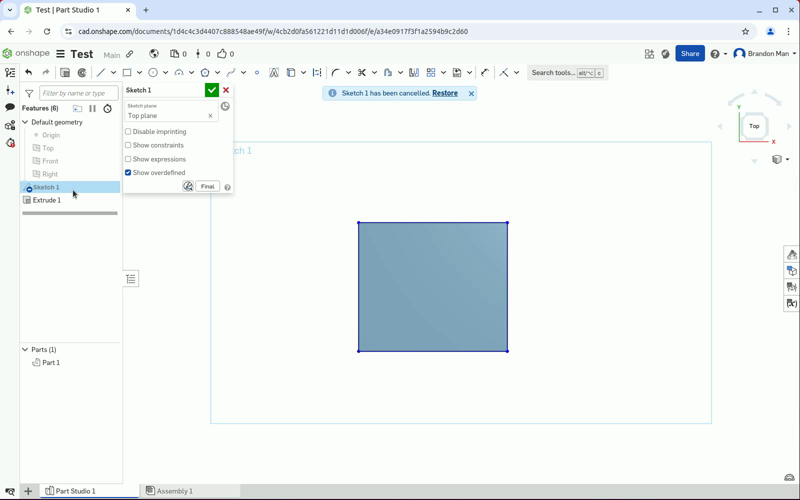
mouse_move(229, 92)
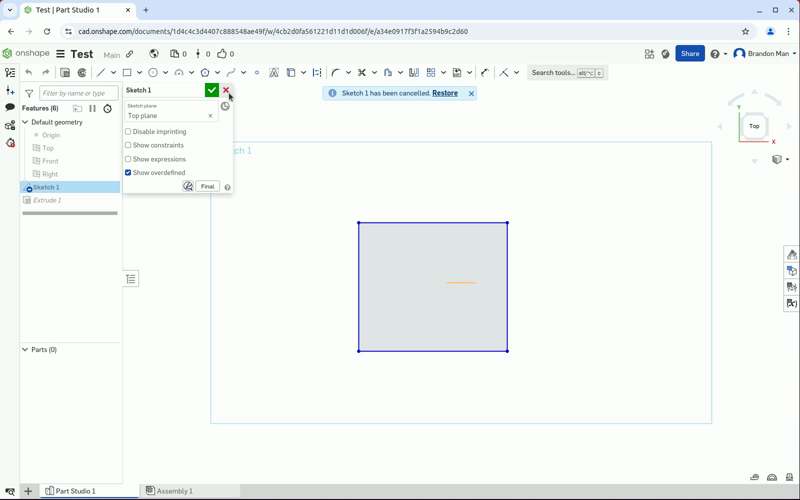
click(229, 92)
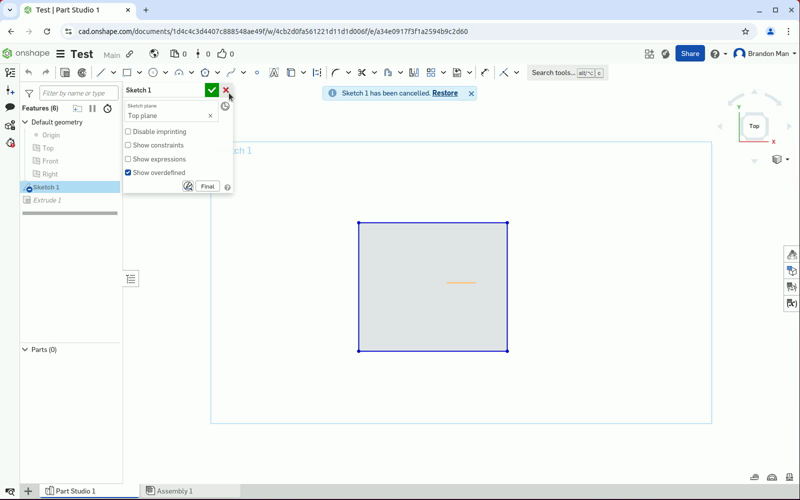
key(shift+s)
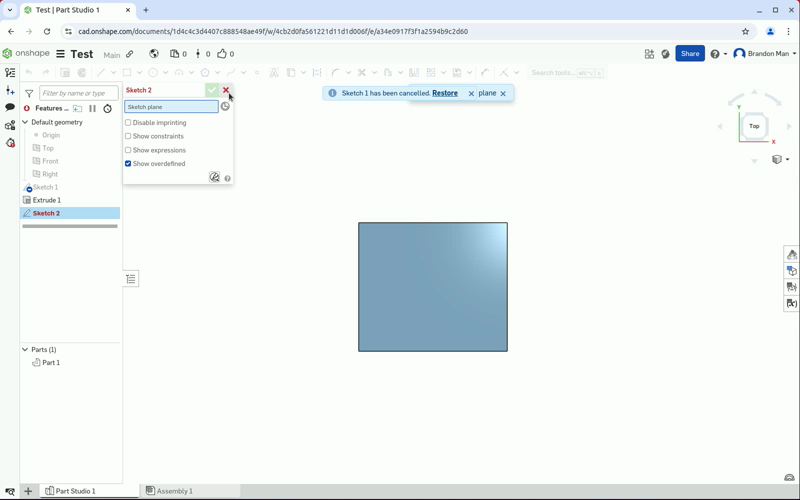
mouse_move(73, 150)
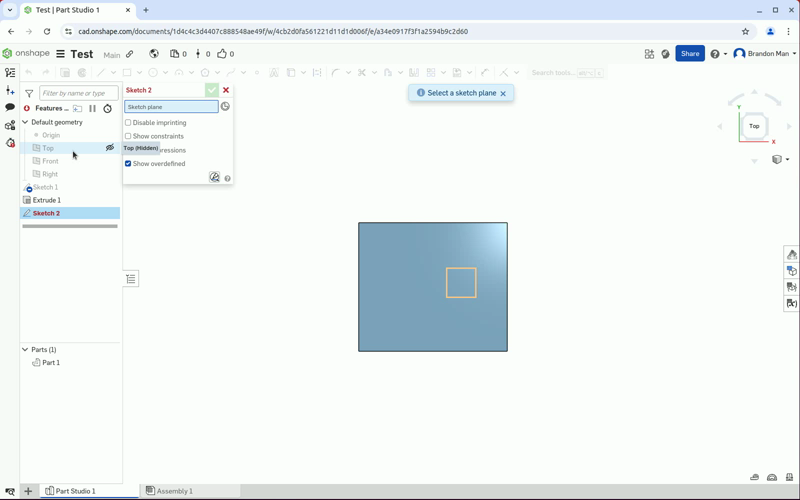
click(73, 150)
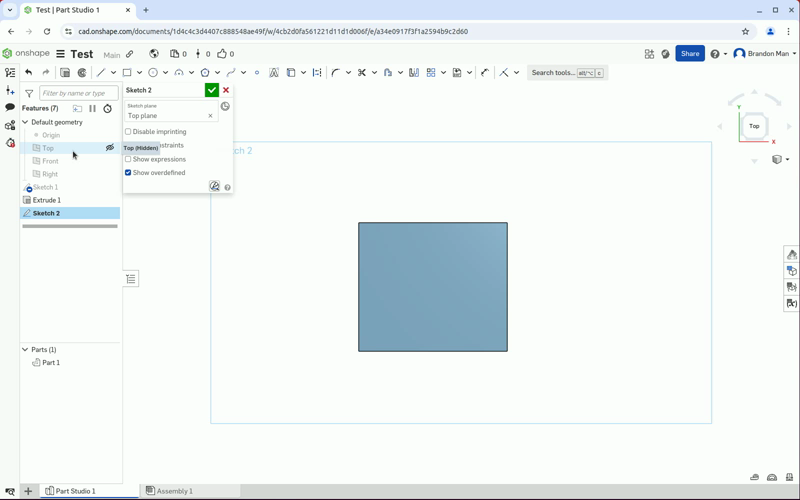
mouse_move(73, 352)
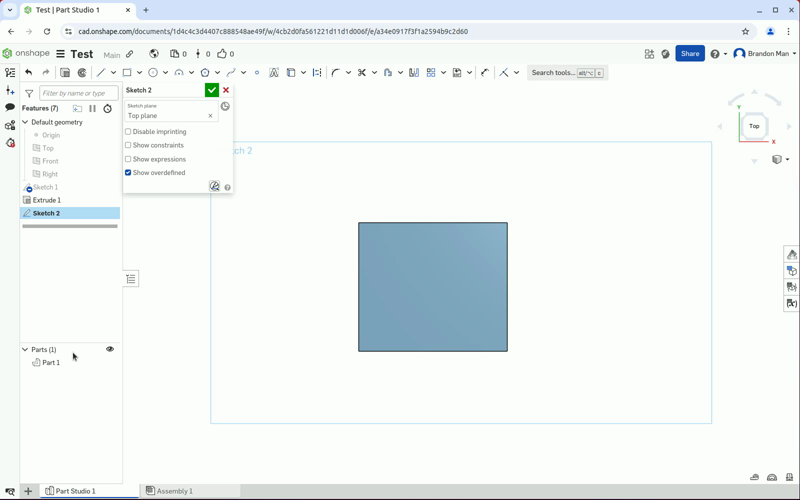
key(y)
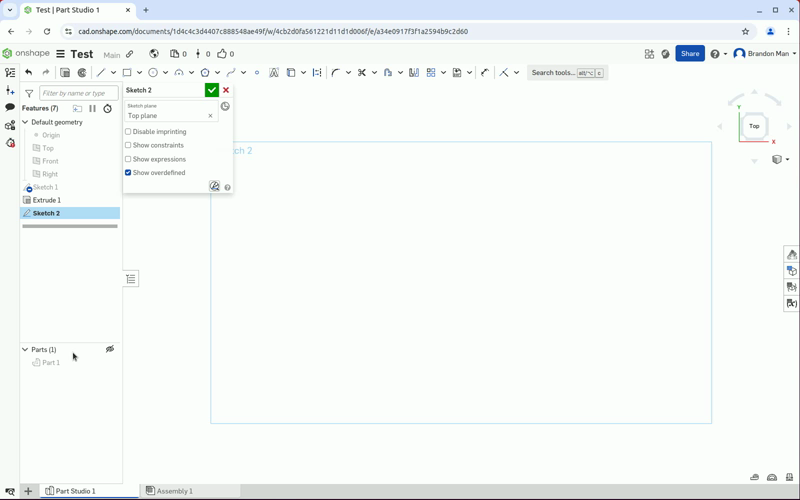
key(l)
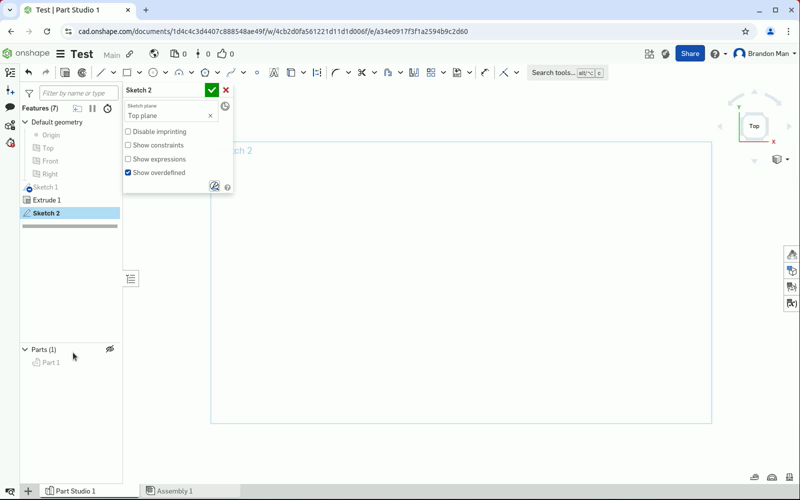
key_down(shift)
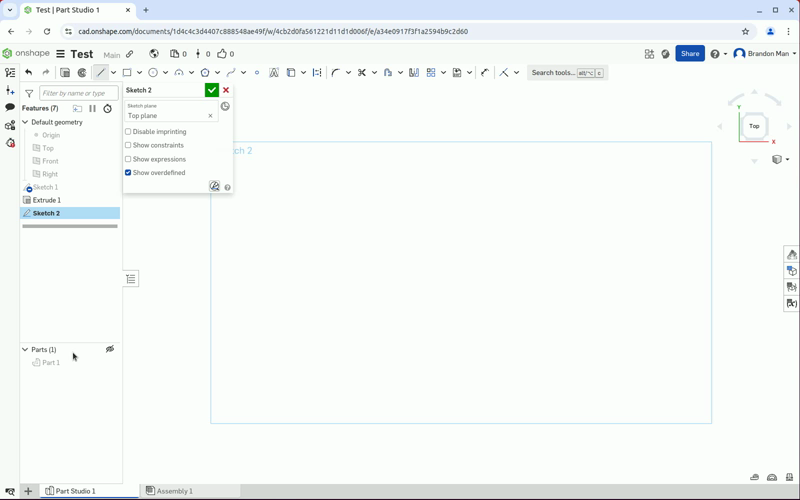
mouse_move(507, 351)
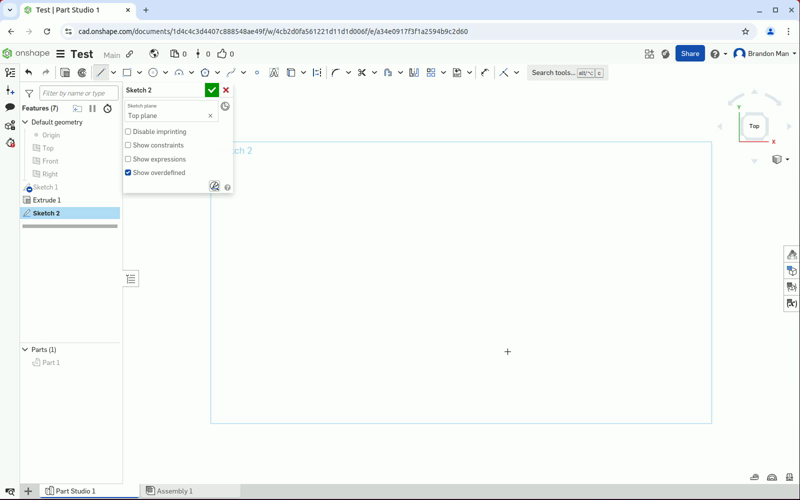
click(507, 351)
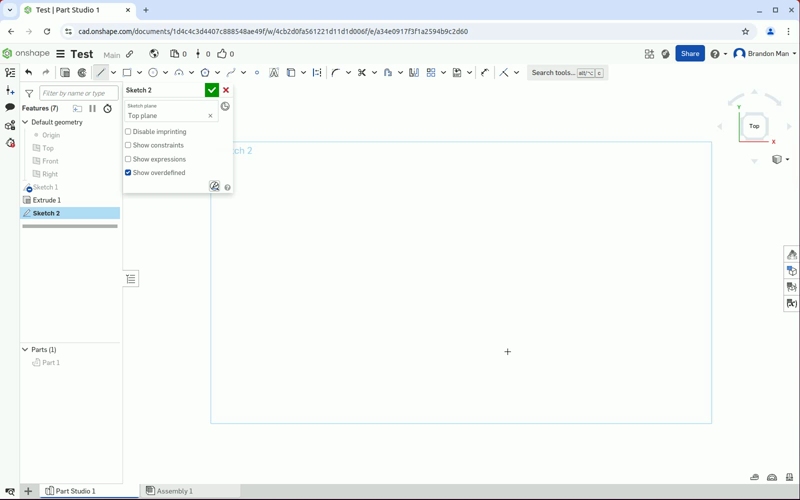
key_up(shift)
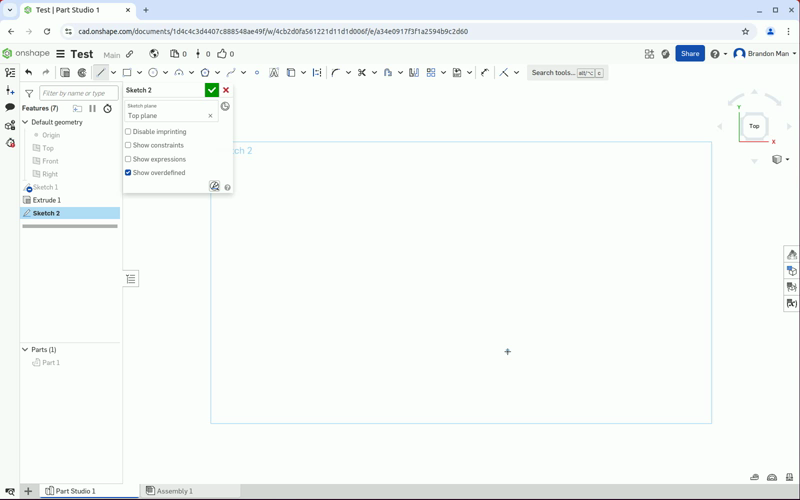
key_down(shift)
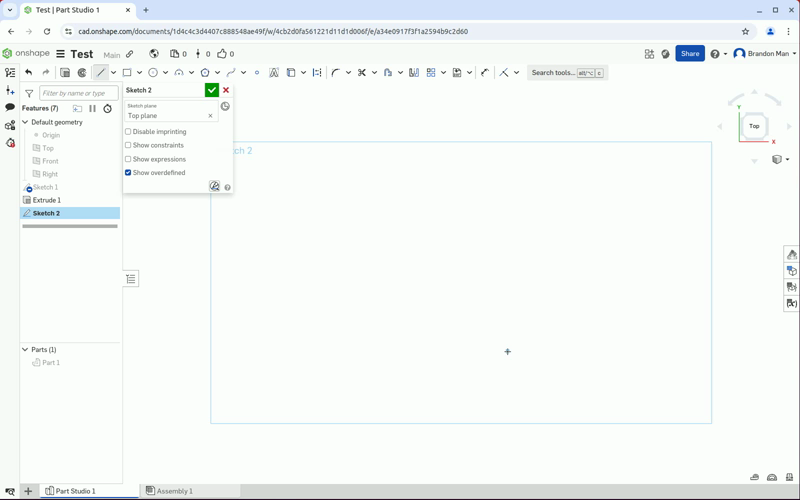
mouse_move(537, 351)
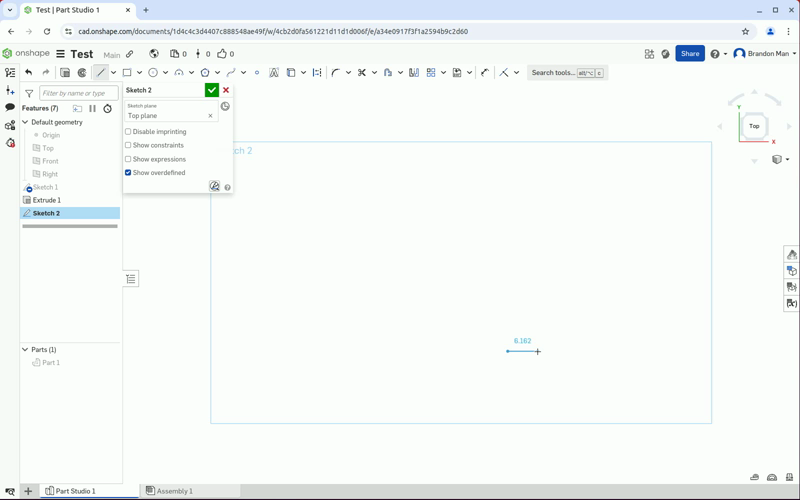
mouse_move(515, 351)
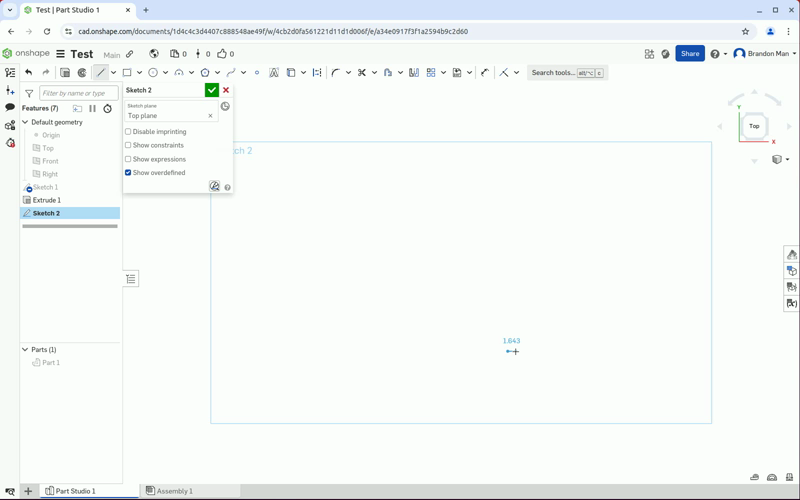
click(515, 351)
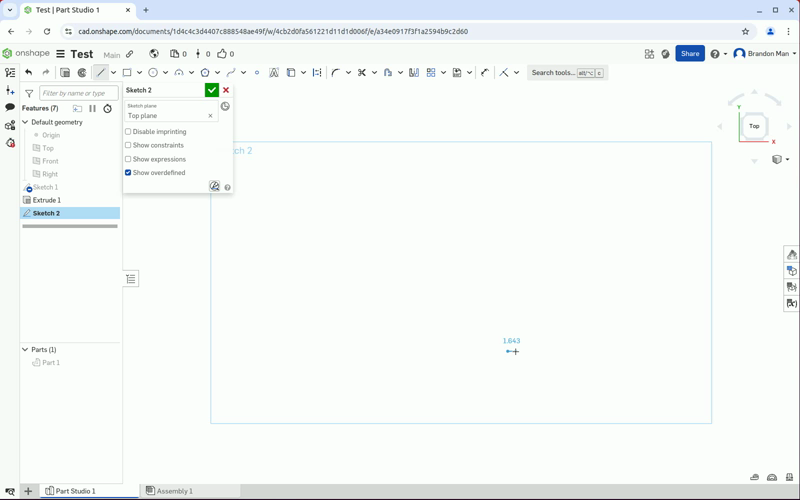
key_up(shift)
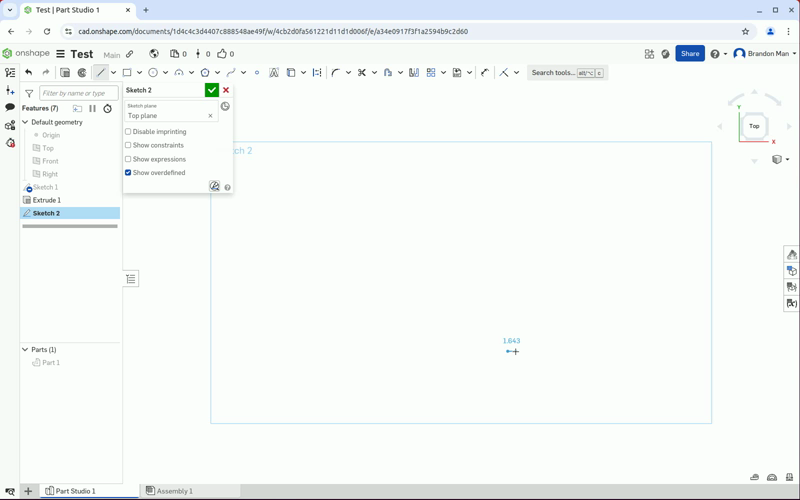
key_down(shift)
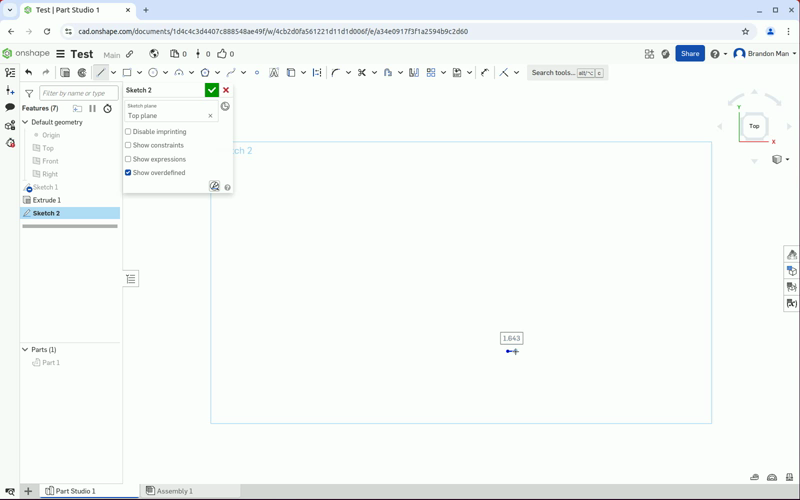
mouse_move(515, 223)
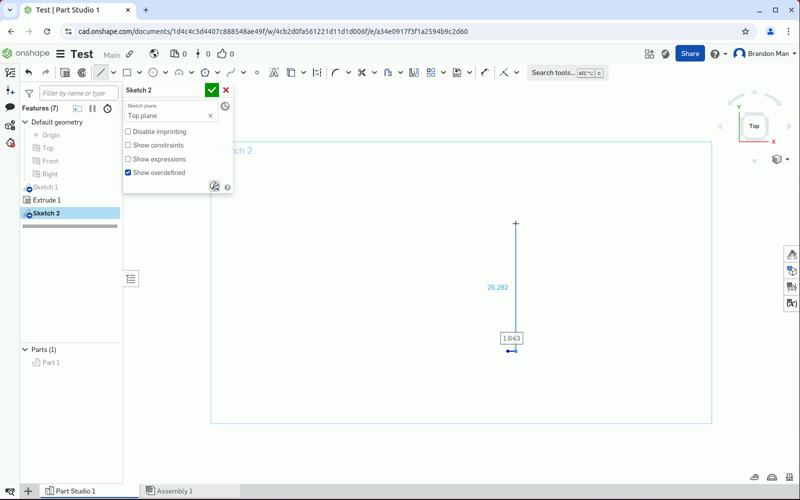
click(515, 223)
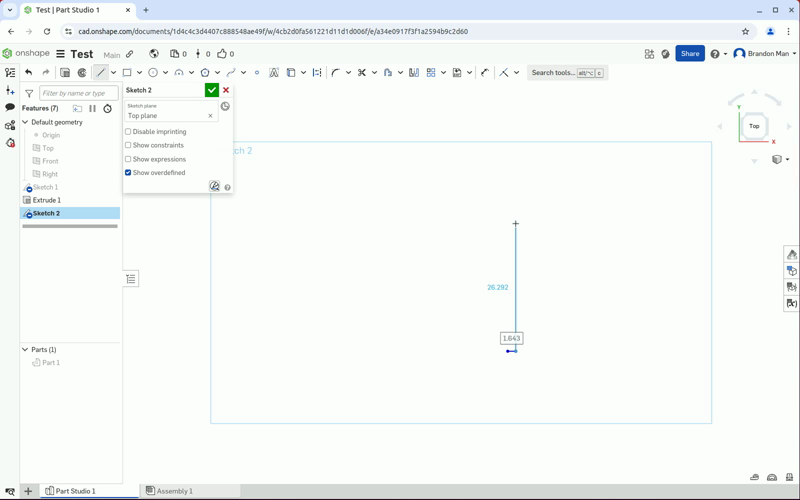
key_up(shift)
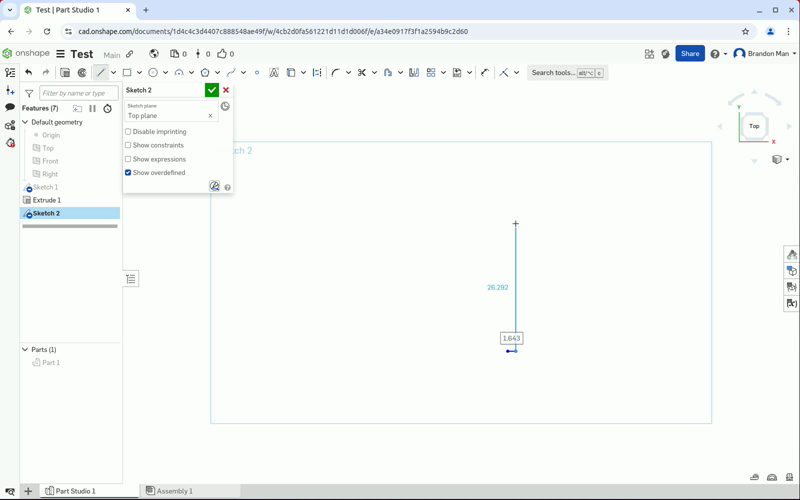
key_down(shift)
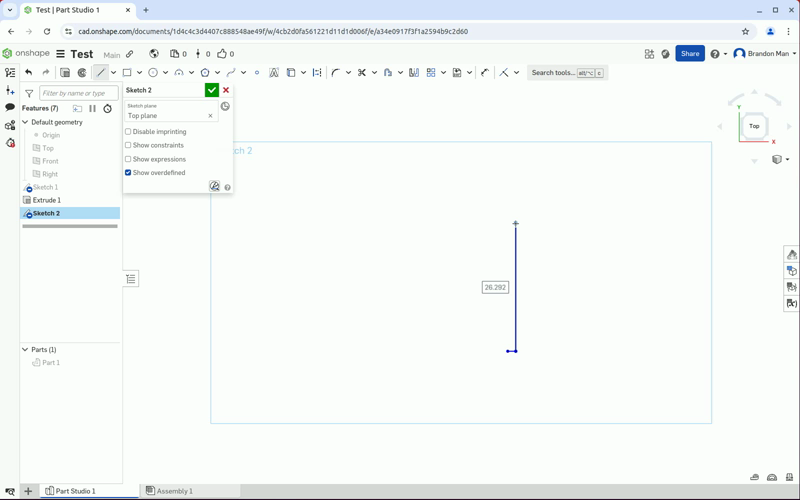
mouse_move(545, 223)
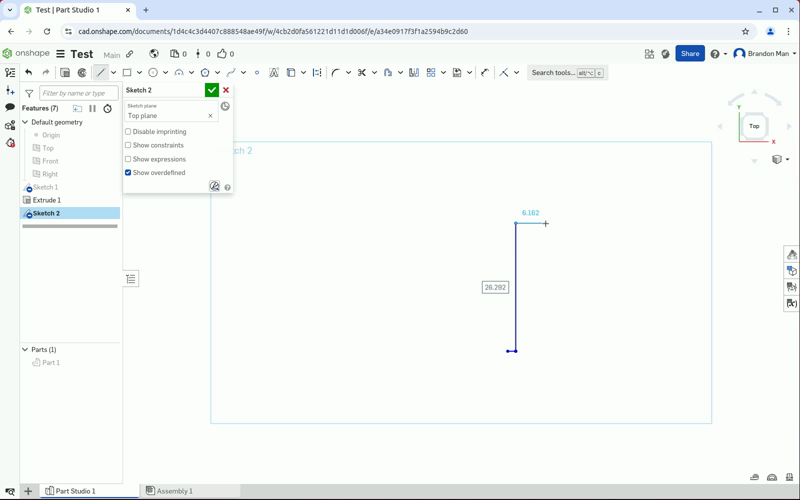
mouse_move(507, 223)
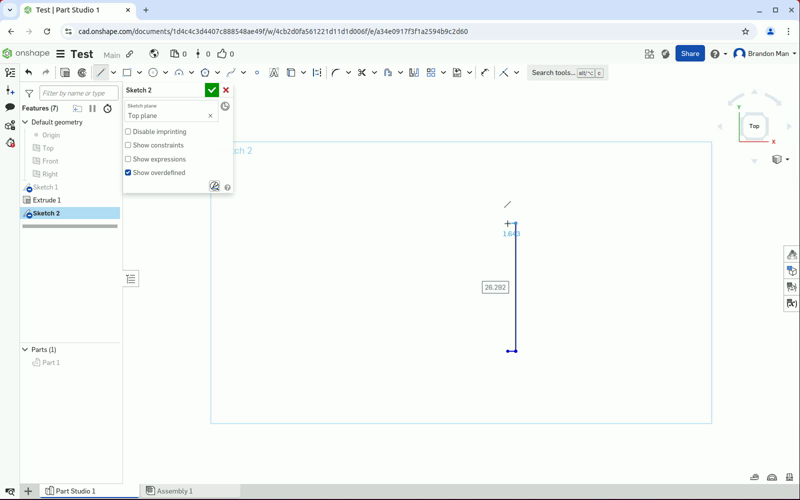
click(507, 223)
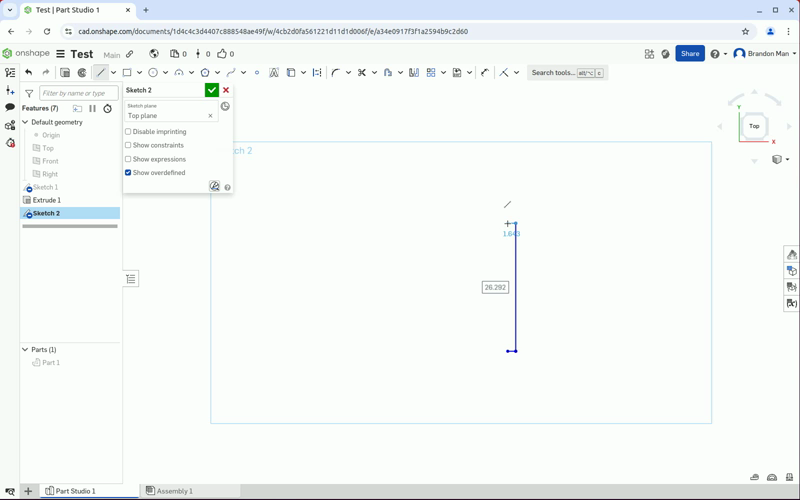
key_up(shift)
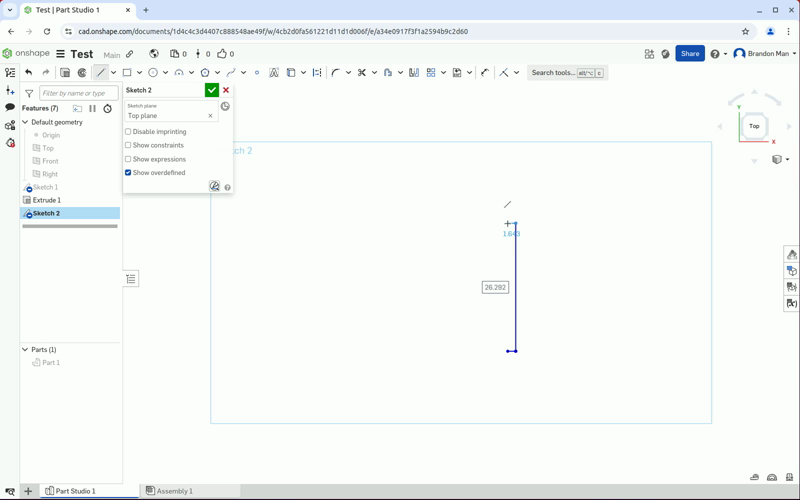
key_down(shift)
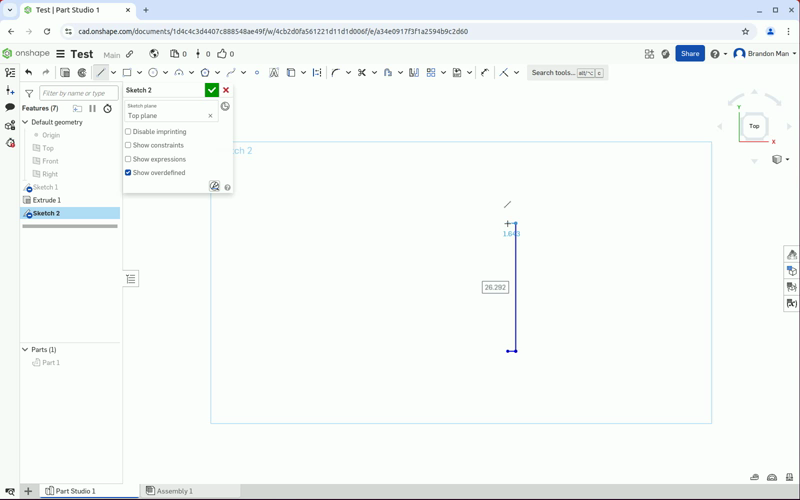
mouse_move(507, 351)
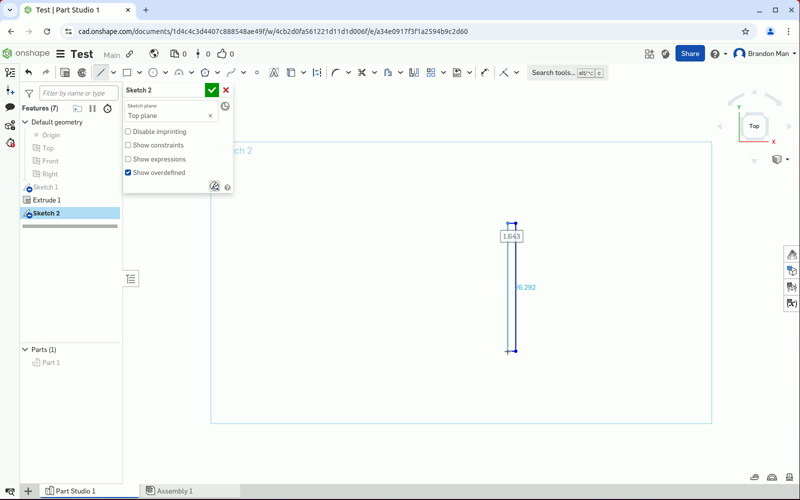
key_up(shift)
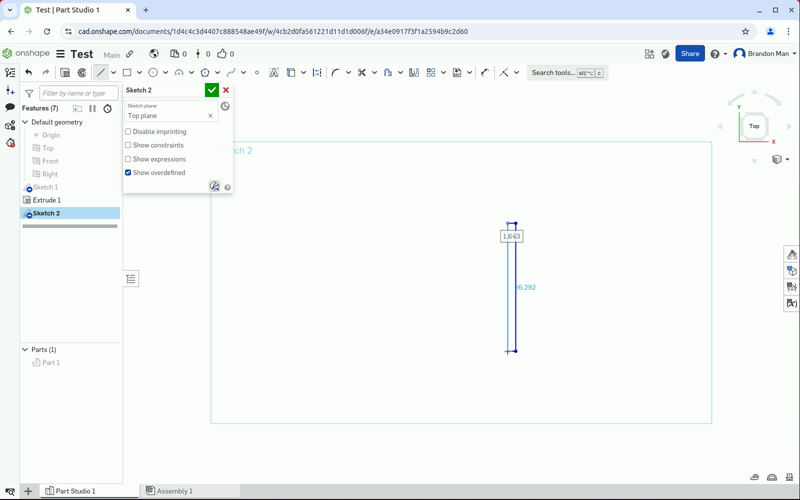
click(507, 351)
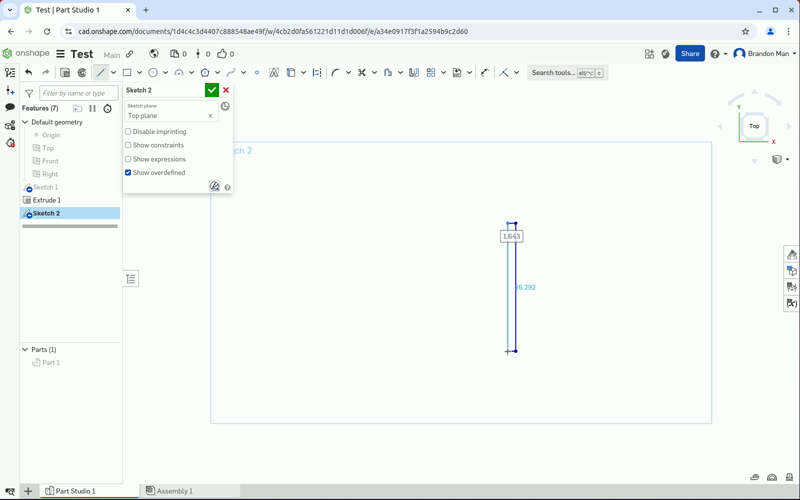
key(esc)
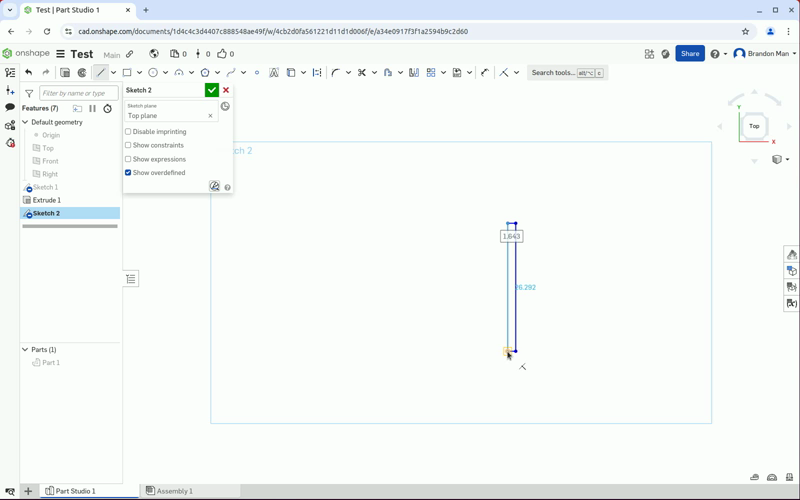
mouse_move(512, 272)
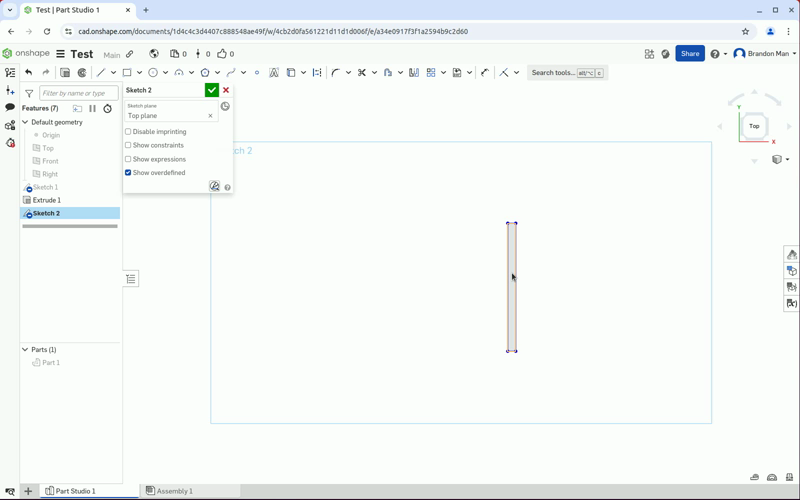
scroll(6)
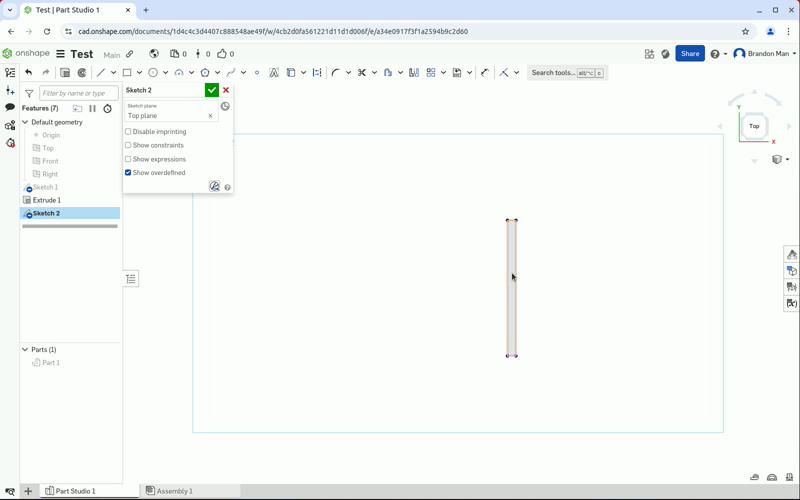
scroll(6)
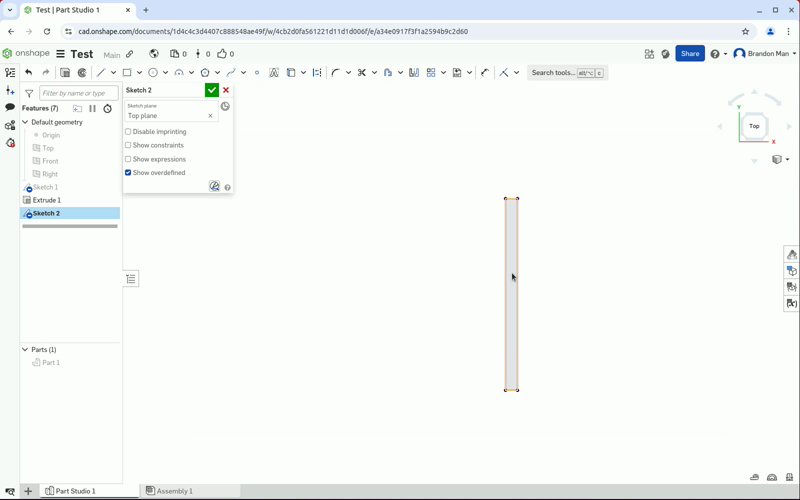
scroll(6)
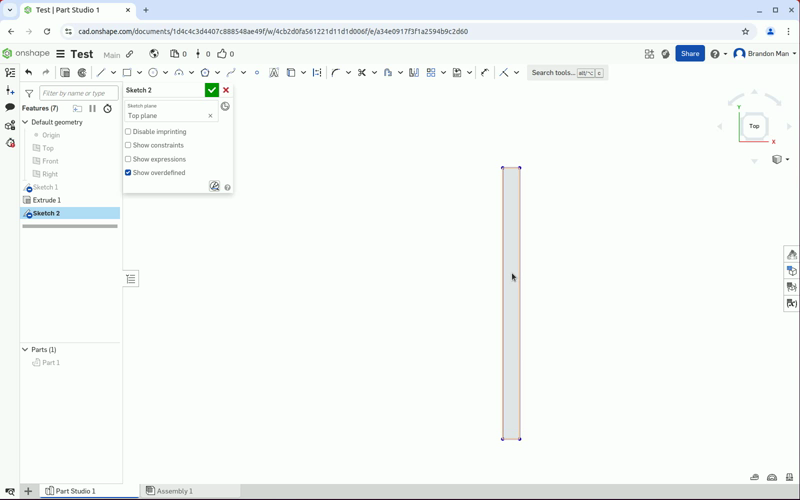
scroll(6)
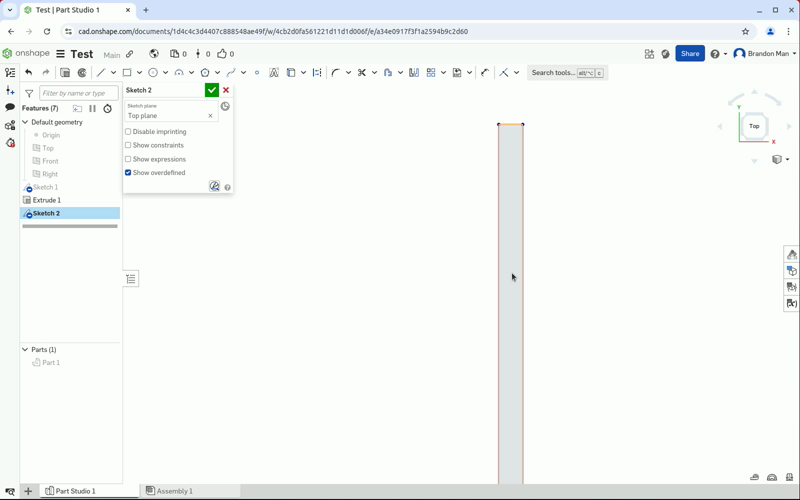
scroll(6)
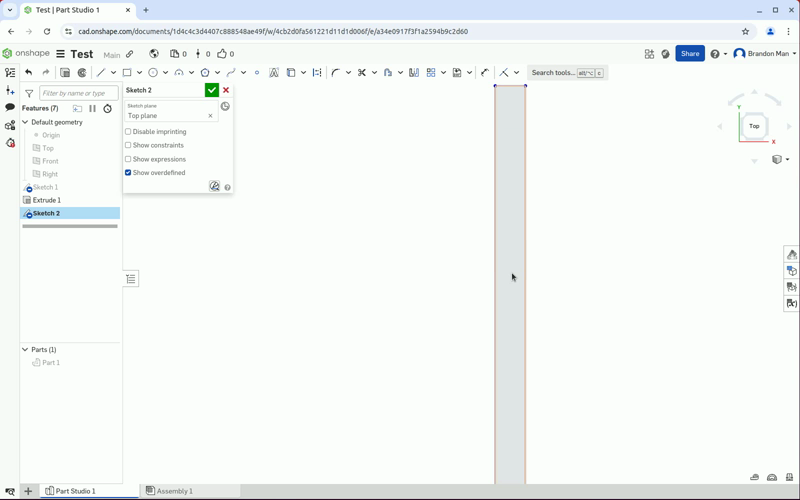
scroll(6)
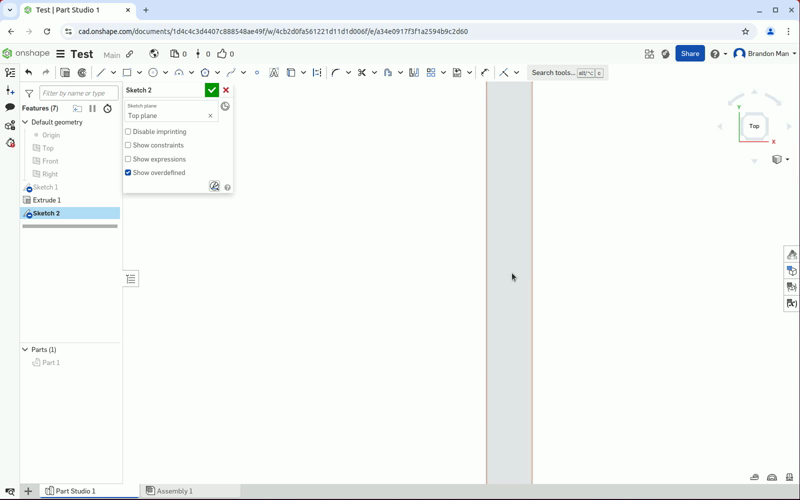
scroll(6)
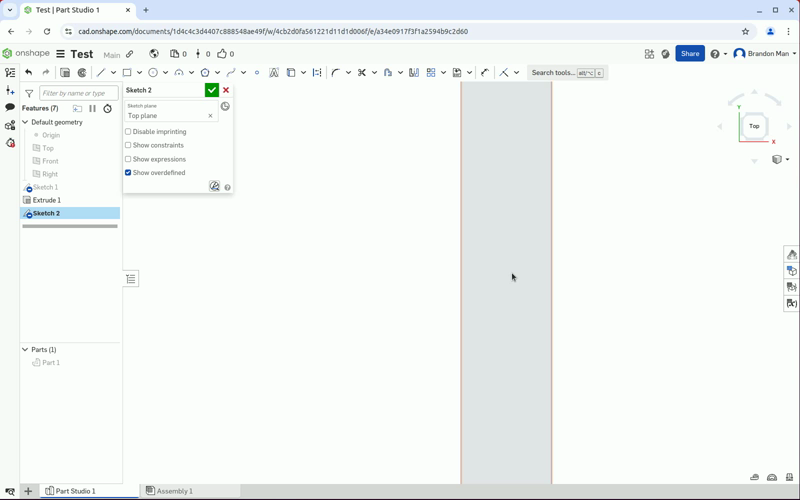
click(512, 272)
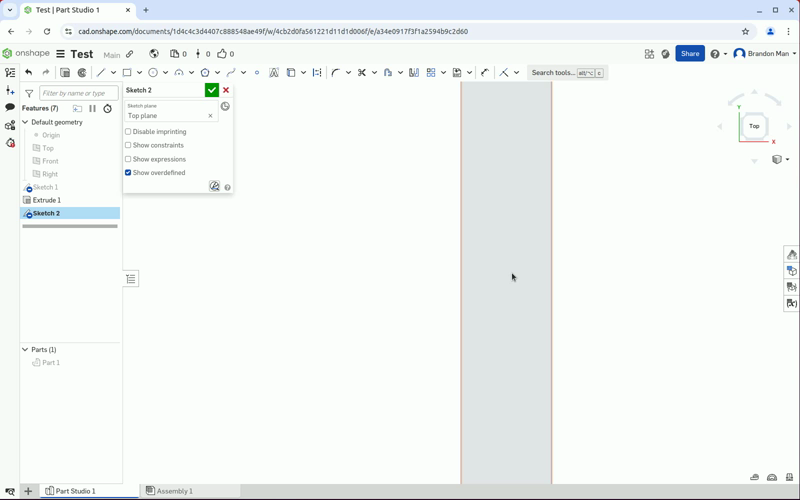
scroll(-6)
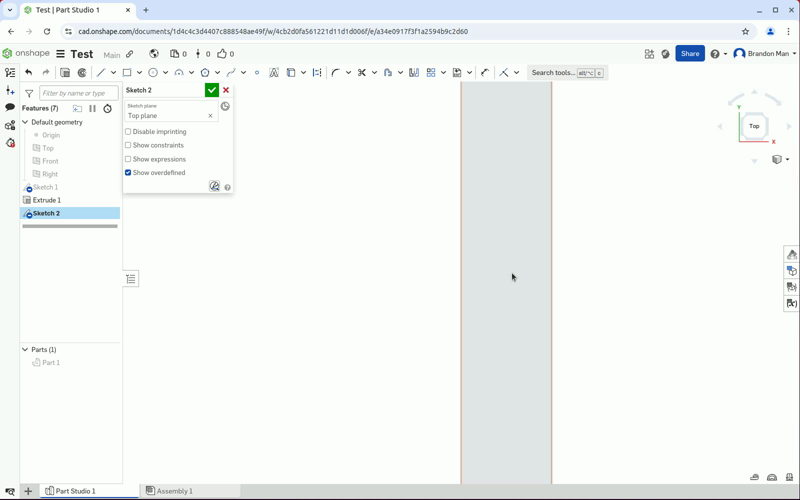
scroll(-6)
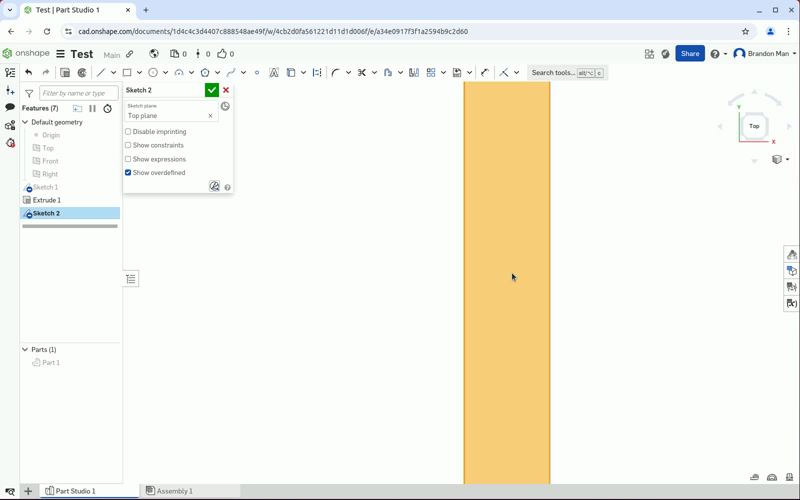
scroll(-6)
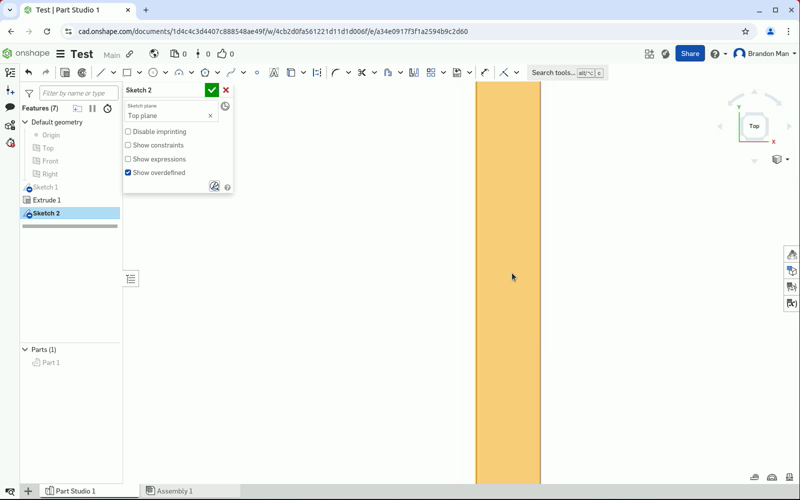
scroll(-6)
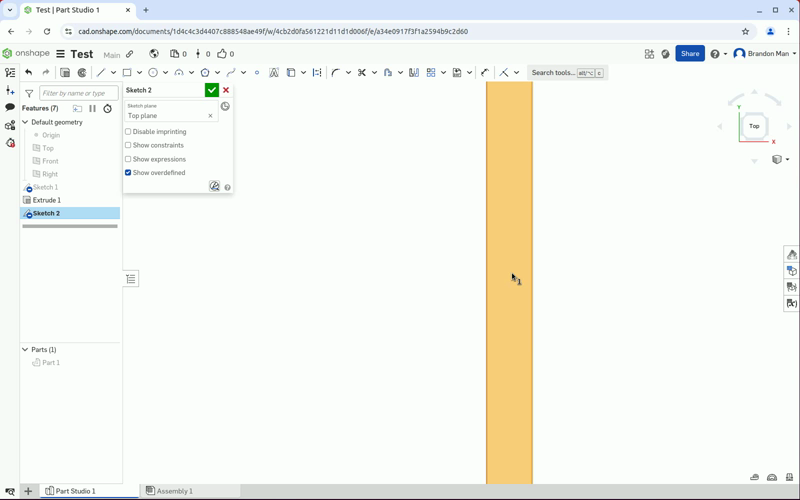
scroll(-6)
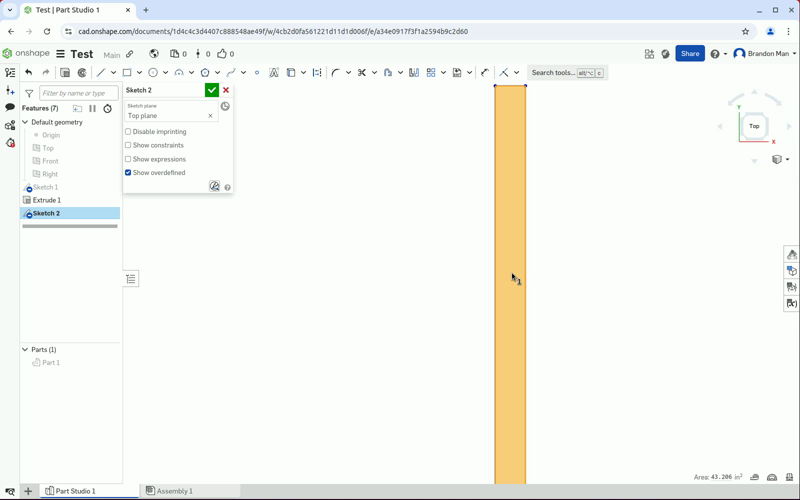
scroll(-6)
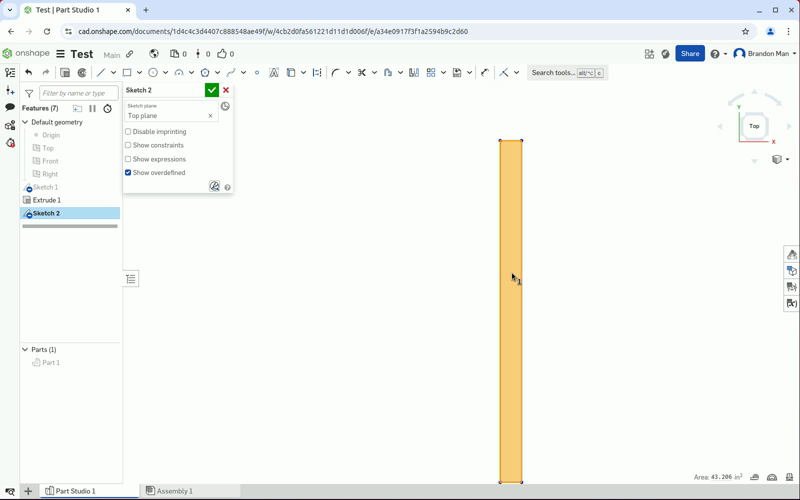
scroll(-6)
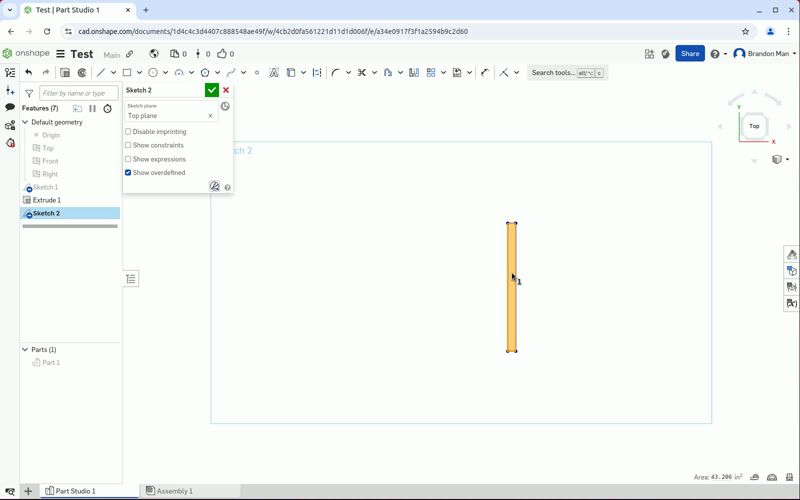
mouse_move(73, 352)
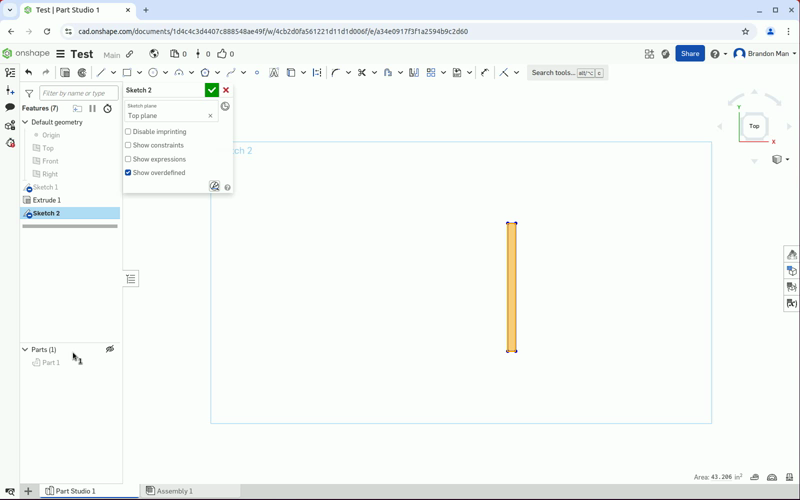
key(shift+y)
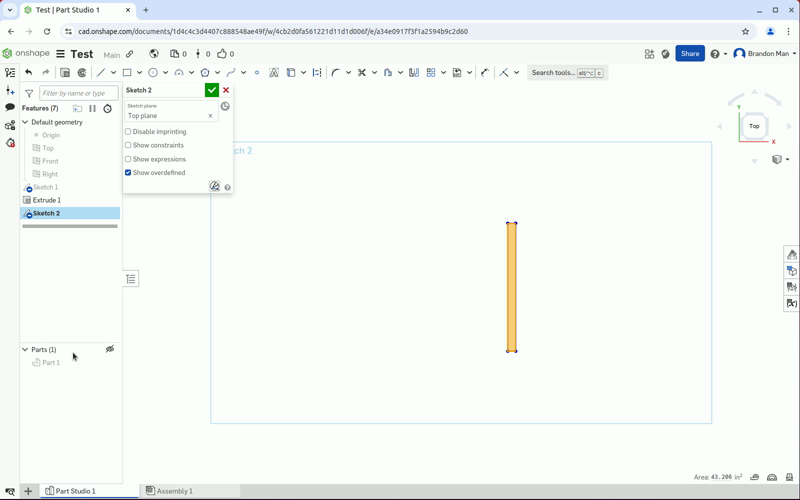
key(shift+e)
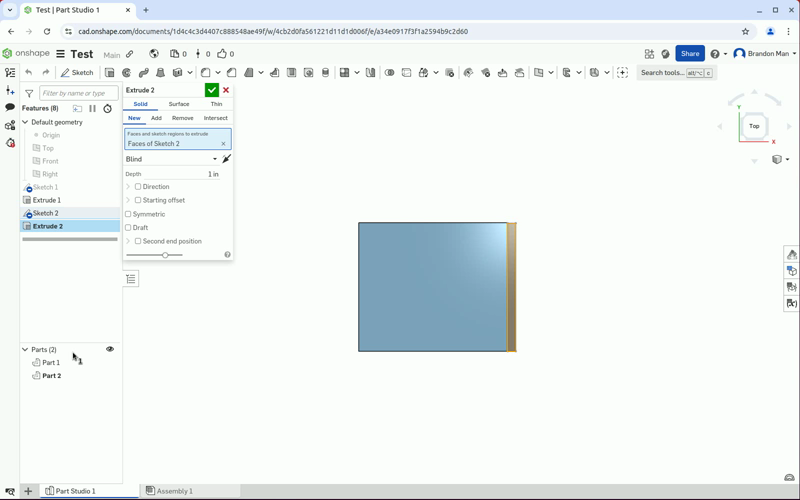
mouse_move(143, 106)
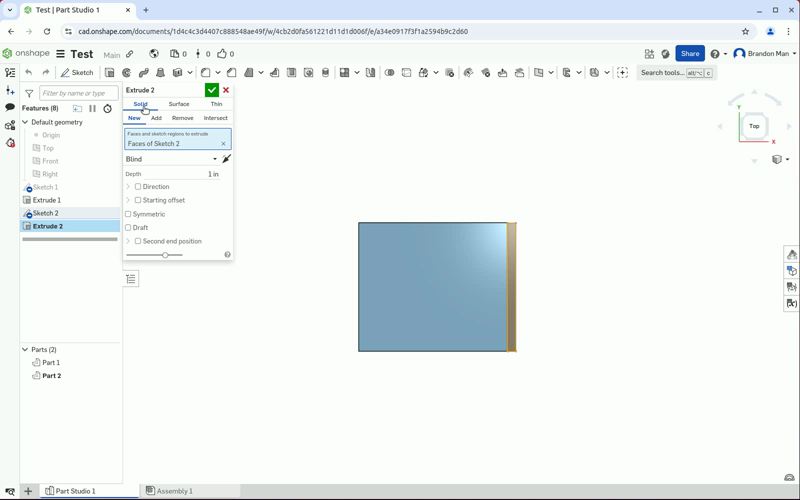
click(143, 106)
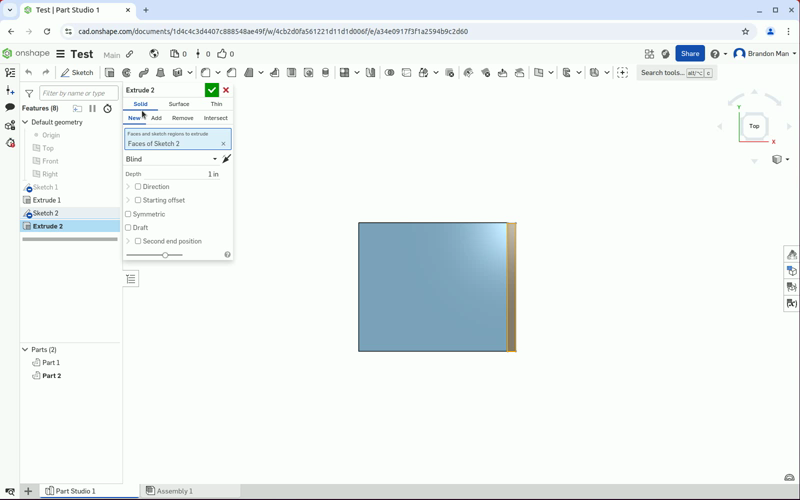
mouse_move(137, 120)
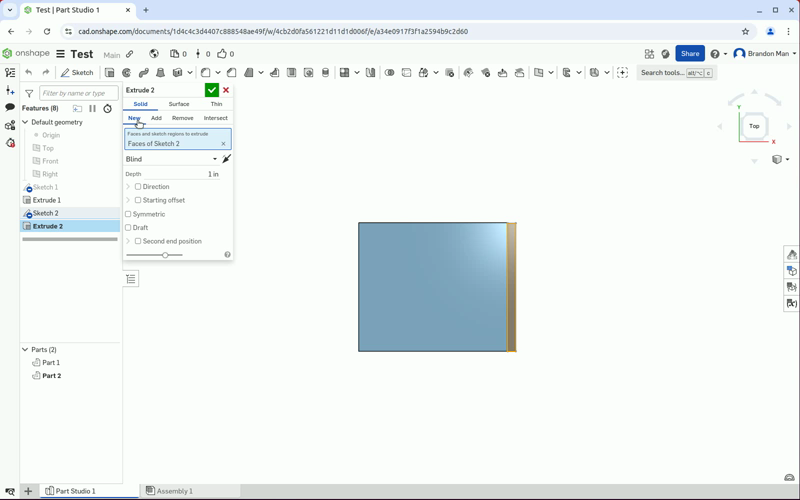
click(137, 120)
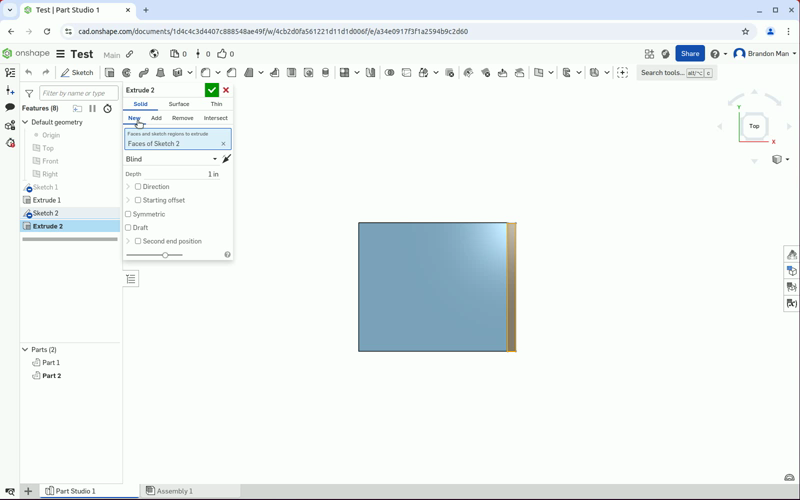
key(tab, 4)
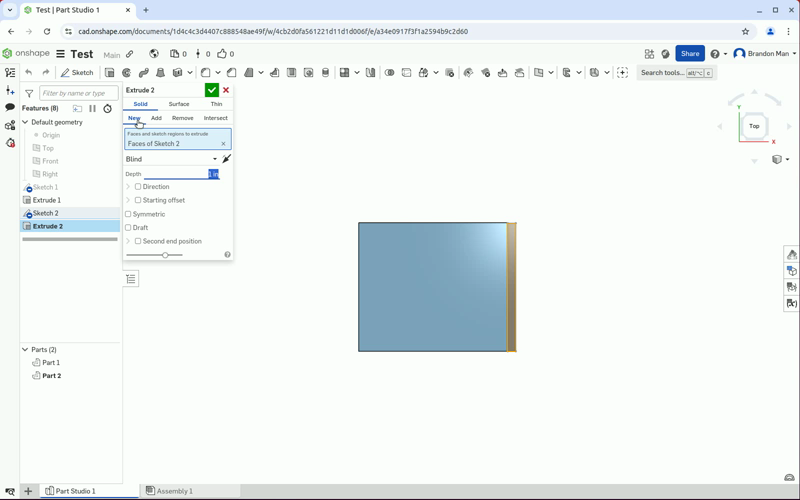
text(18.775)
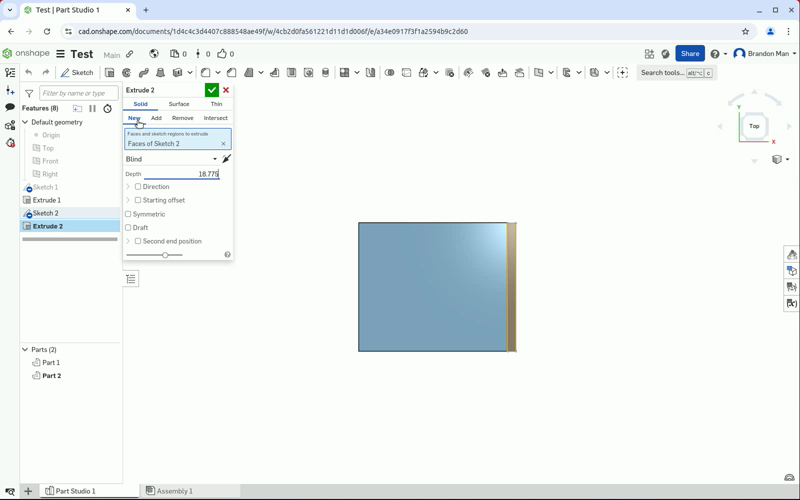
key(enter)
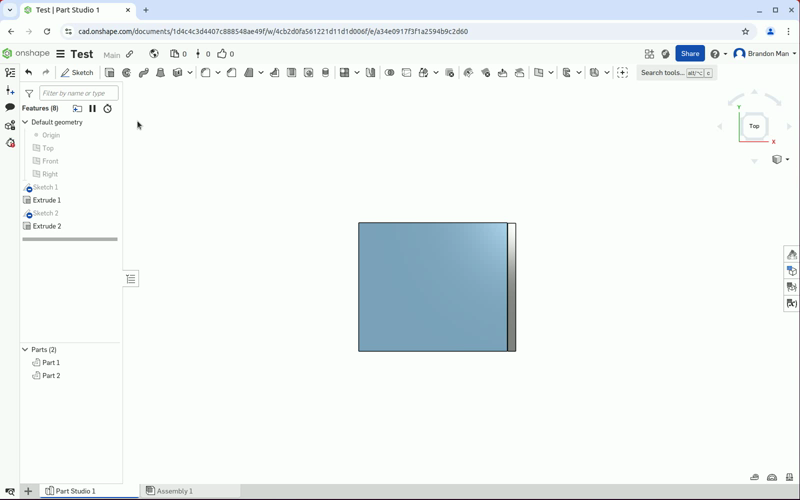
key(shift+h)
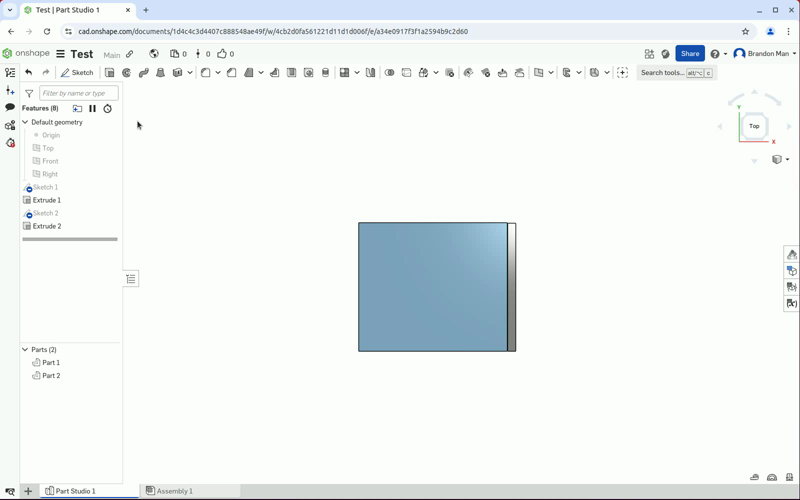
key(shift+h)
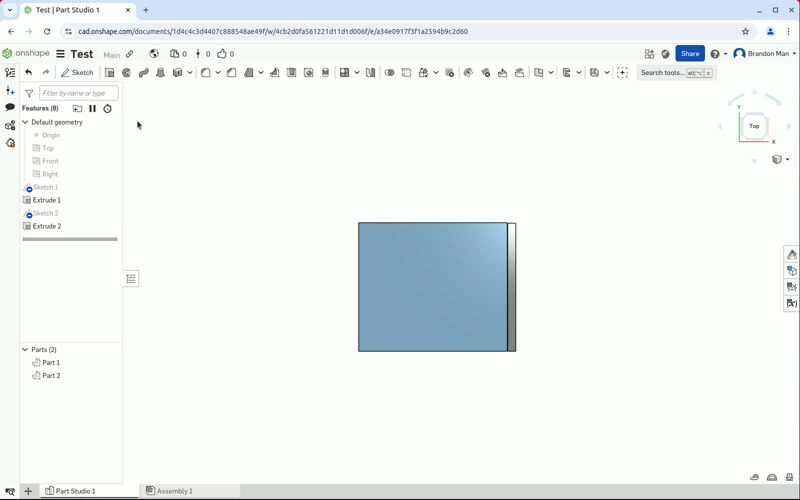
mouse_move(73, 189)
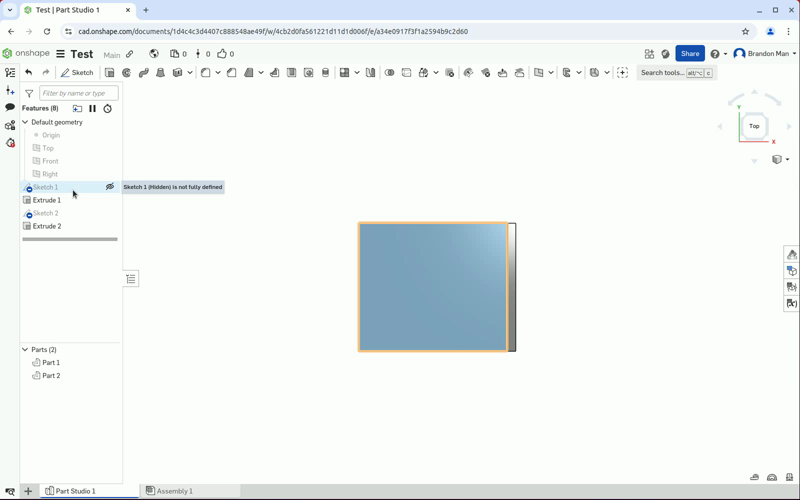
click(73, 189)
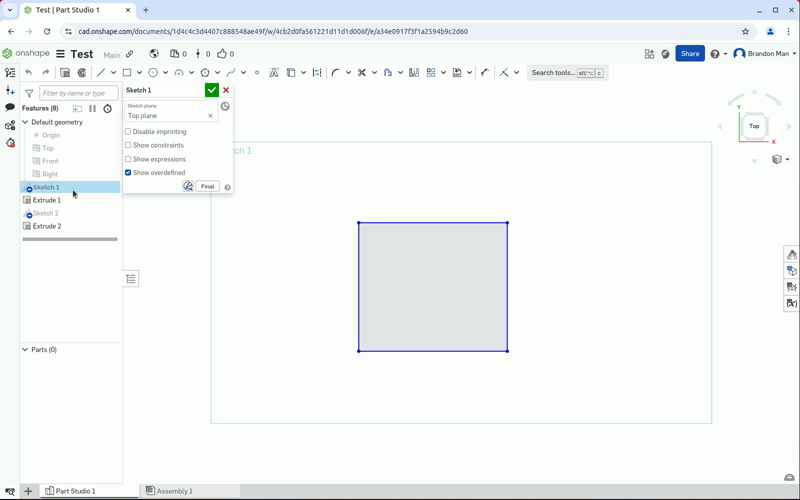
mouse_move(229, 92)
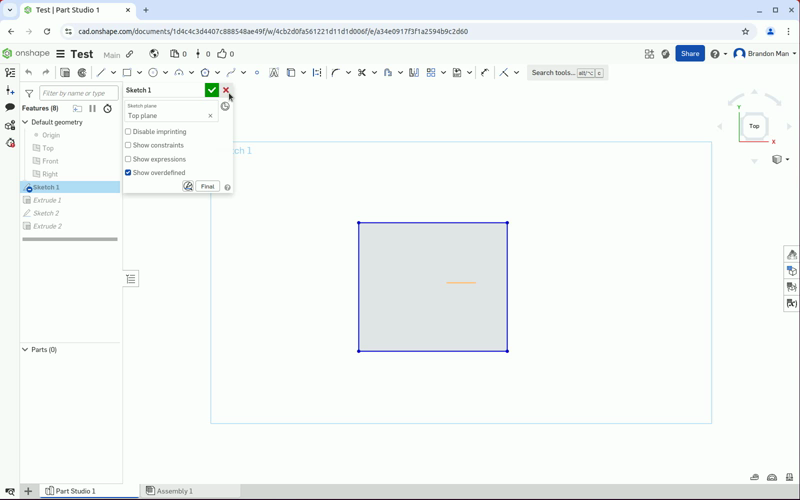
click(229, 92)
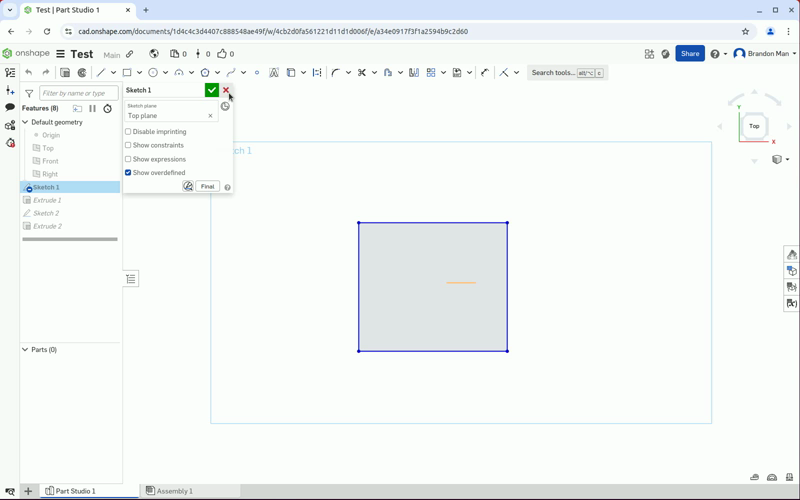
key(shift+s)
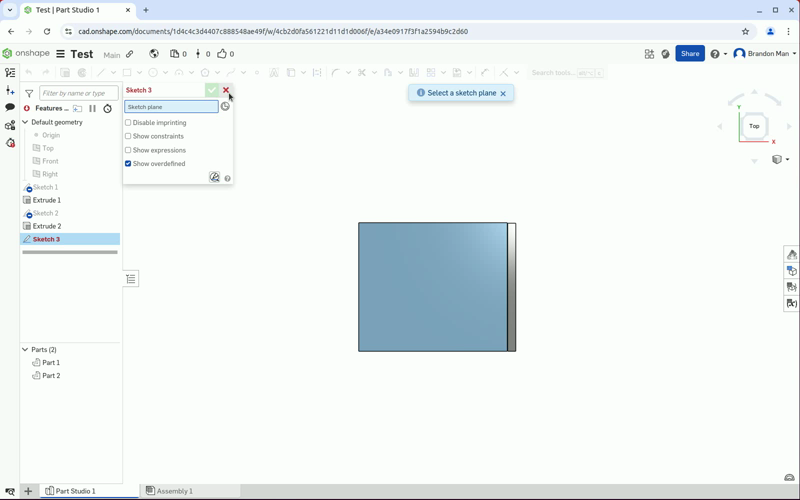
mouse_move(73, 150)
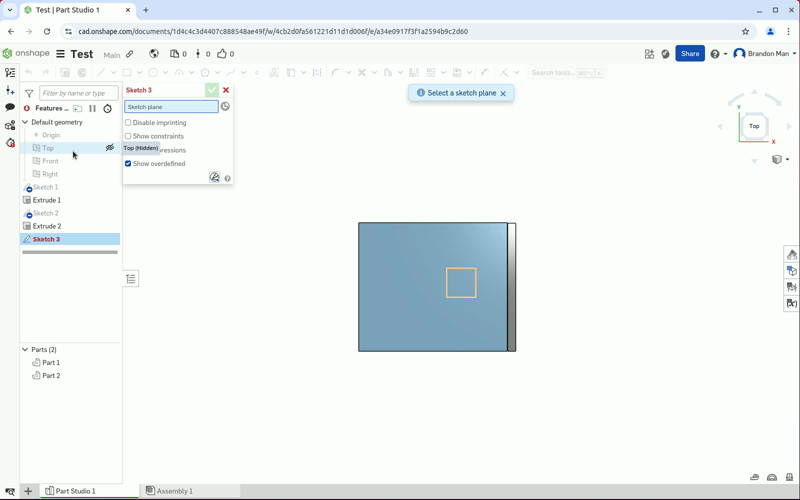
click(73, 150)
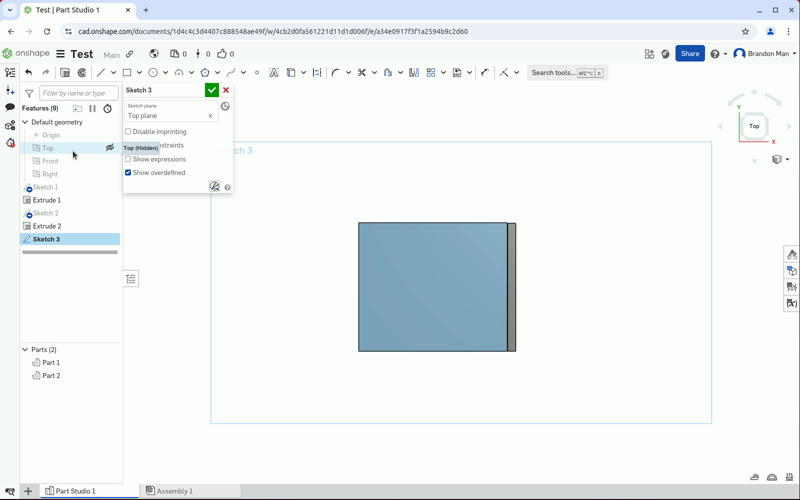
mouse_move(73, 352)
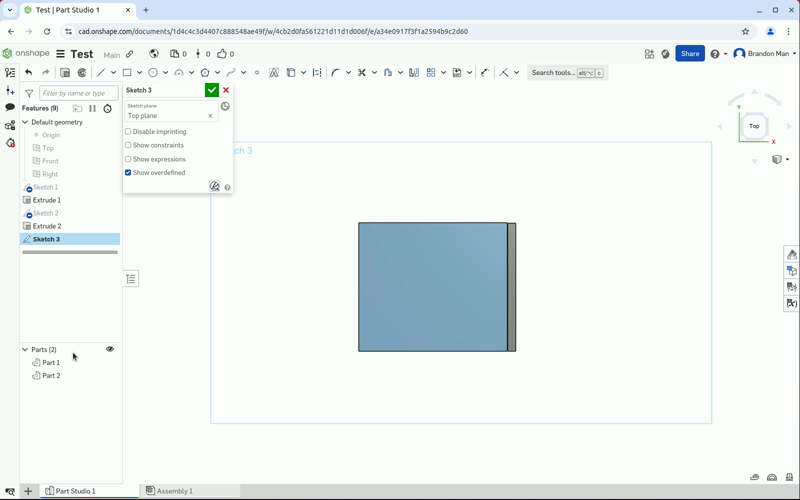
key(y)
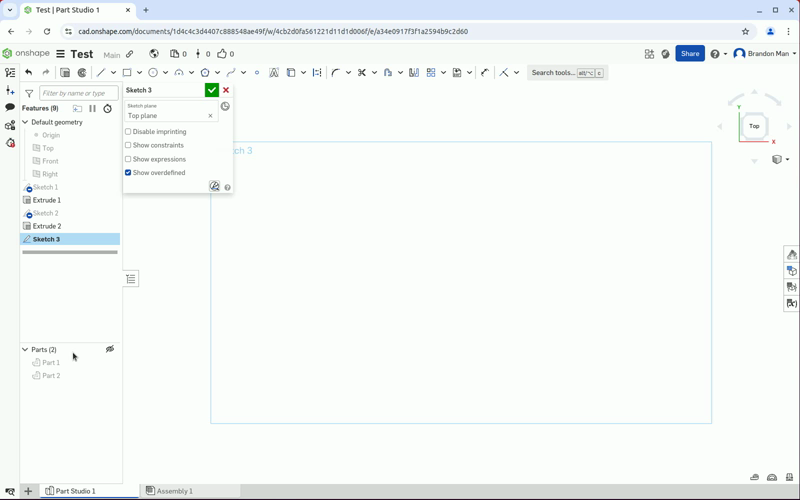
key(l)
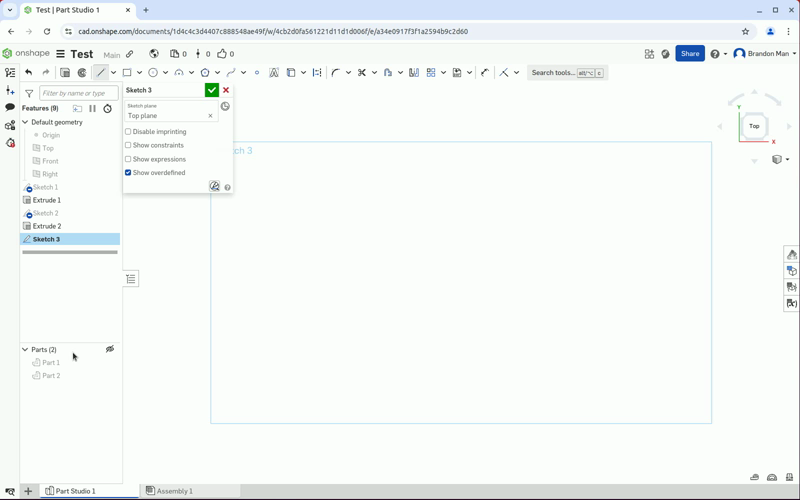
key_down(shift)
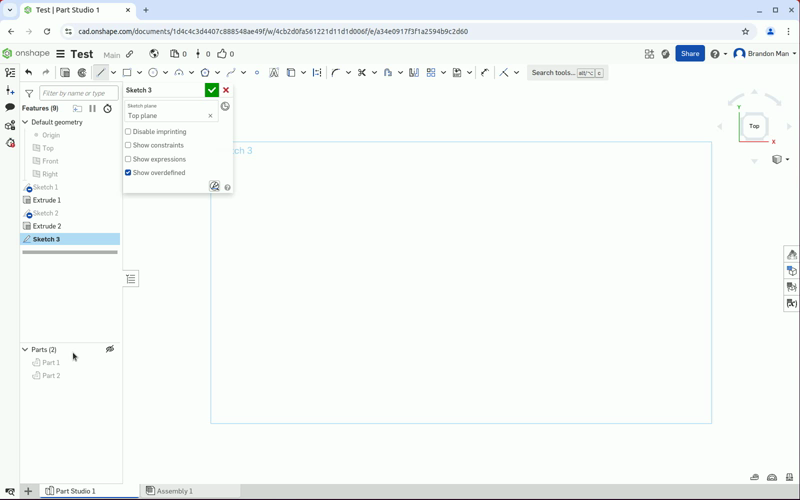
mouse_move(358, 223)
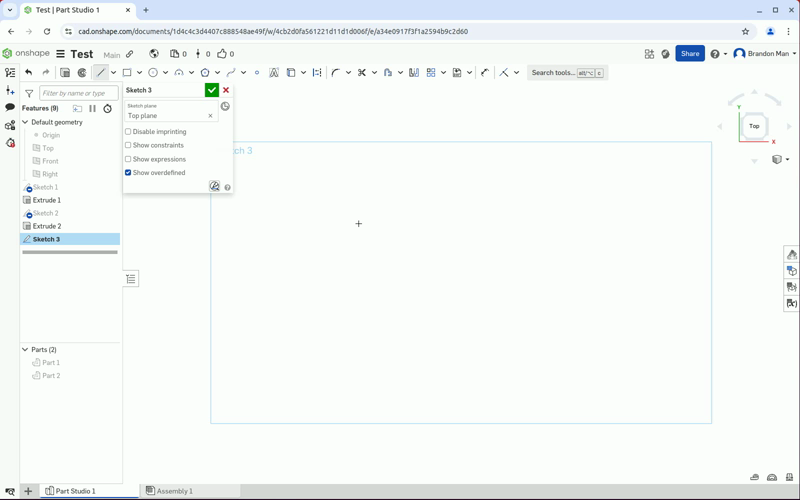
click(358, 223)
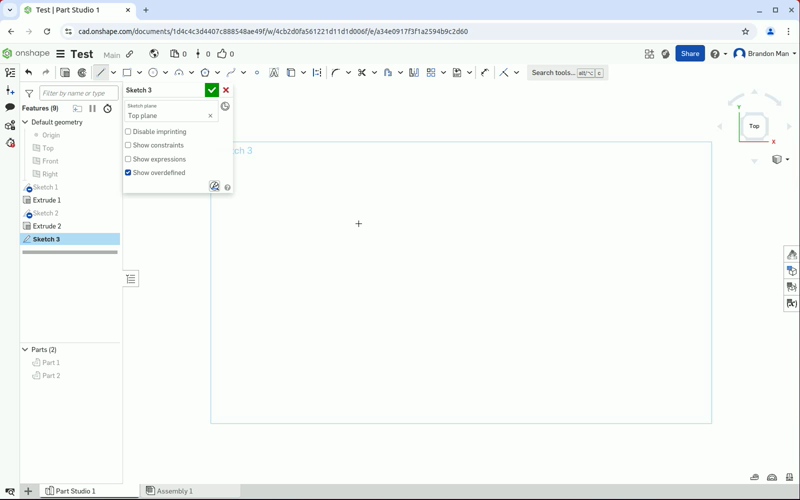
key_up(shift)
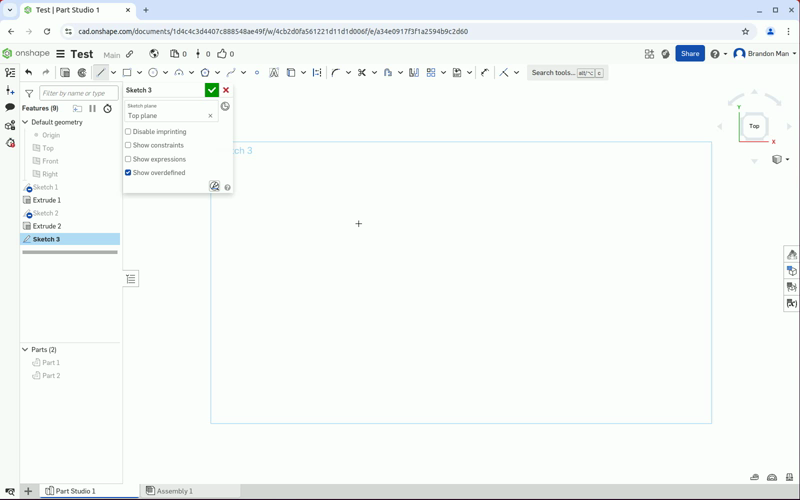
key_down(shift)
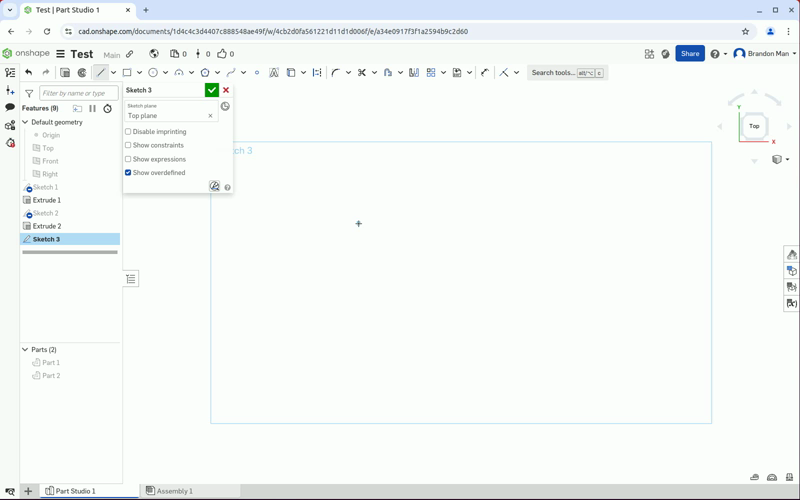
mouse_move(507, 223)
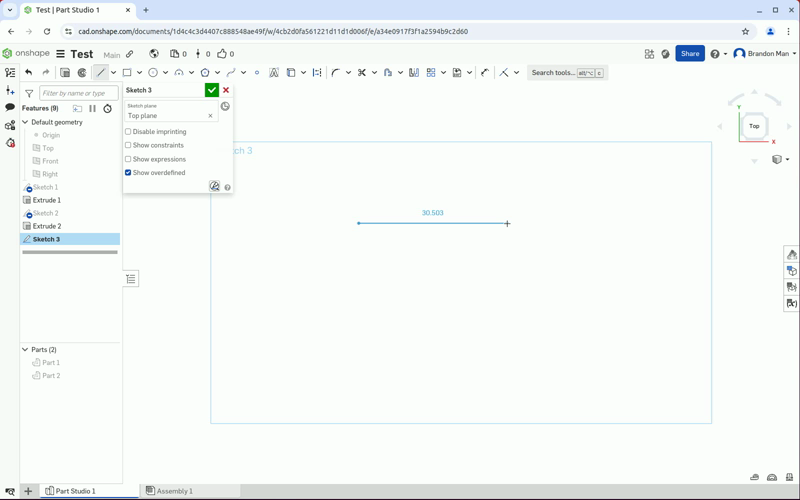
click(507, 223)
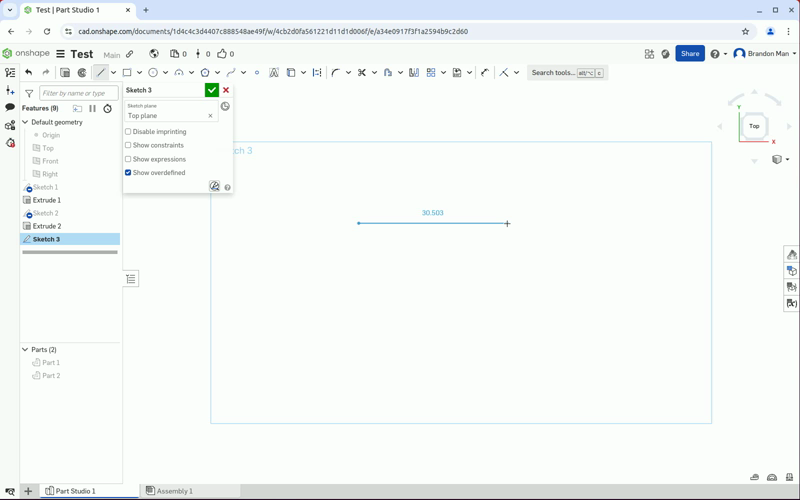
key_up(shift)
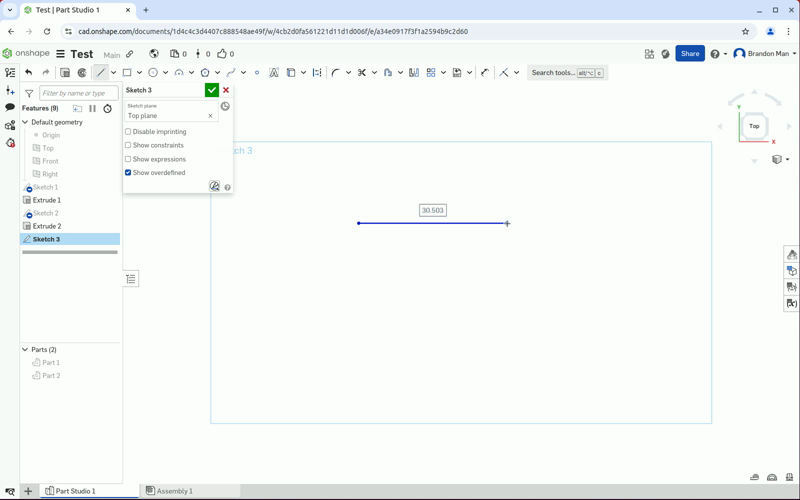
key_down(shift)
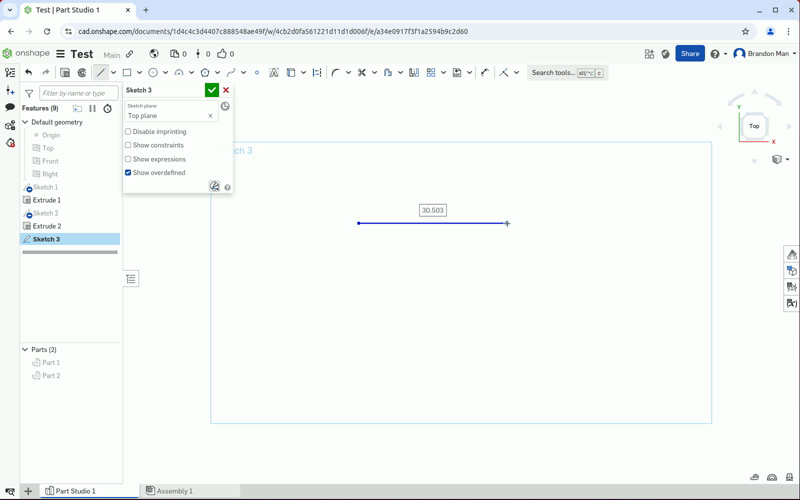
mouse_move(537, 223)
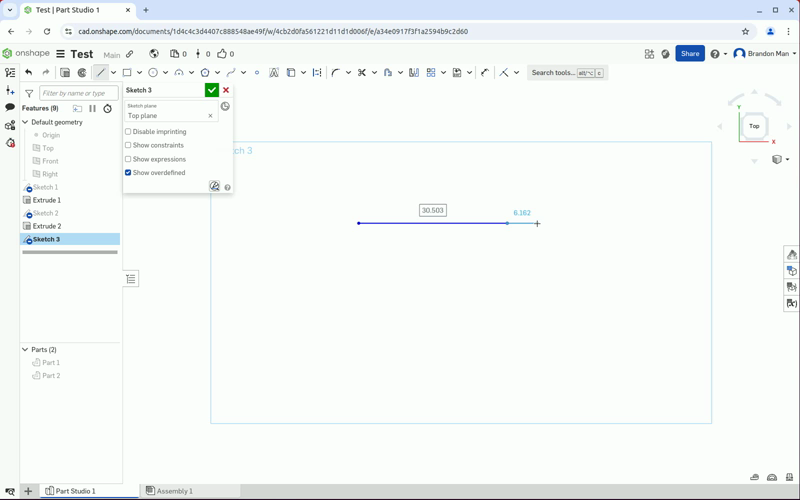
mouse_move(515, 223)
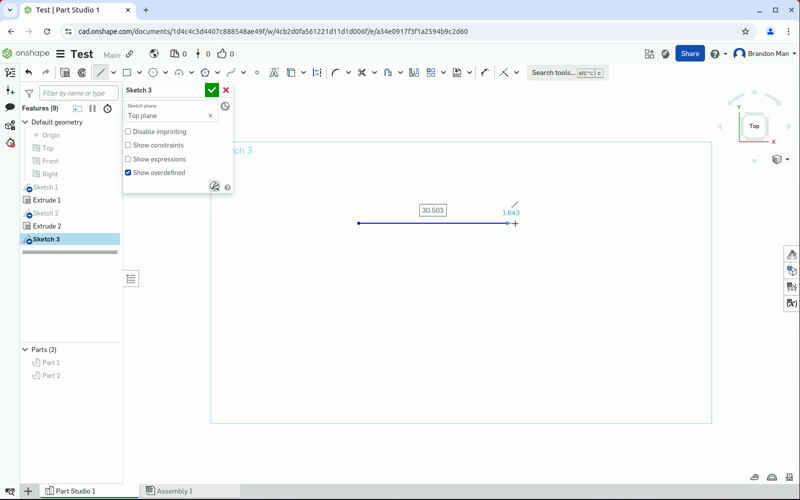
click(515, 223)
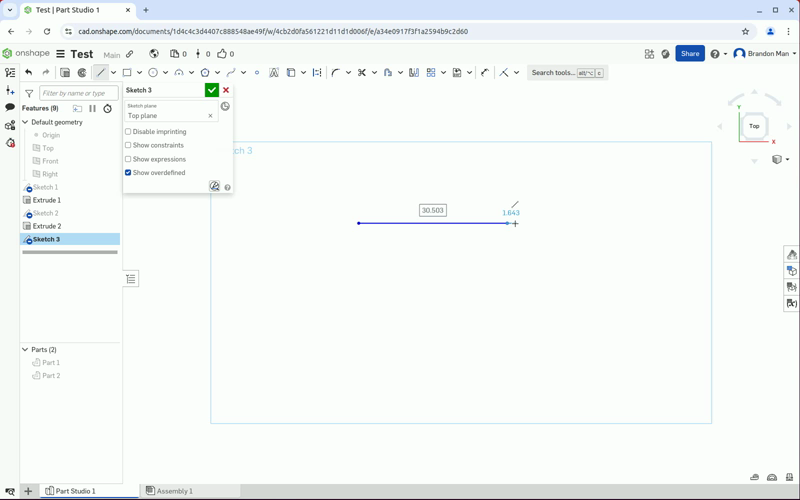
key_up(shift)
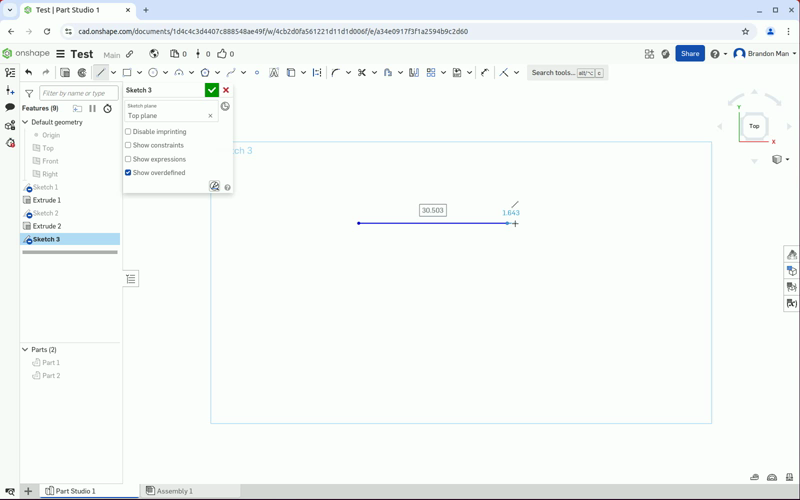
key_down(shift)
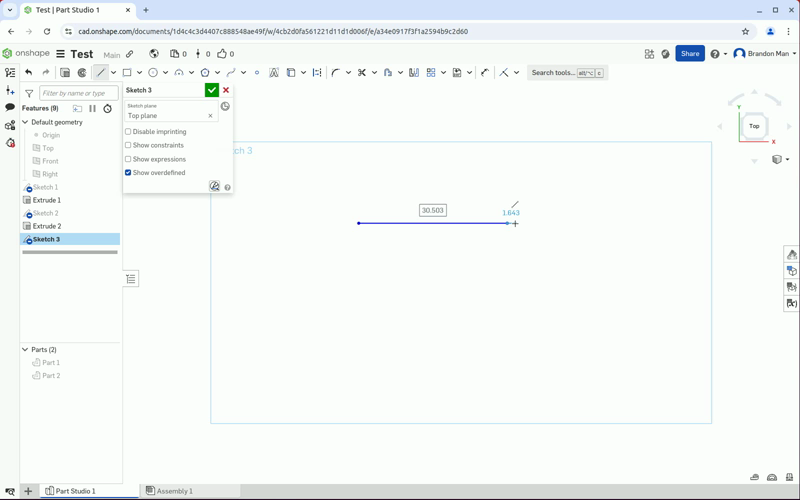
mouse_move(545, 223)
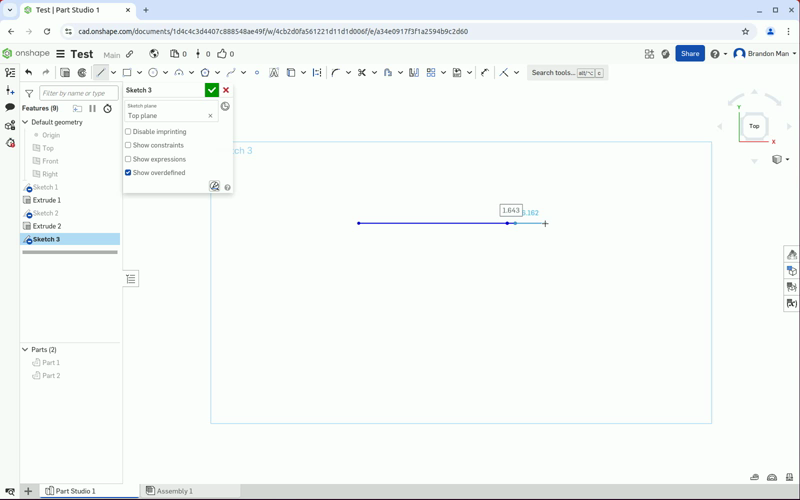
mouse_move(515, 215)
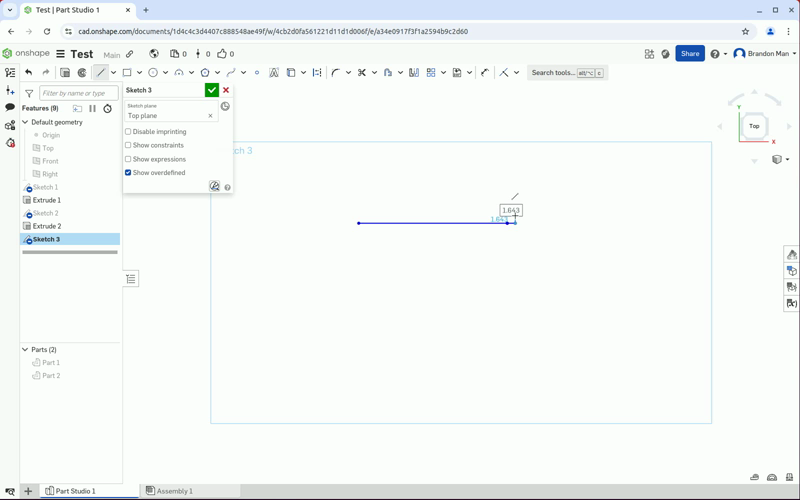
click(515, 215)
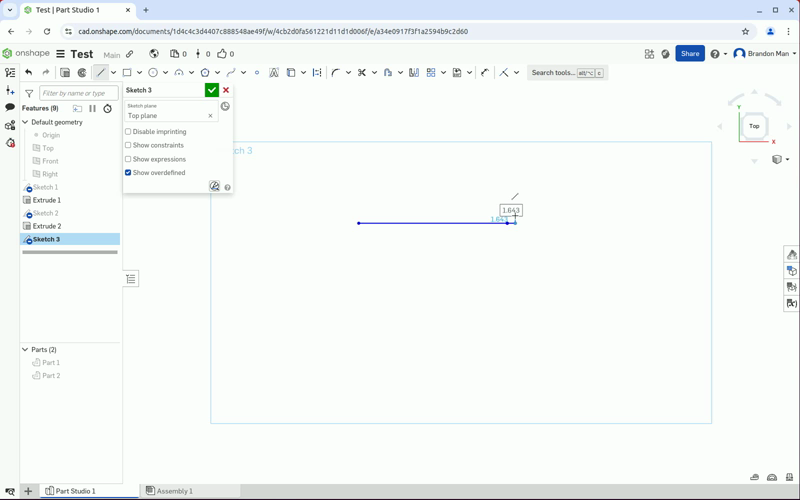
key_up(shift)
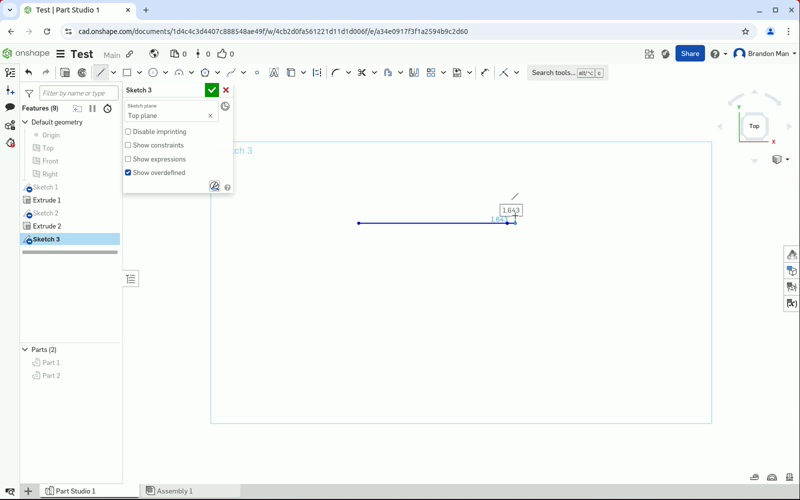
key_down(shift)
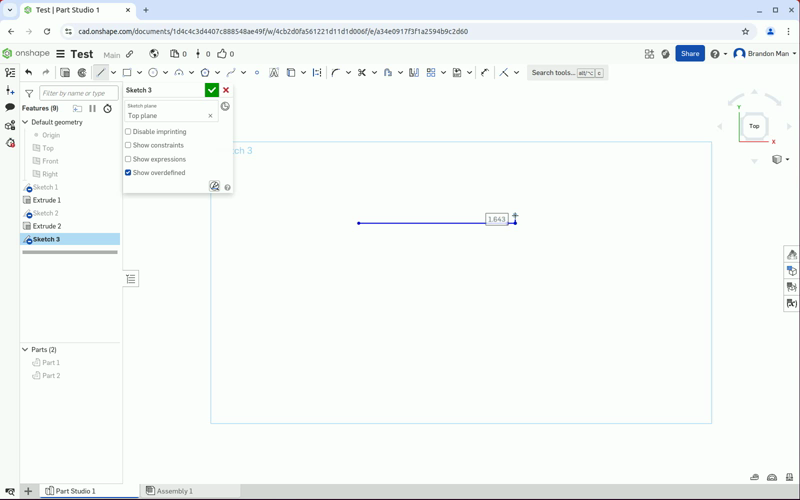
mouse_move(358, 215)
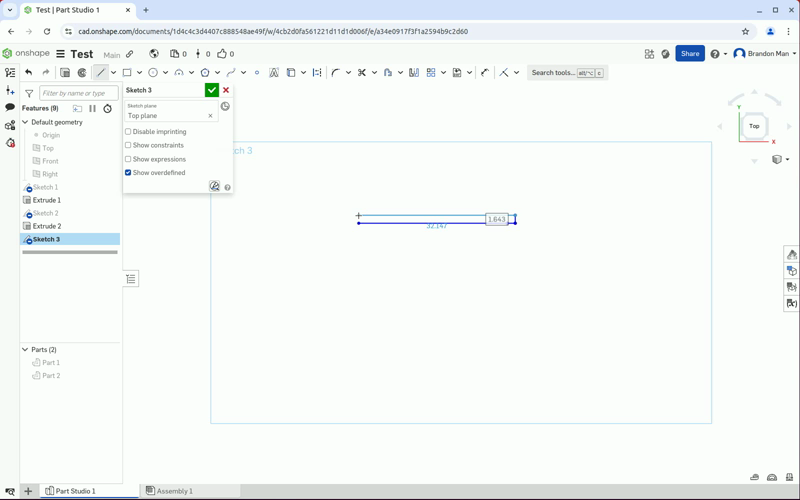
click(358, 215)
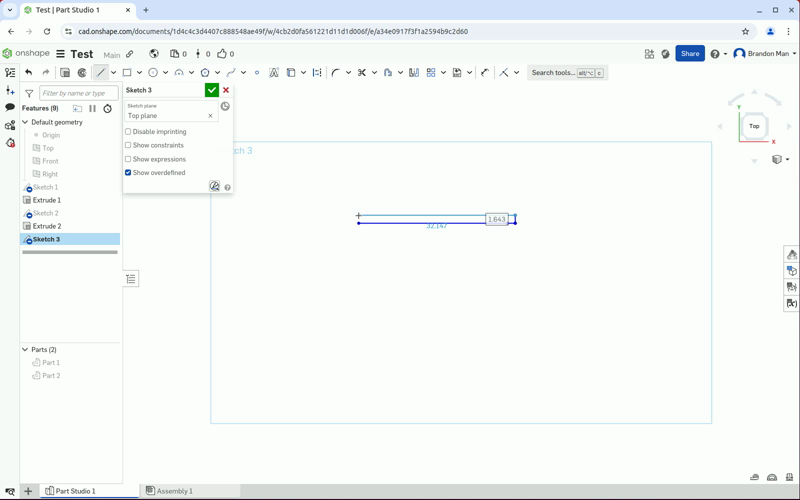
key_up(shift)
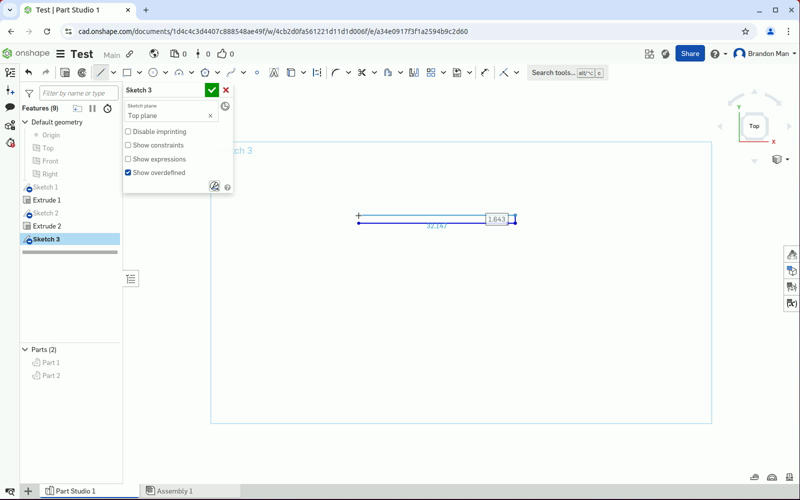
mouse_move(388, 215)
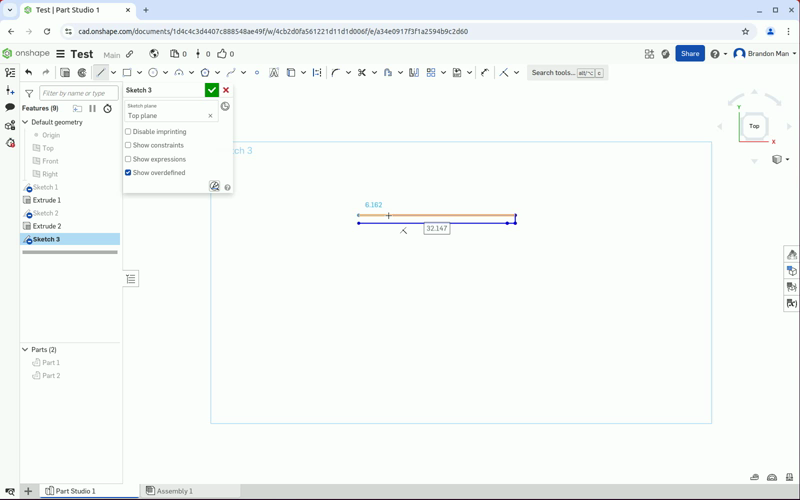
key_down(shift)
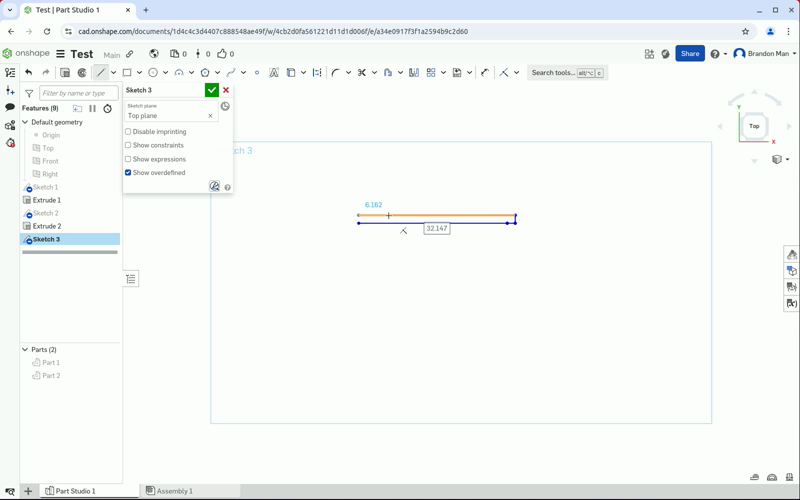
mouse_move(358, 223)
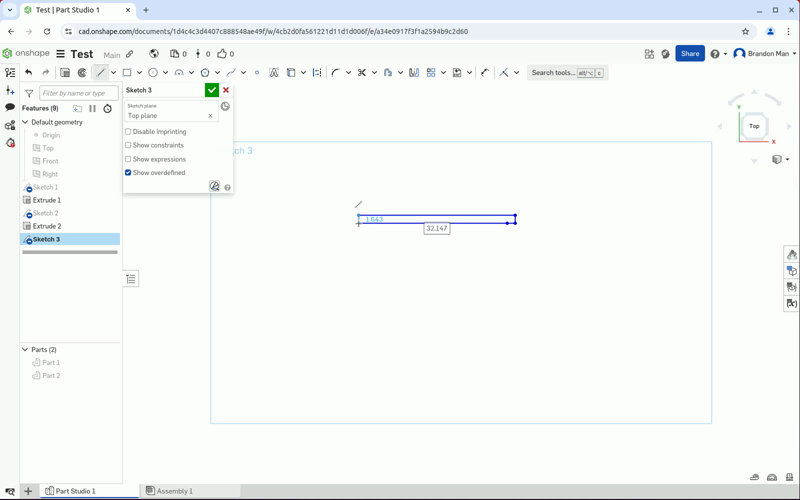
key_up(shift)
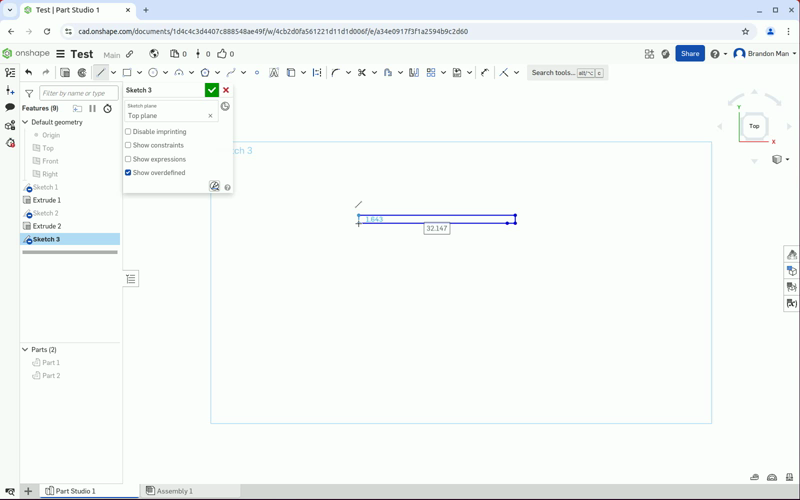
click(358, 223)
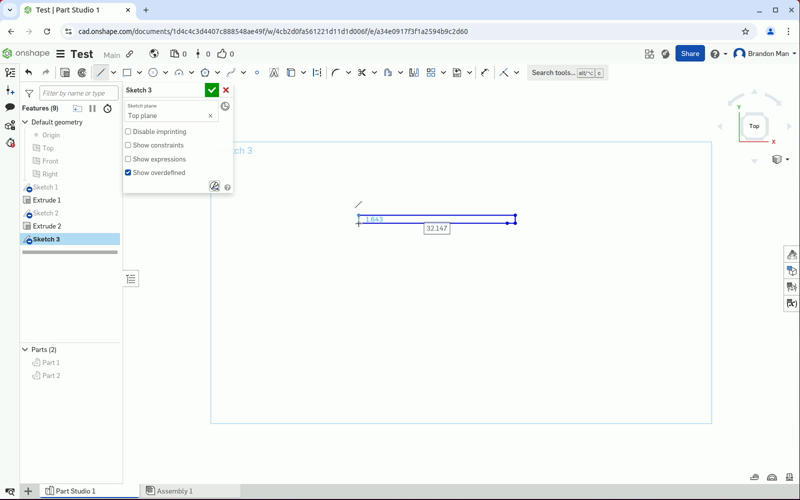
key(esc)
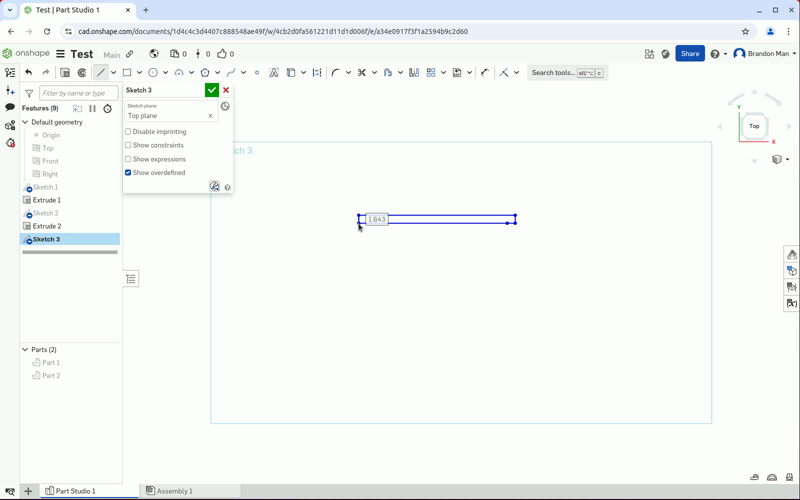
mouse_move(470, 220)
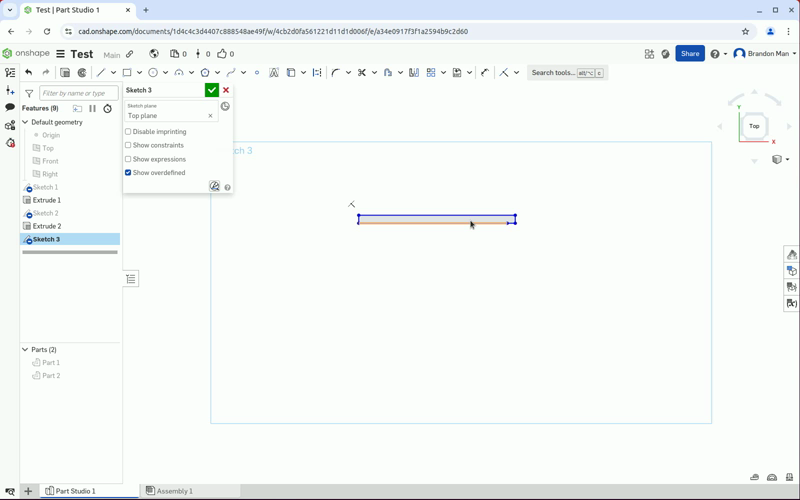
scroll(6)
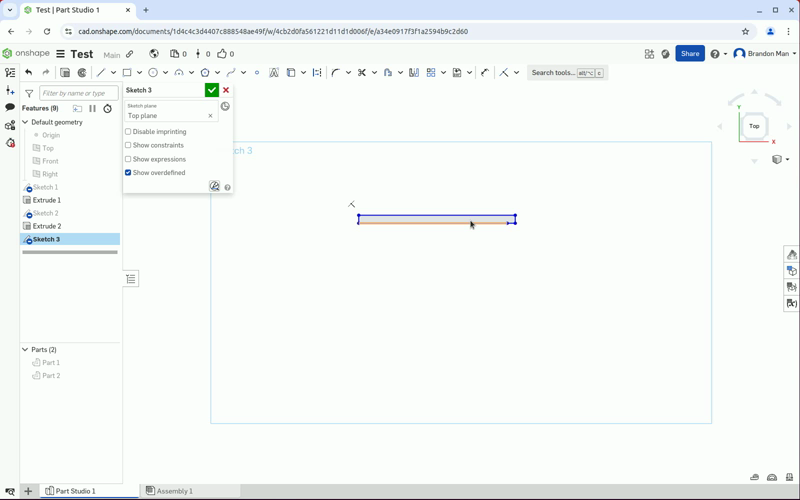
scroll(6)
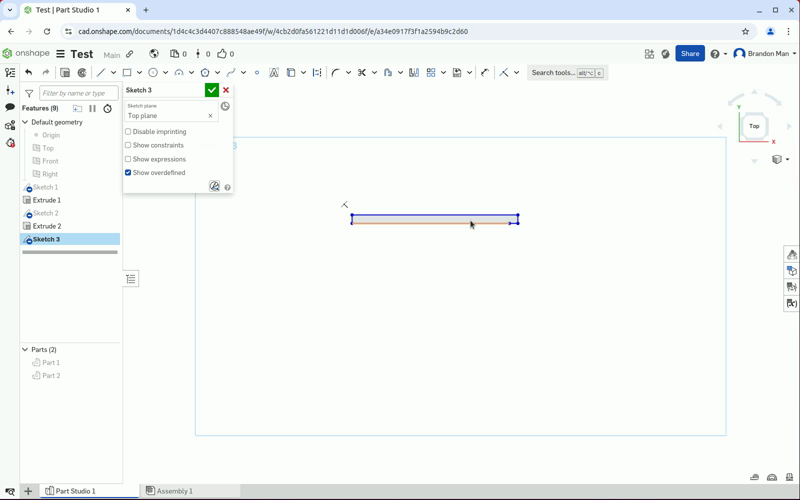
scroll(6)
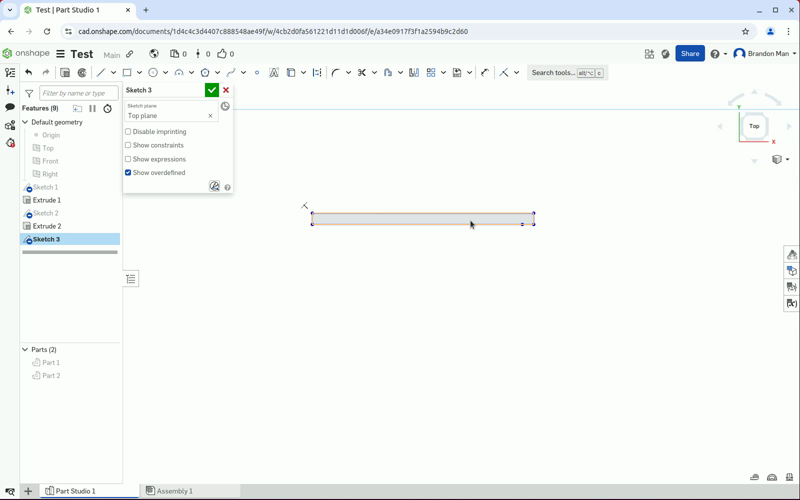
scroll(6)
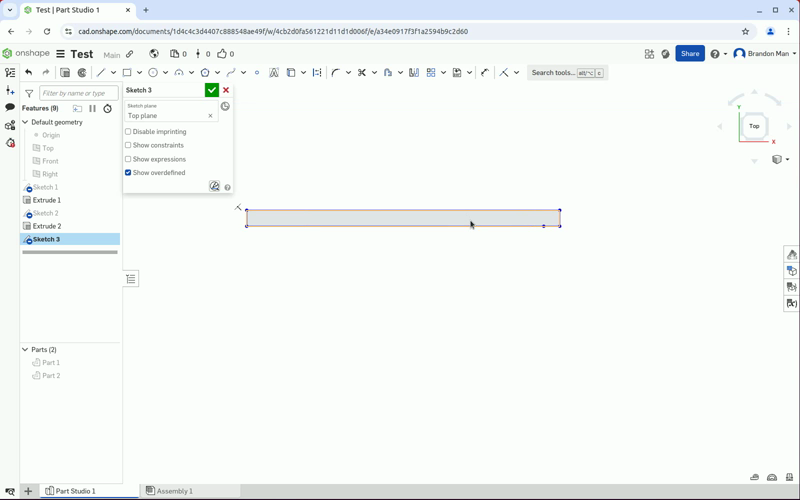
scroll(6)
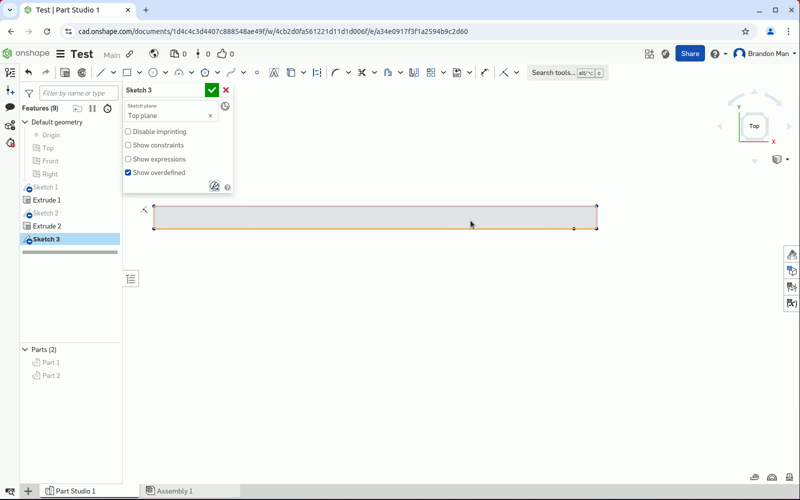
scroll(6)
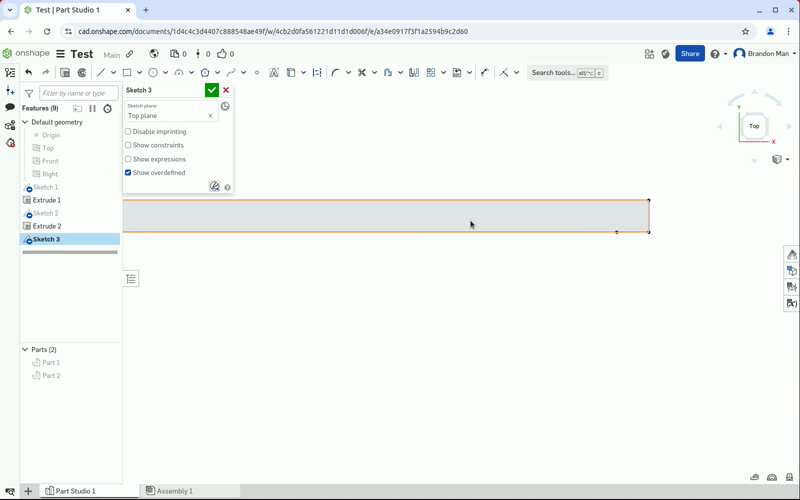
scroll(6)
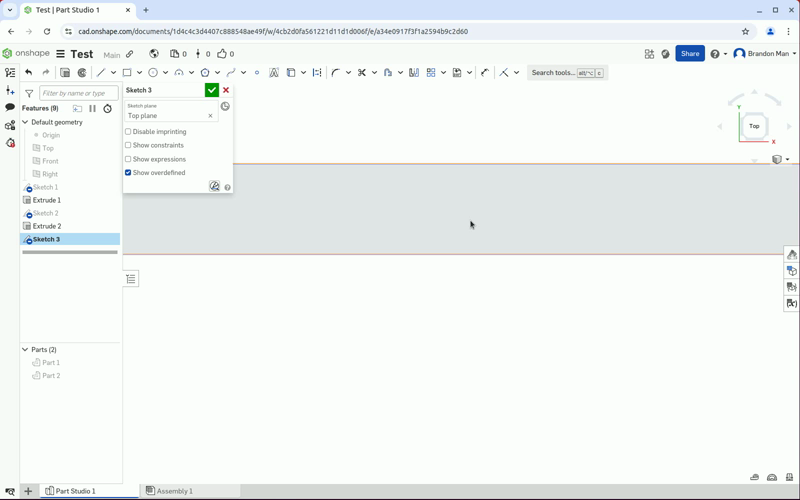
click(470, 220)
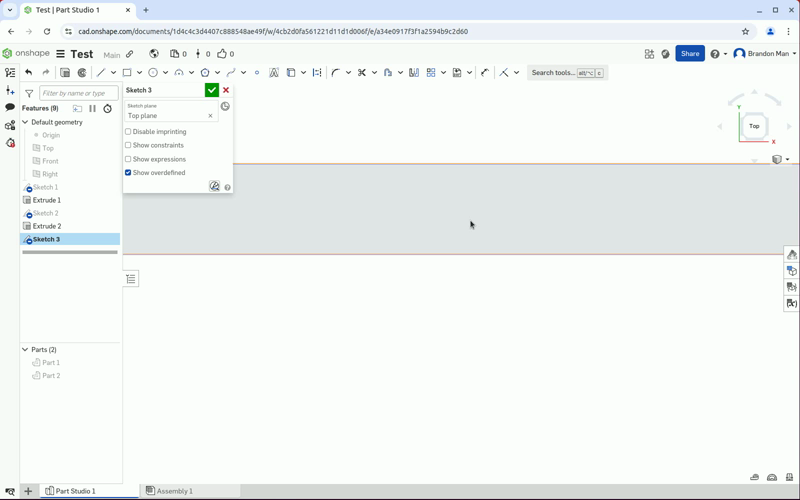
scroll(-6)
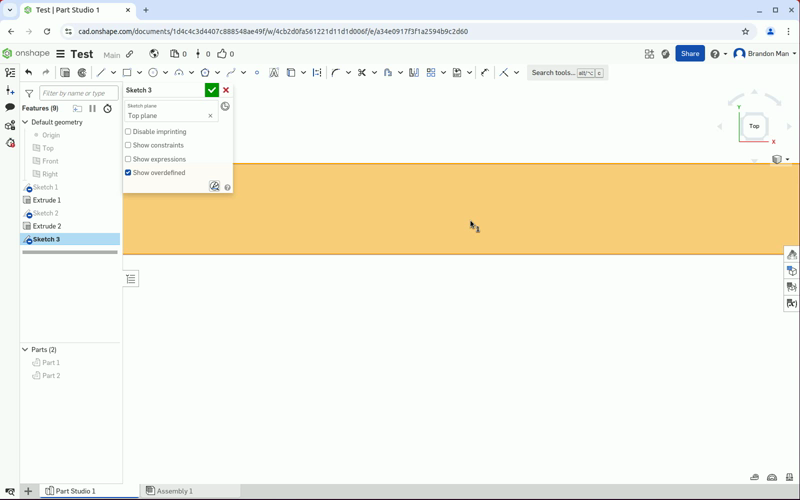
scroll(-6)
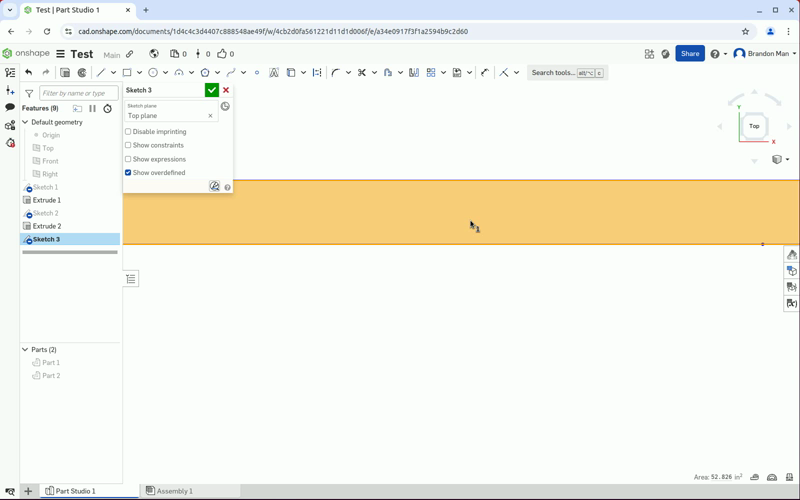
scroll(-6)
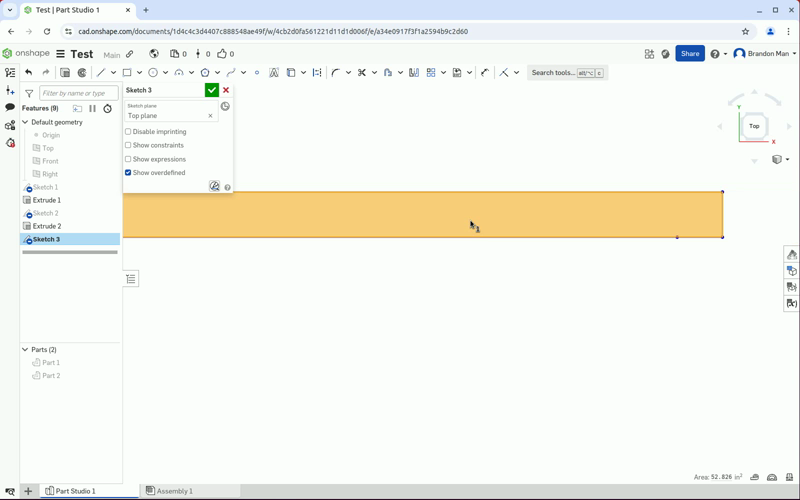
scroll(-6)
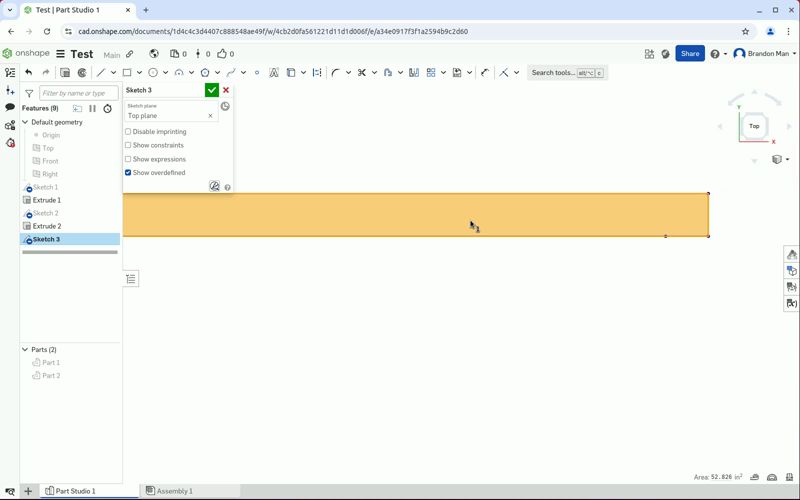
scroll(-6)
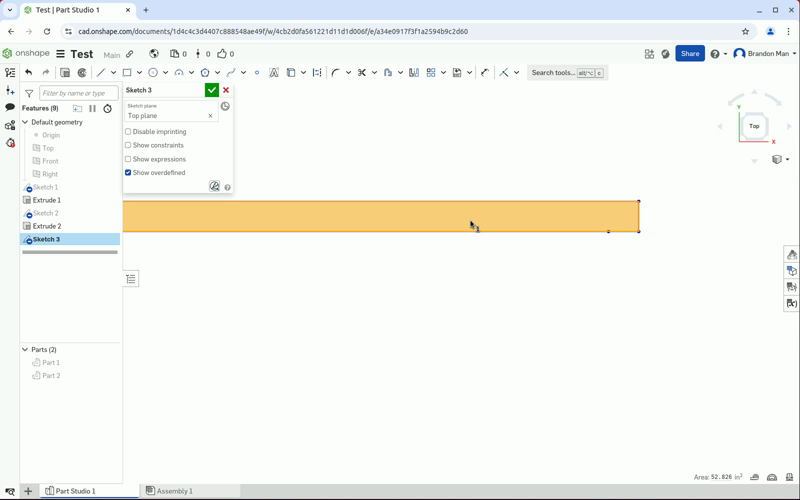
scroll(-6)
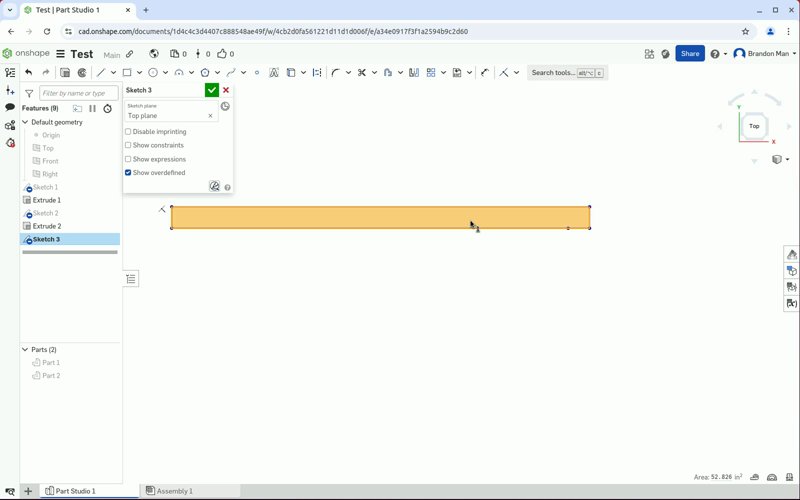
scroll(-6)
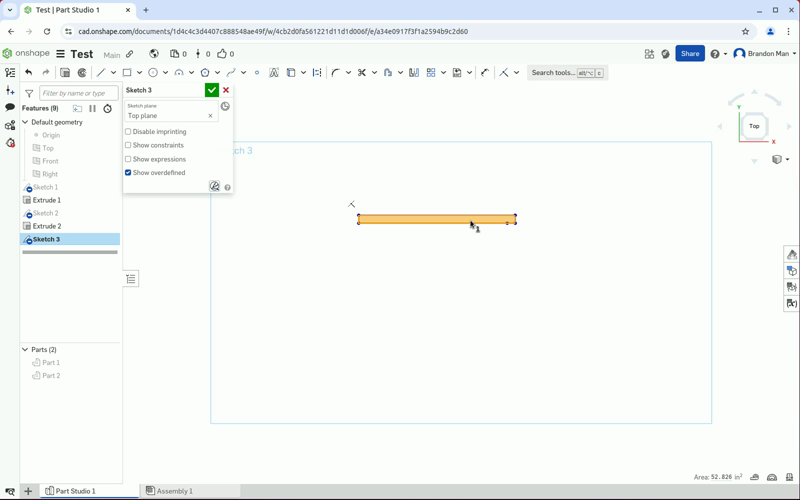
mouse_move(73, 352)
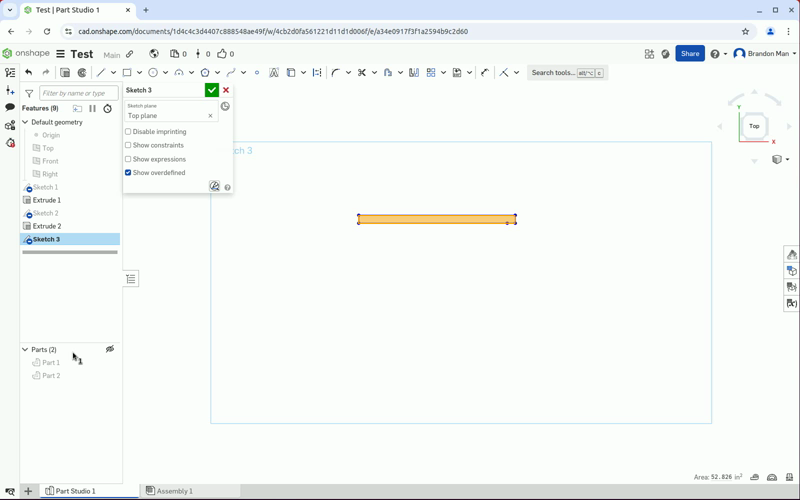
key(shift+y)
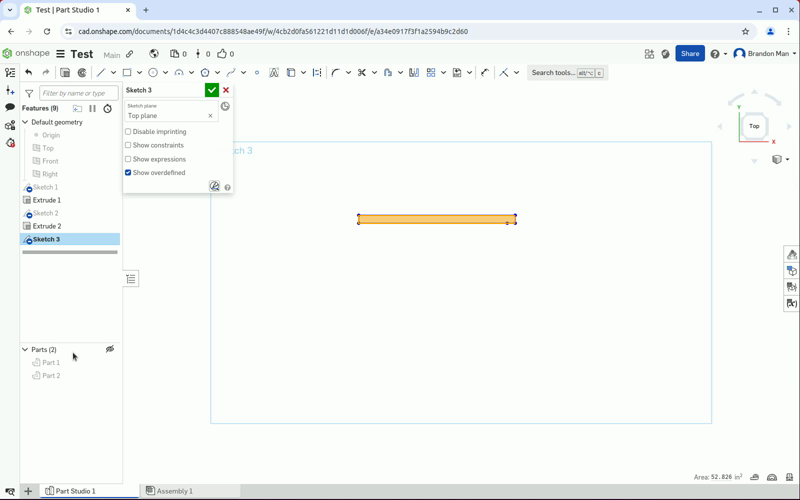
key(shift+e)
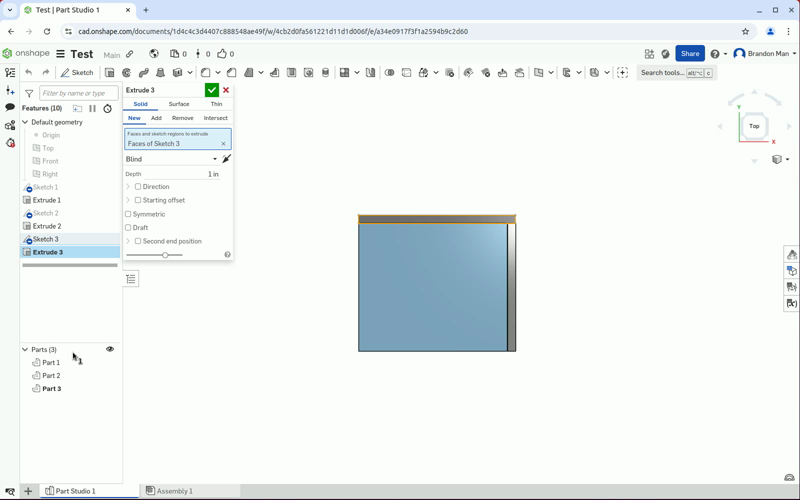
mouse_move(143, 106)
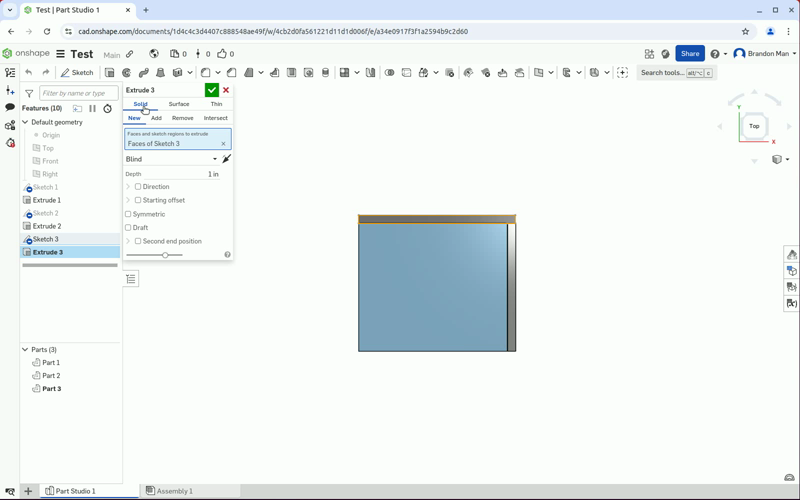
click(143, 106)
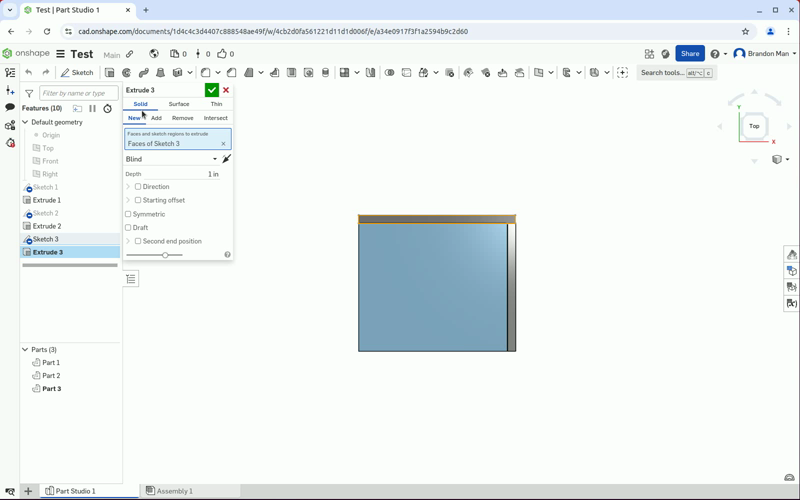
mouse_move(137, 120)
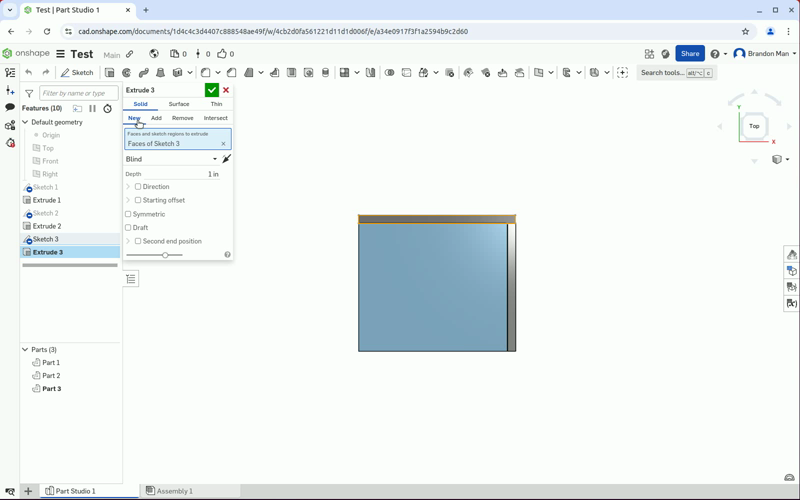
click(137, 120)
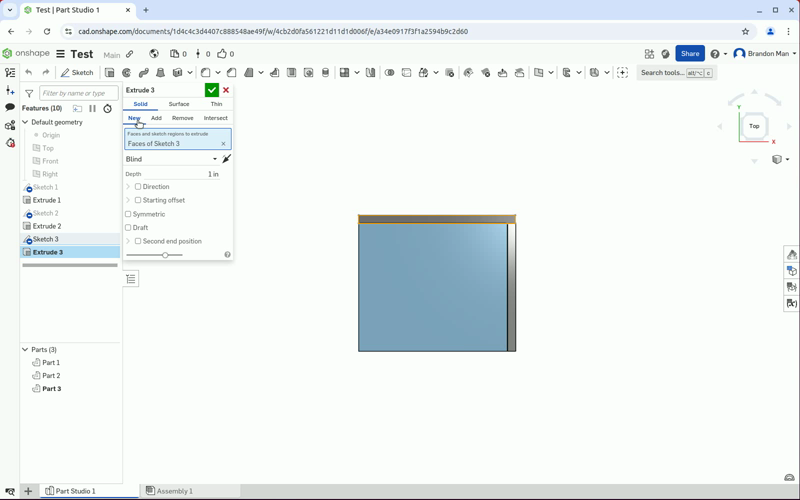
key(tab, 4)
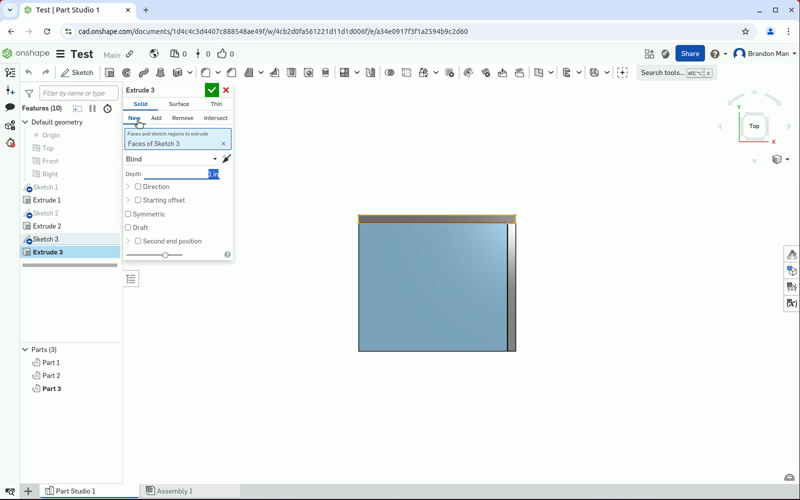
text(18.775)
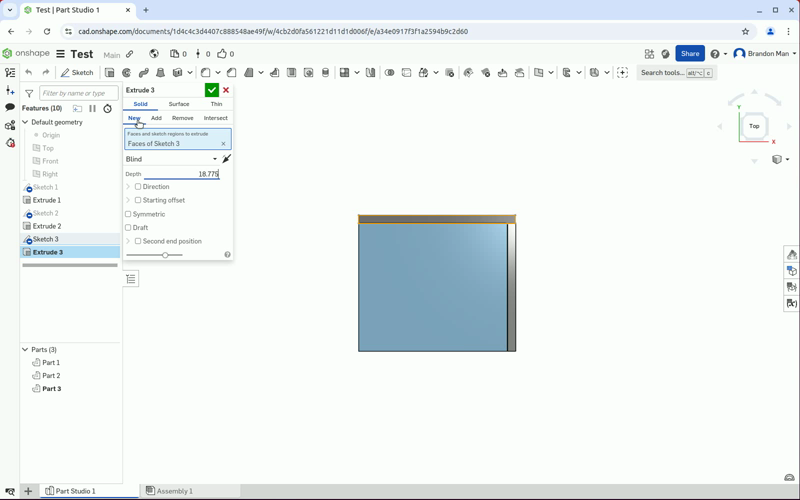
key(enter)
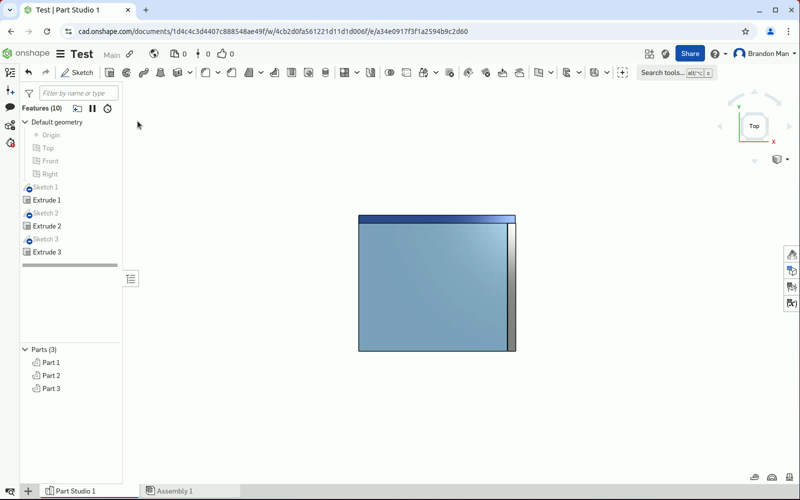
key(shift+h)
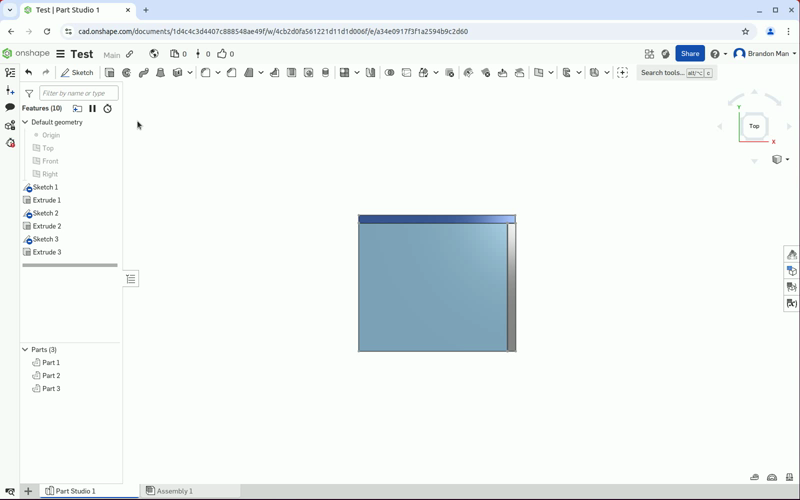
key(shift+h)
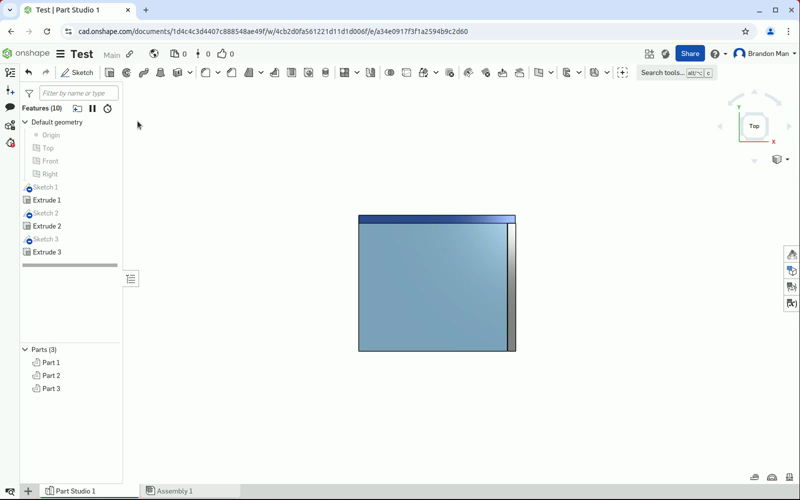
mouse_move(73, 189)
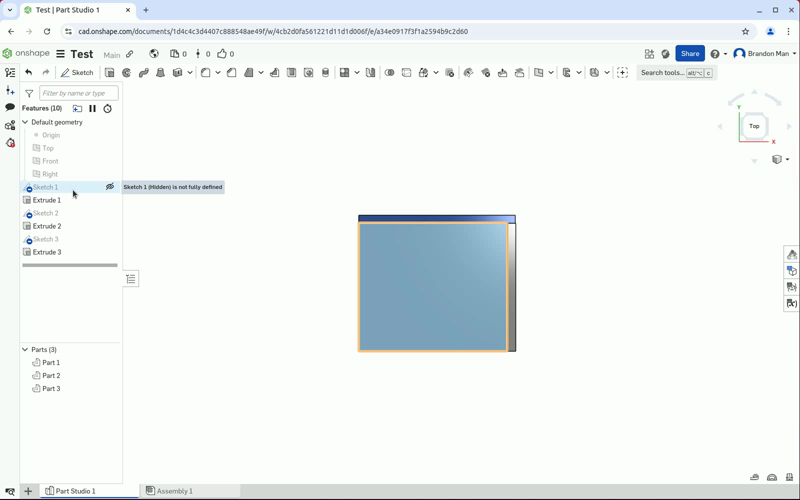
click(73, 189)
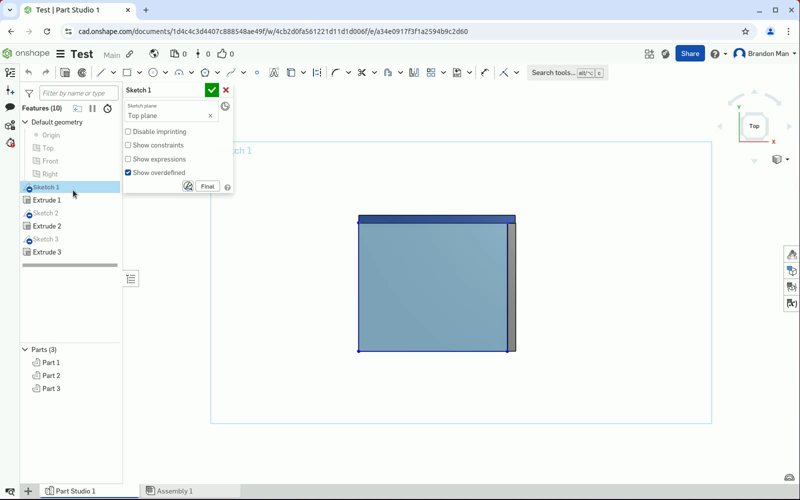
mouse_move(229, 92)
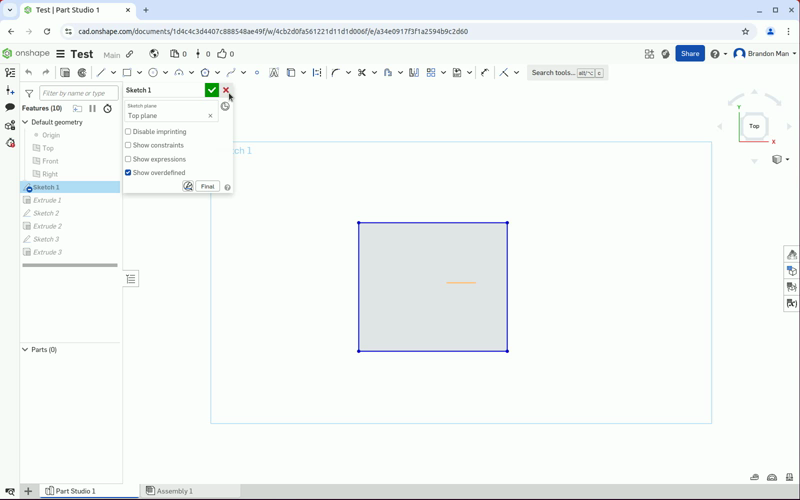
click(229, 92)
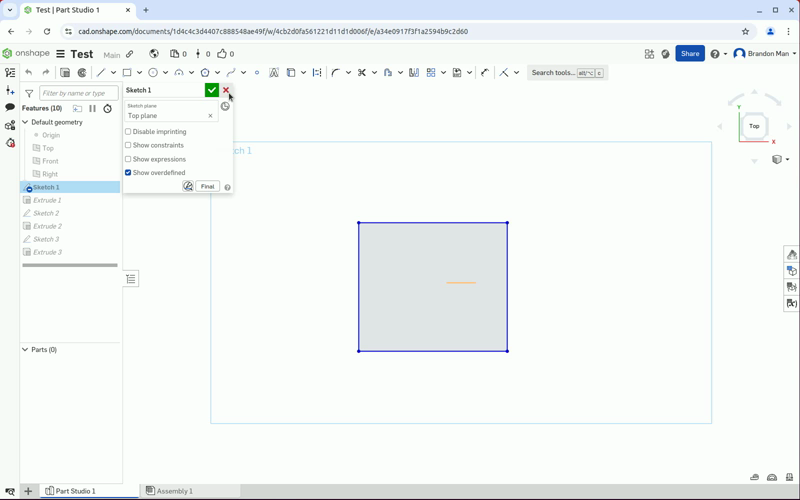
key(shift+s)
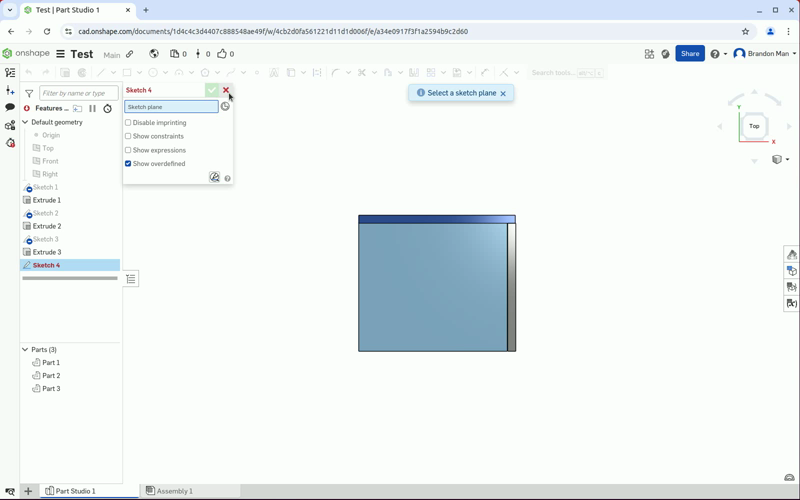
mouse_move(73, 150)
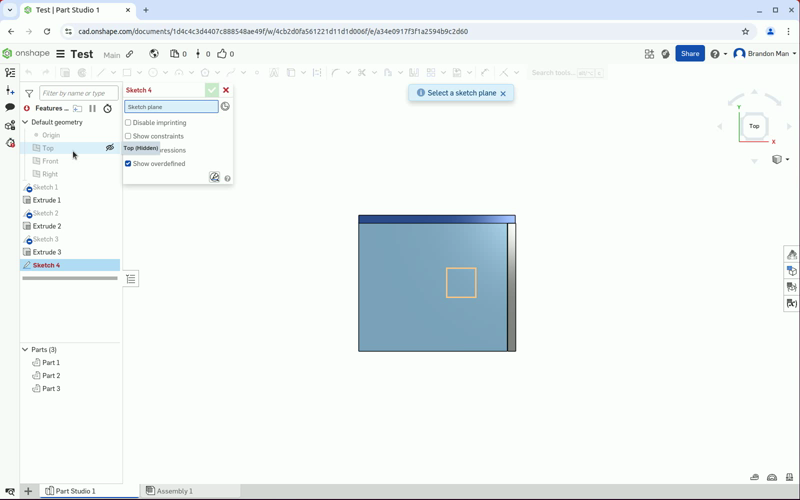
click(73, 150)
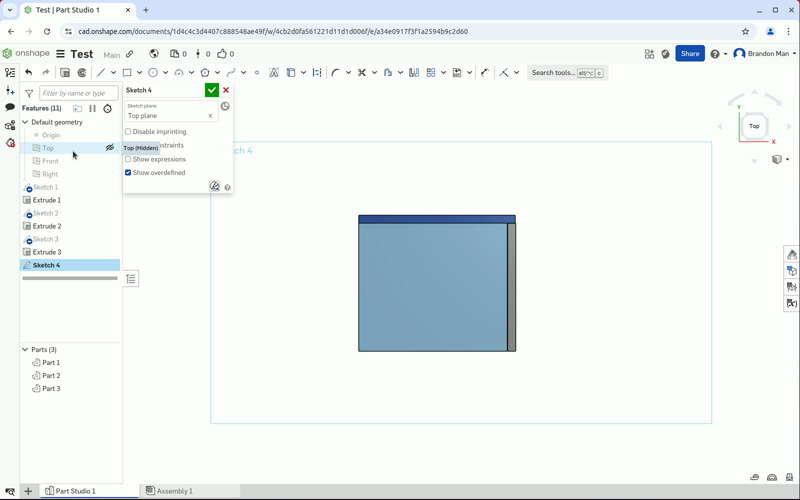
mouse_move(73, 352)
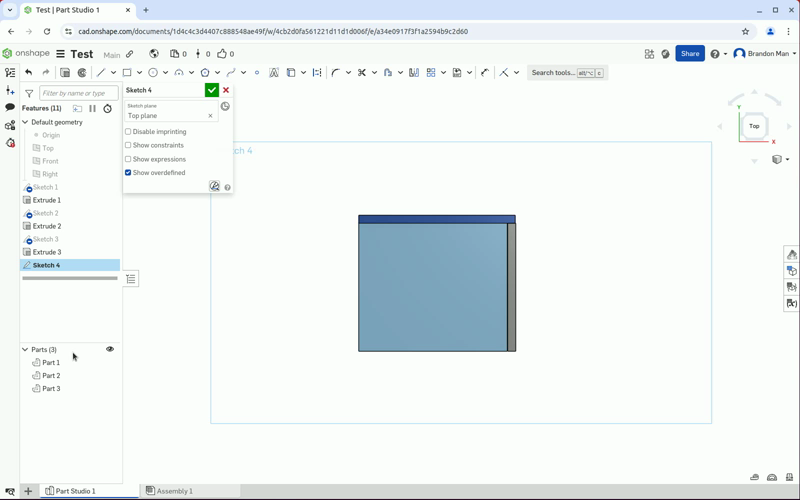
key(y)
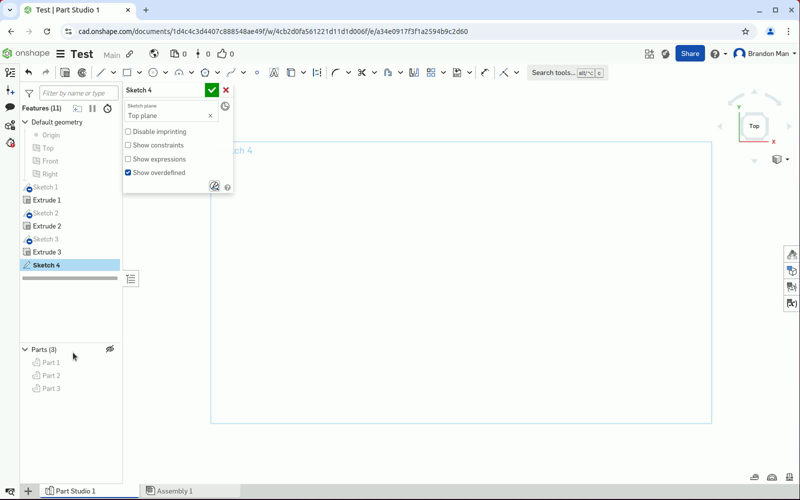
key(l)
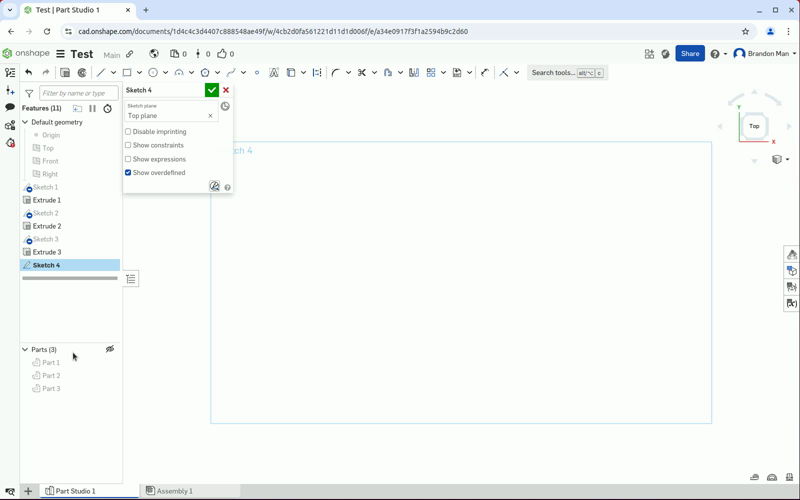
key_down(shift)
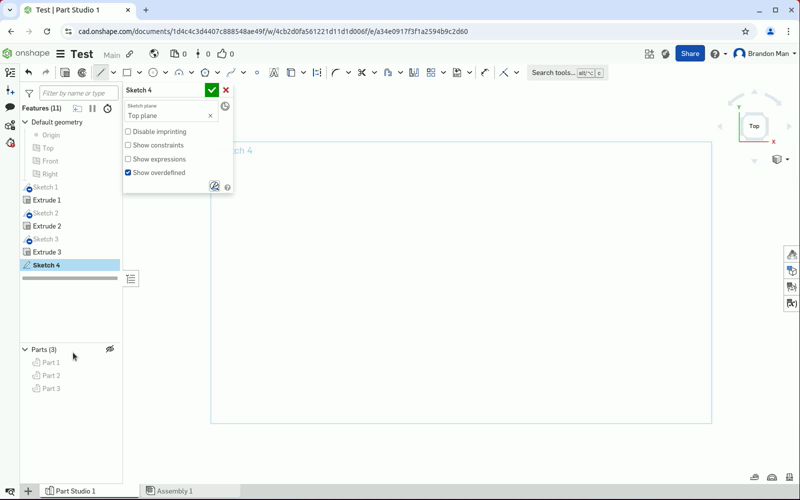
mouse_move(358, 359)
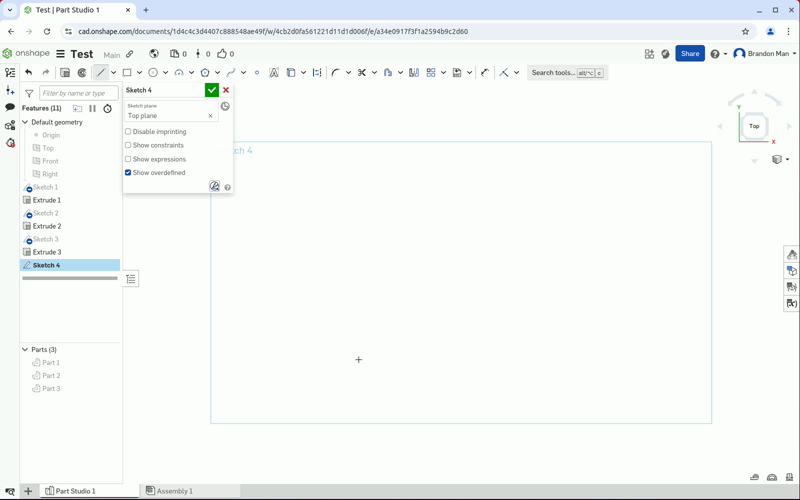
click(358, 359)
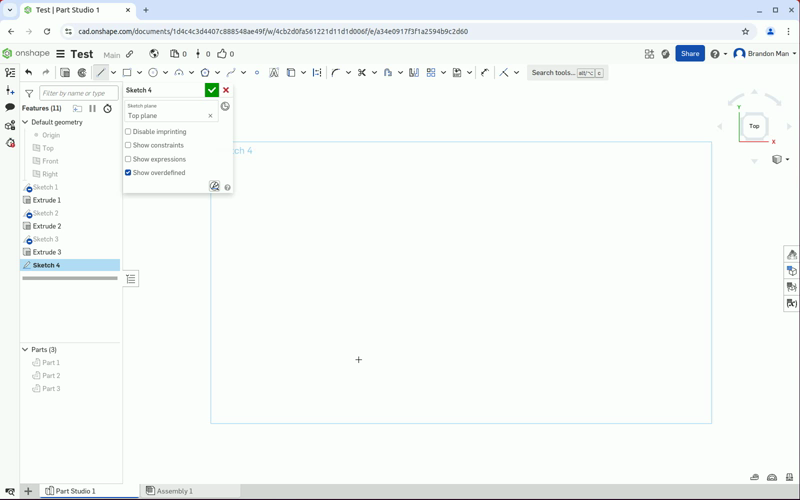
key_up(shift)
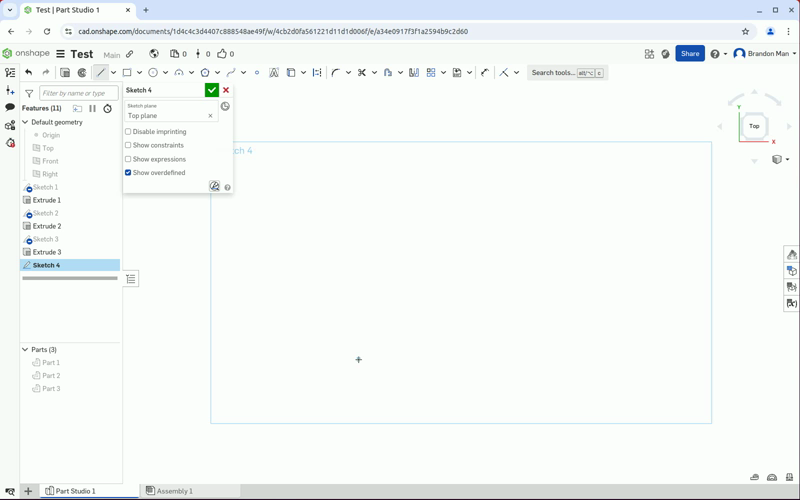
key_down(shift)
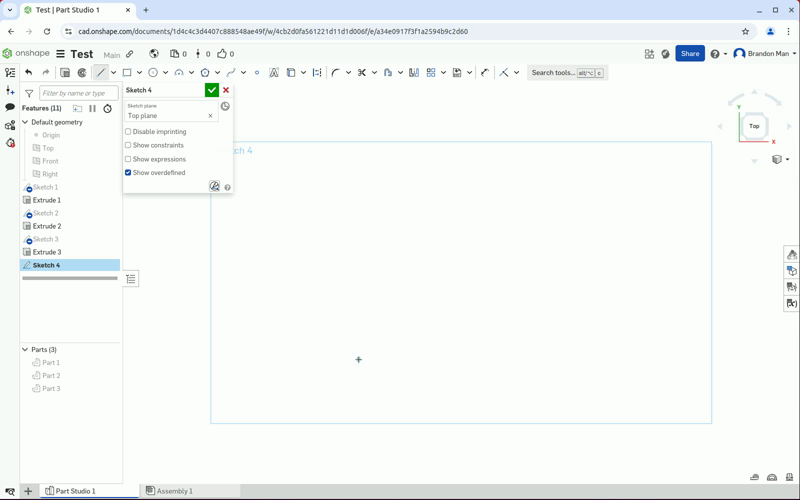
mouse_move(515, 359)
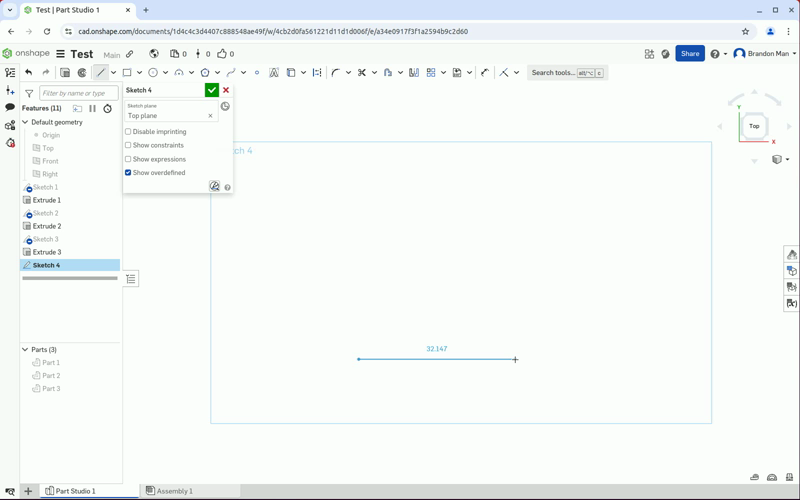
click(515, 359)
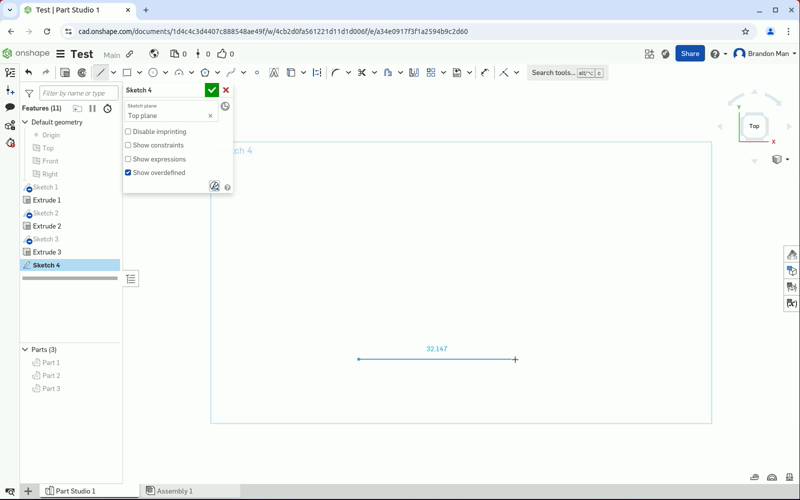
key_up(shift)
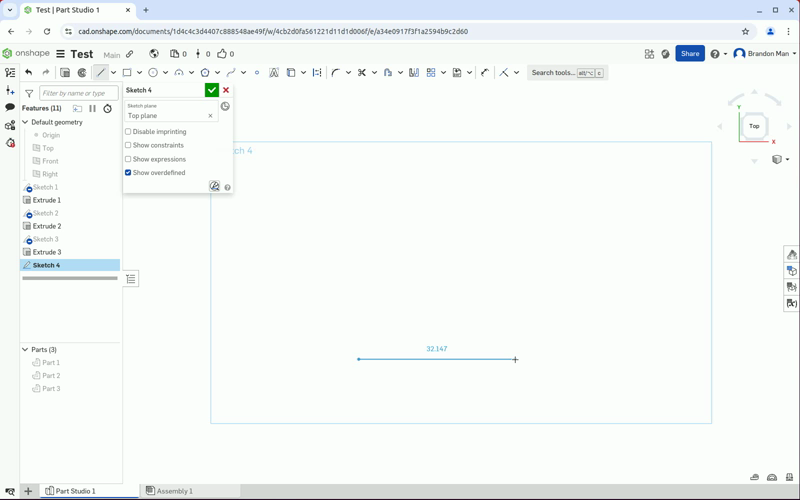
key_down(shift)
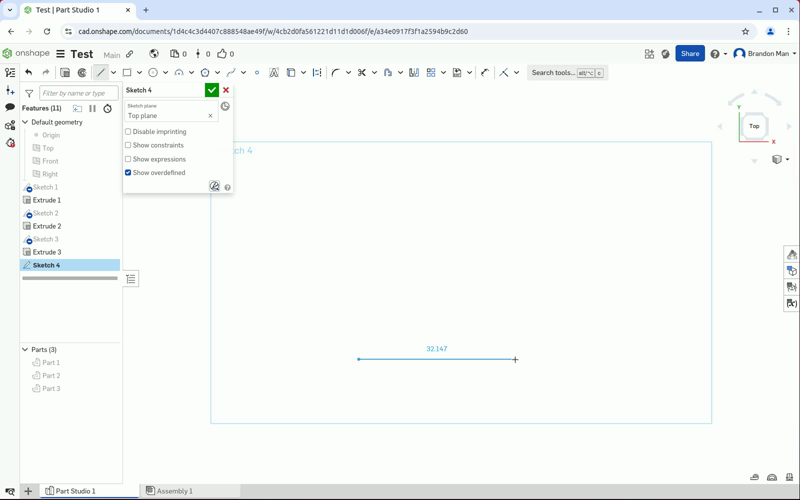
mouse_move(545, 359)
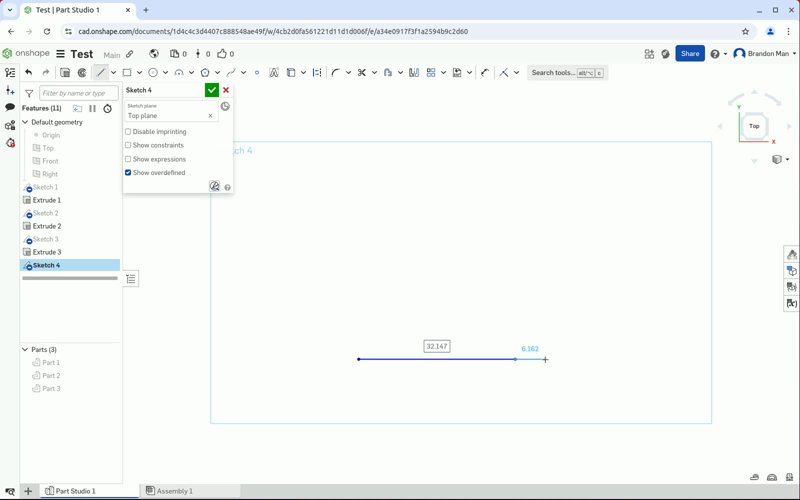
mouse_move(515, 351)
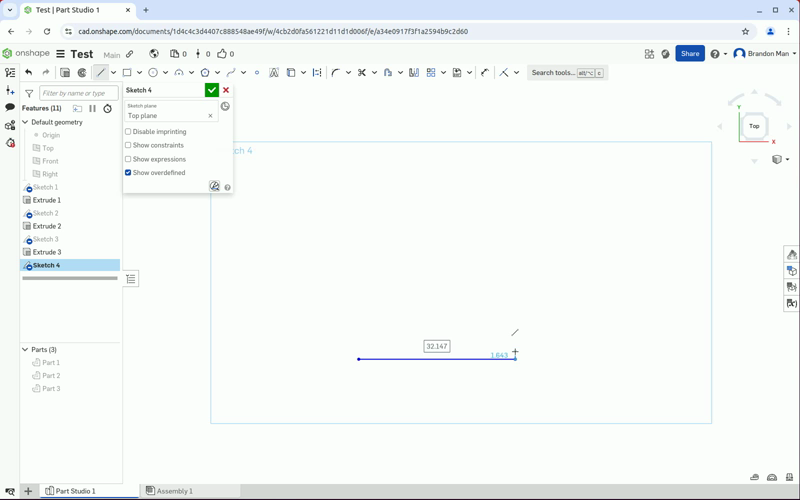
click(515, 351)
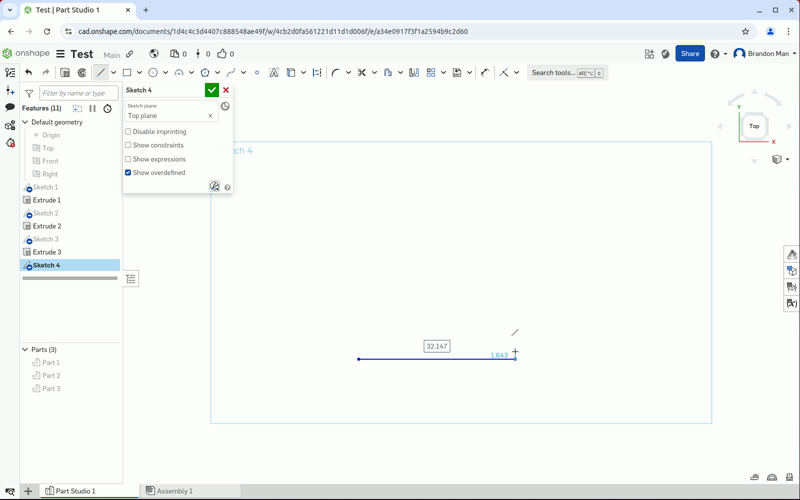
key_up(shift)
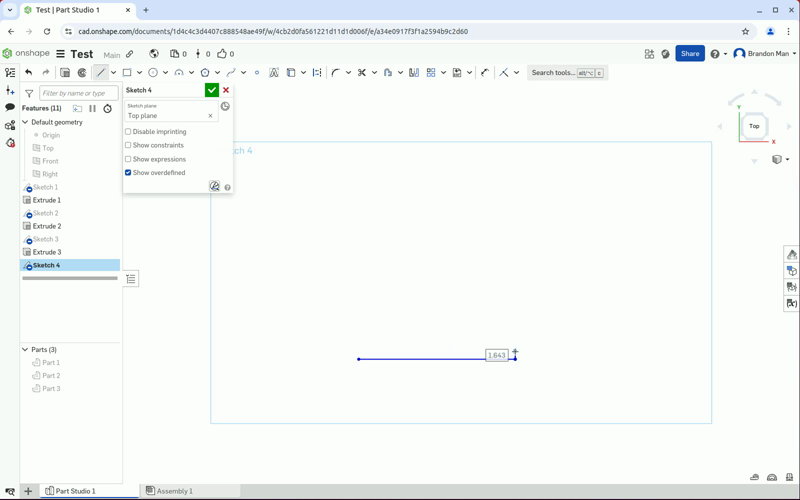
key_down(shift)
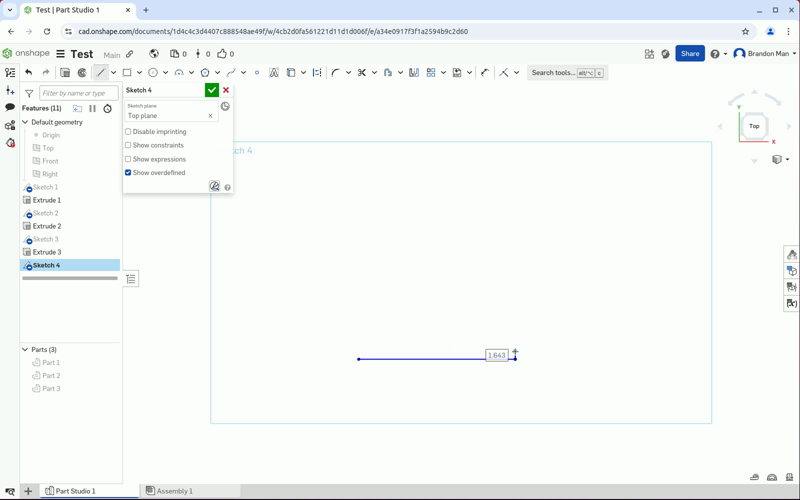
mouse_move(545, 351)
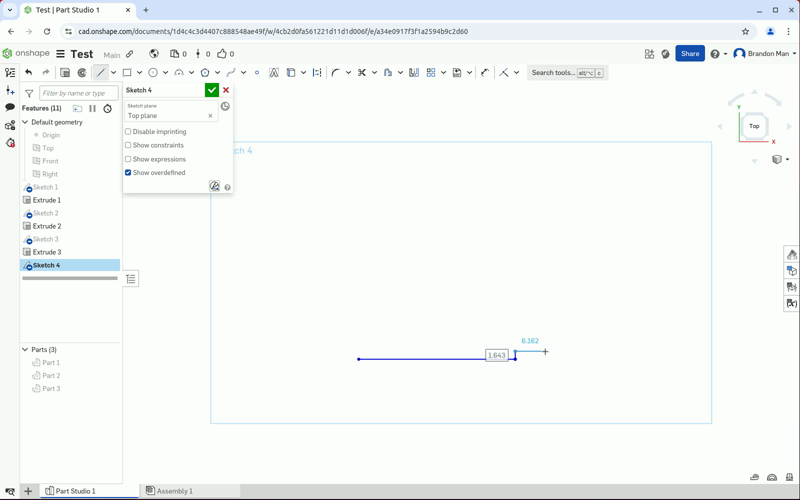
mouse_move(507, 351)
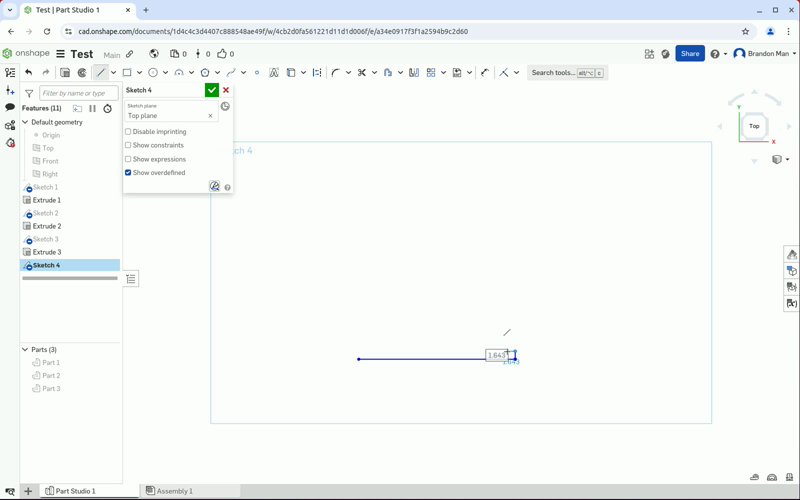
click(507, 351)
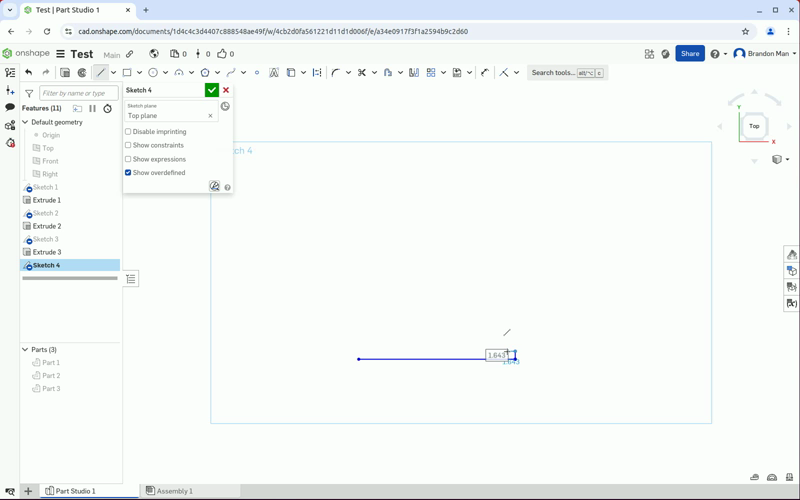
key_up(shift)
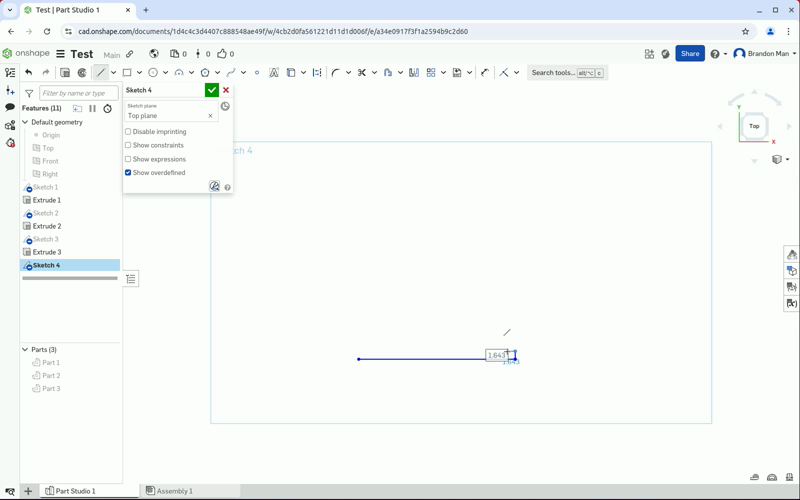
key_down(shift)
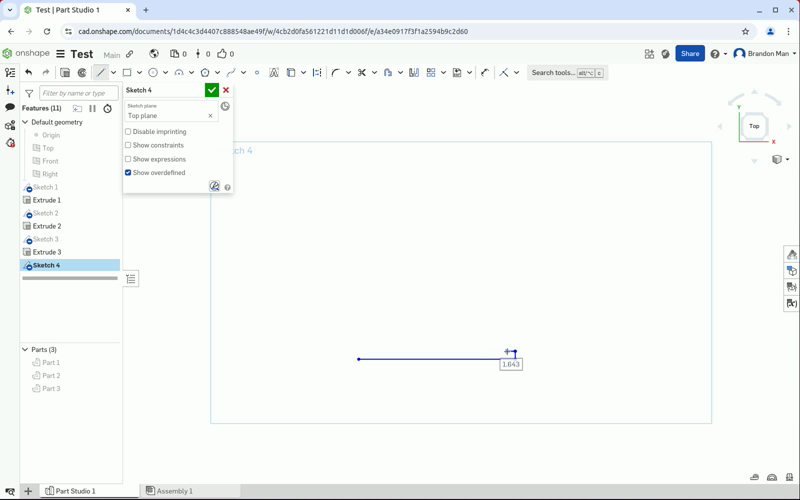
mouse_move(358, 351)
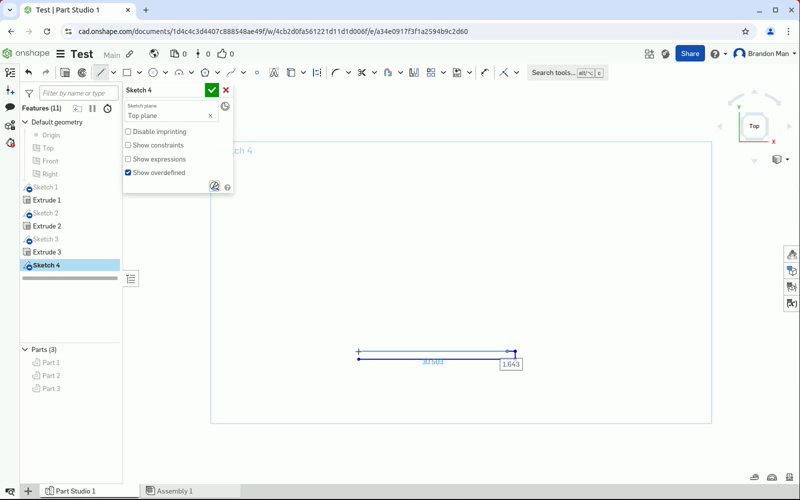
click(358, 351)
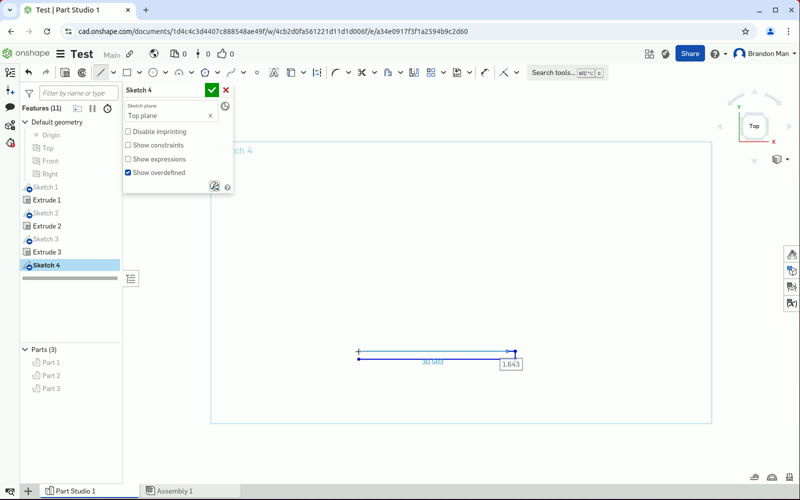
key_up(shift)
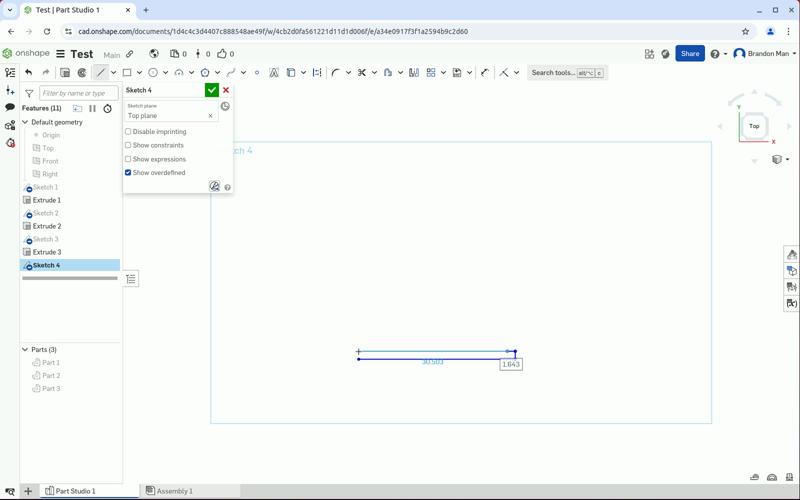
mouse_move(388, 351)
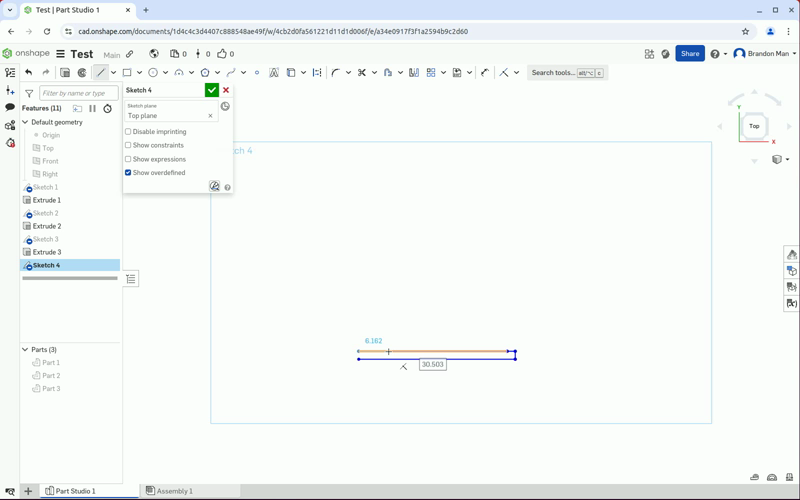
key_down(shift)
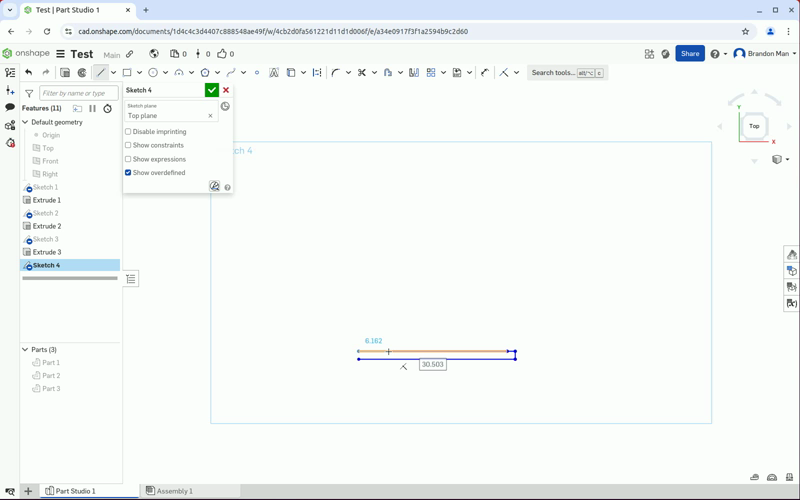
mouse_move(358, 359)
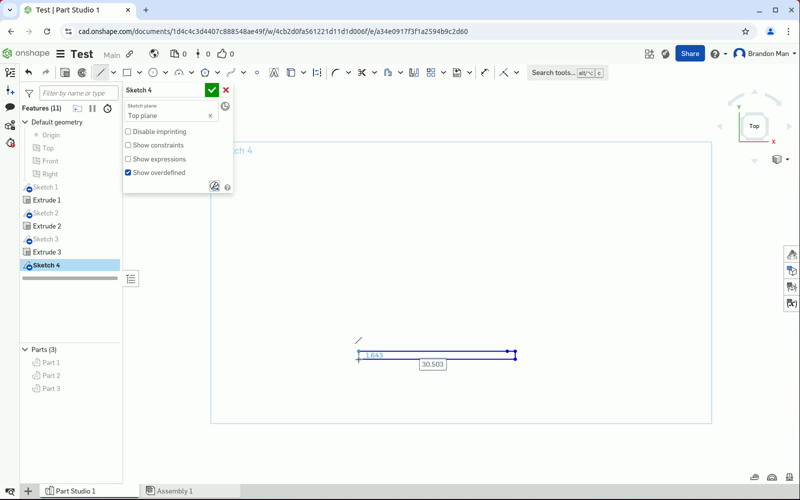
key_up(shift)
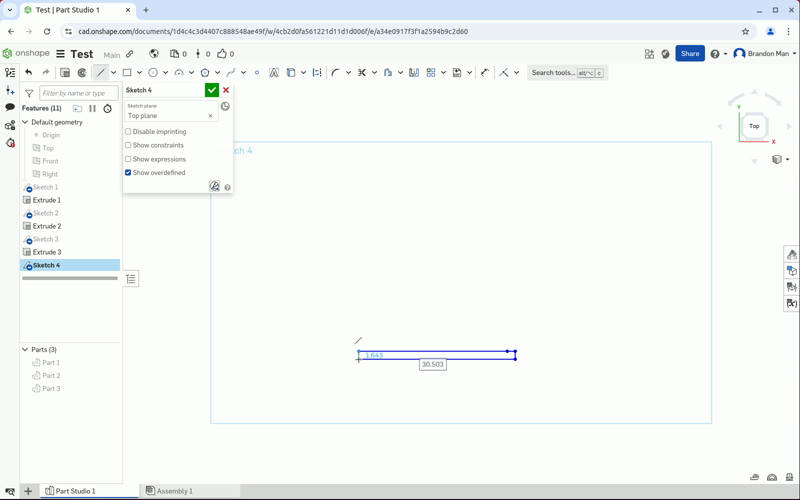
click(358, 359)
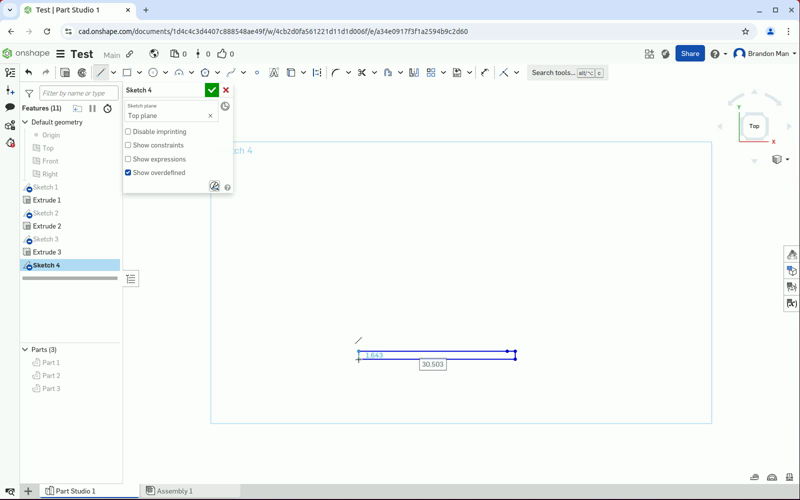
key(esc)
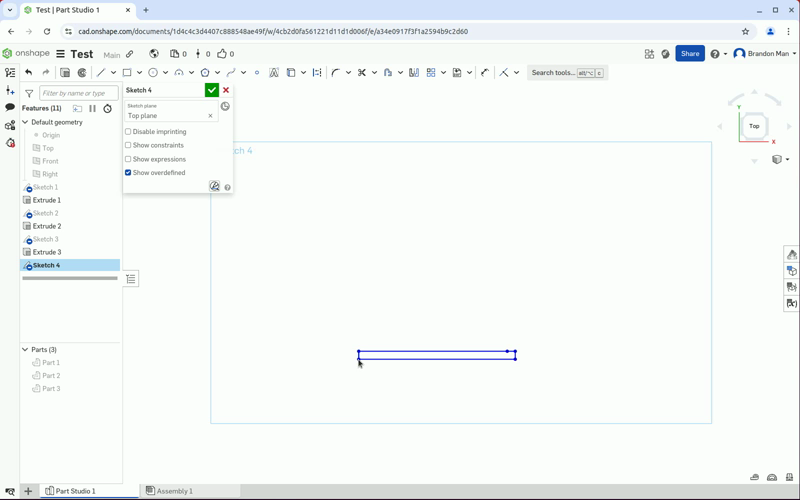
mouse_move(400, 352)
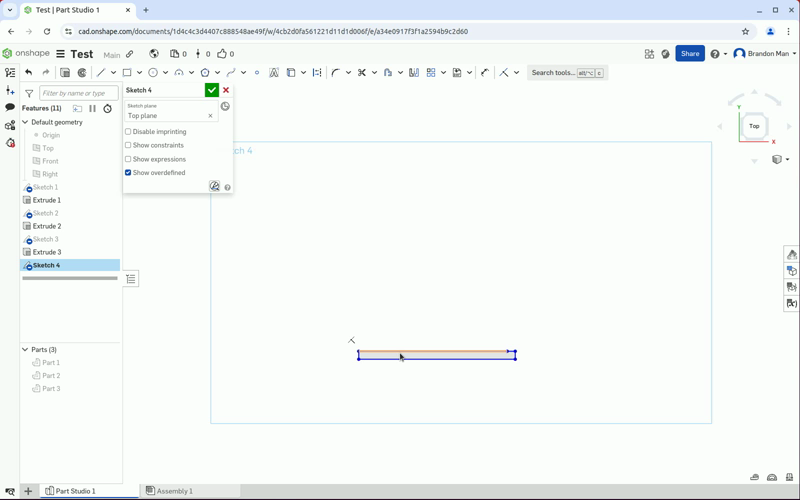
scroll(6)
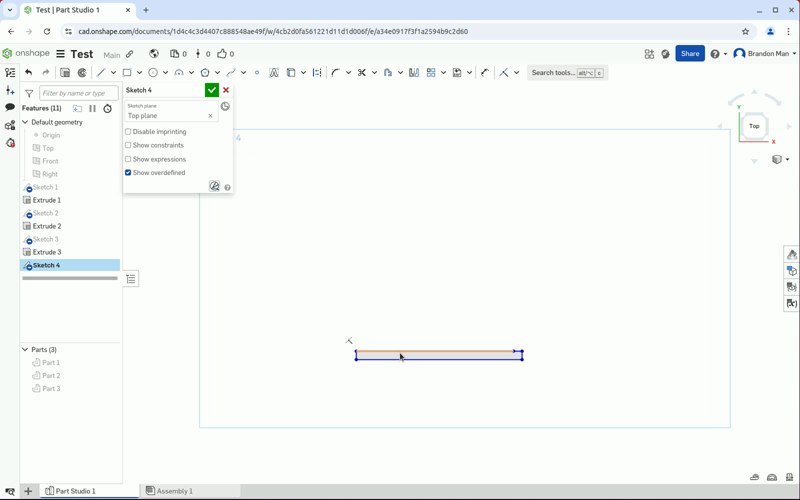
scroll(6)
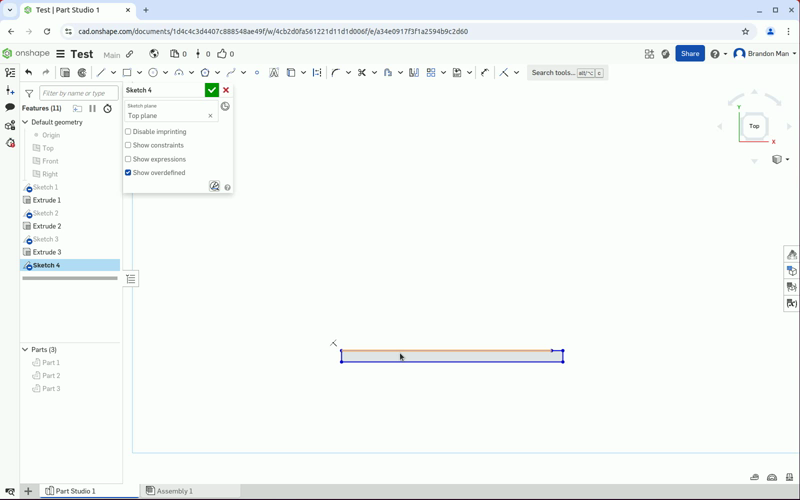
scroll(6)
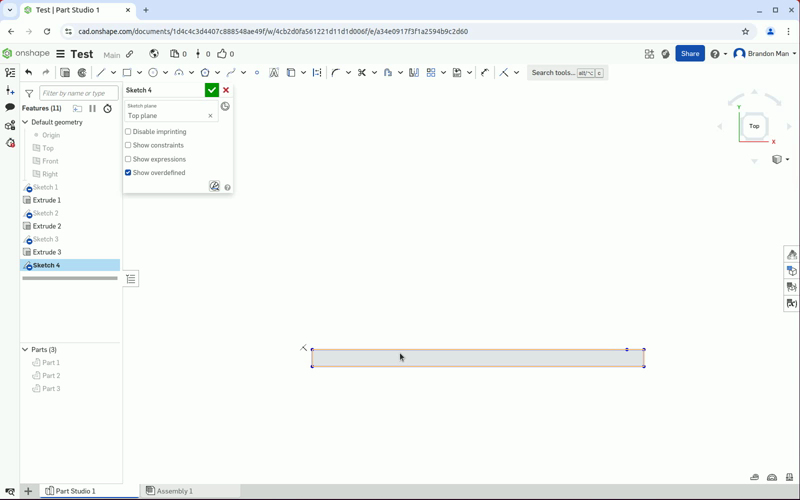
scroll(6)
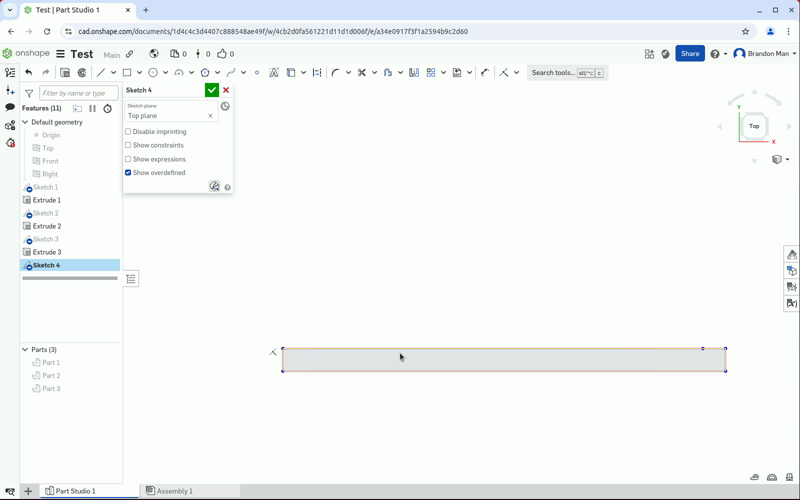
scroll(6)
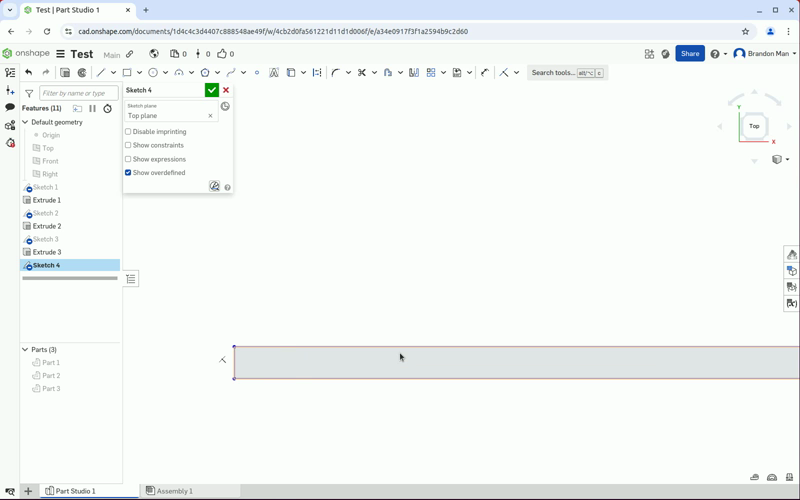
scroll(6)
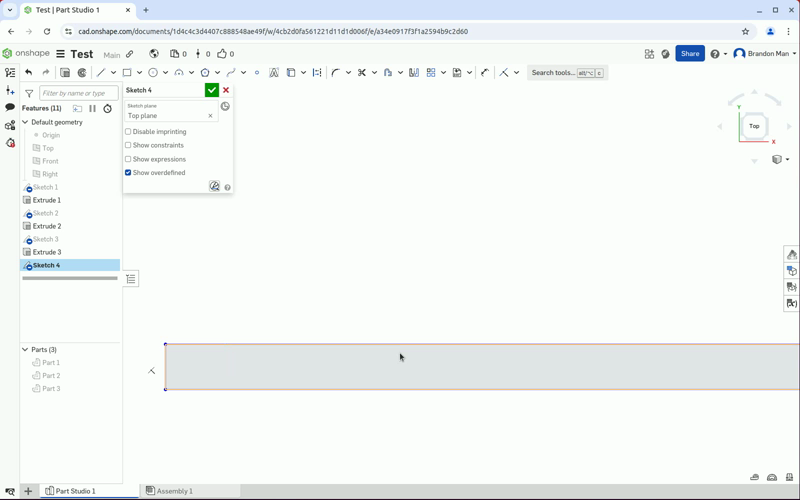
scroll(6)
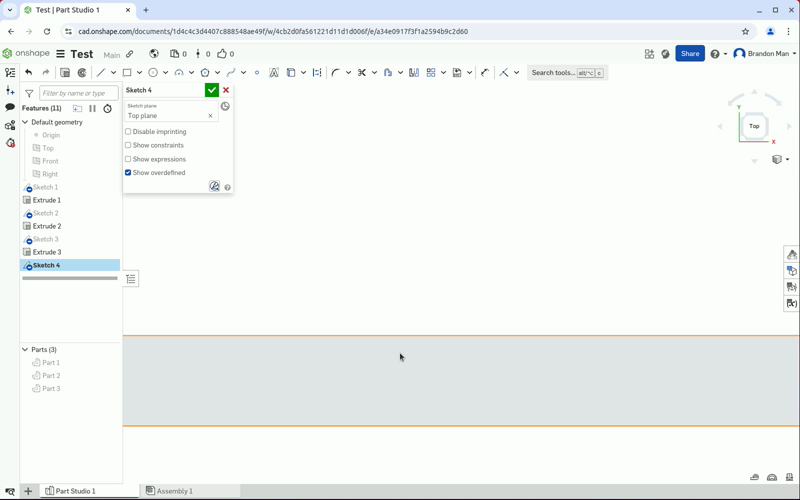
click(400, 352)
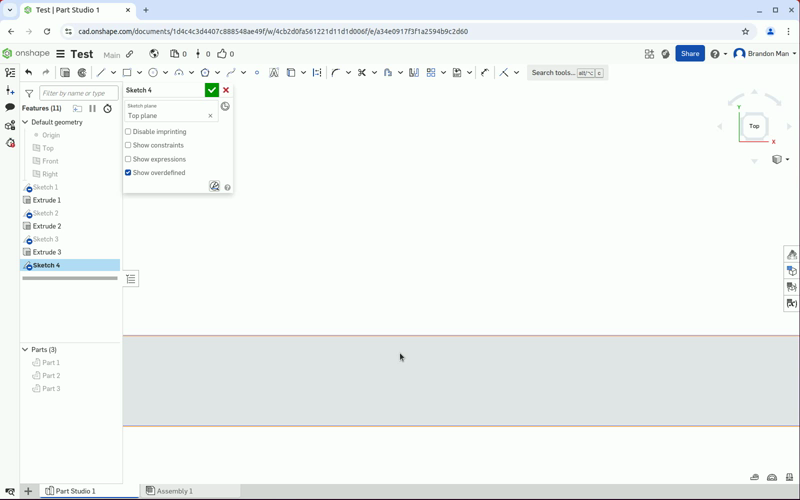
scroll(-6)
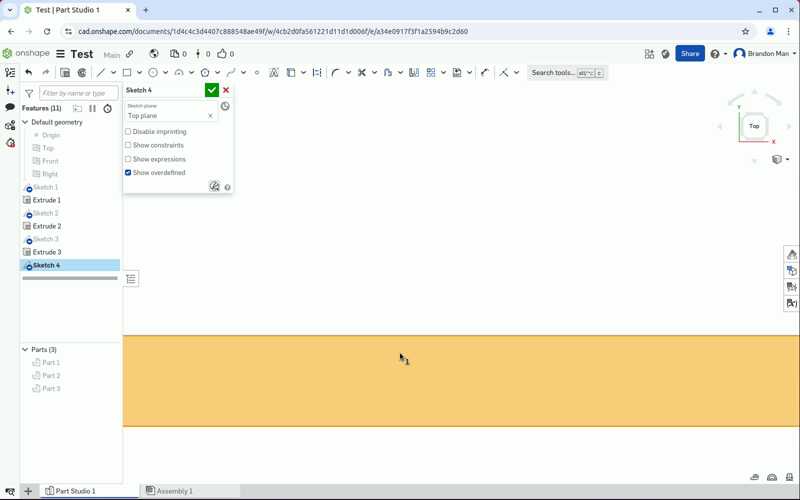
scroll(-6)
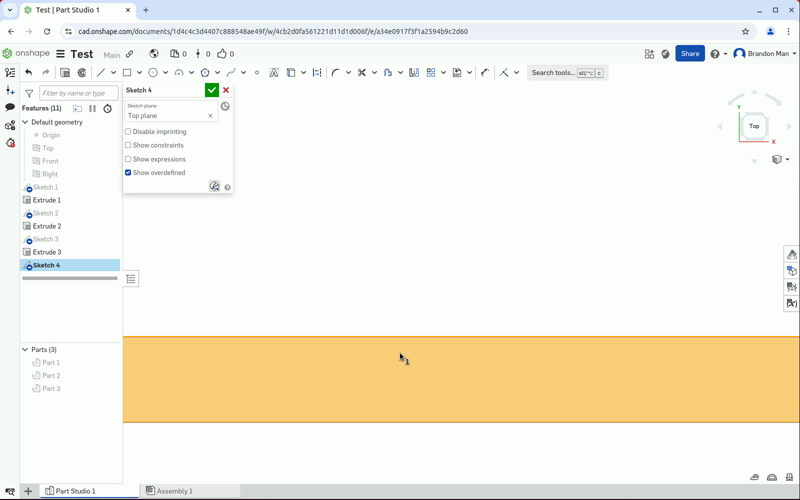
scroll(-6)
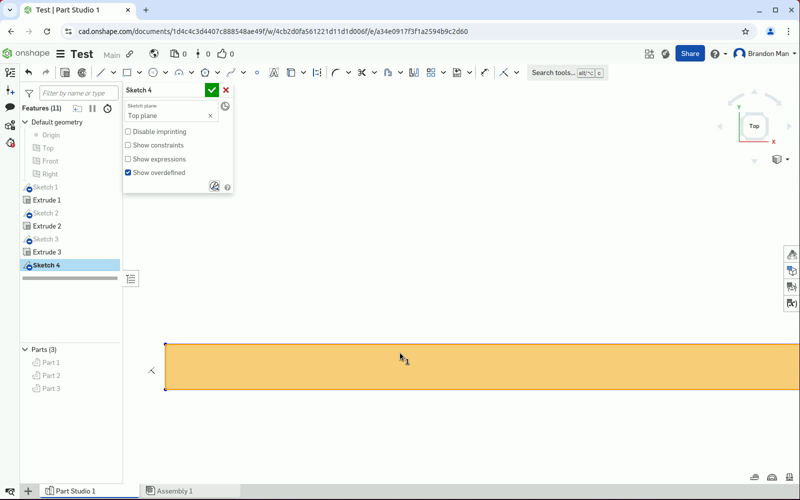
scroll(-6)
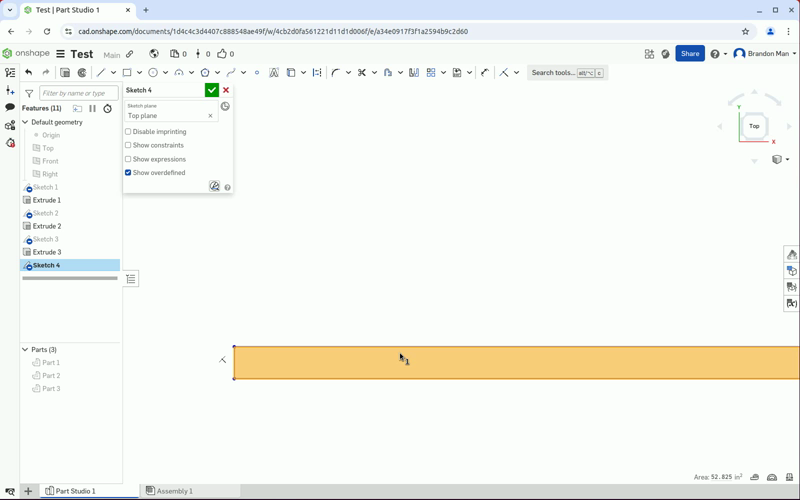
scroll(-6)
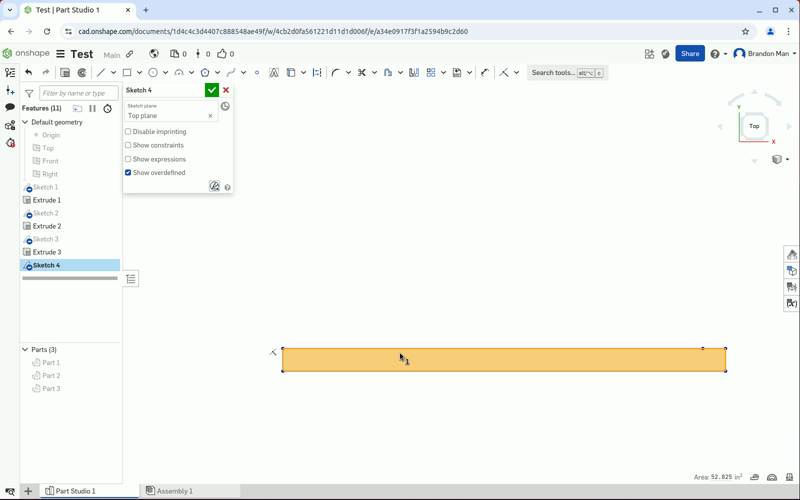
scroll(-6)
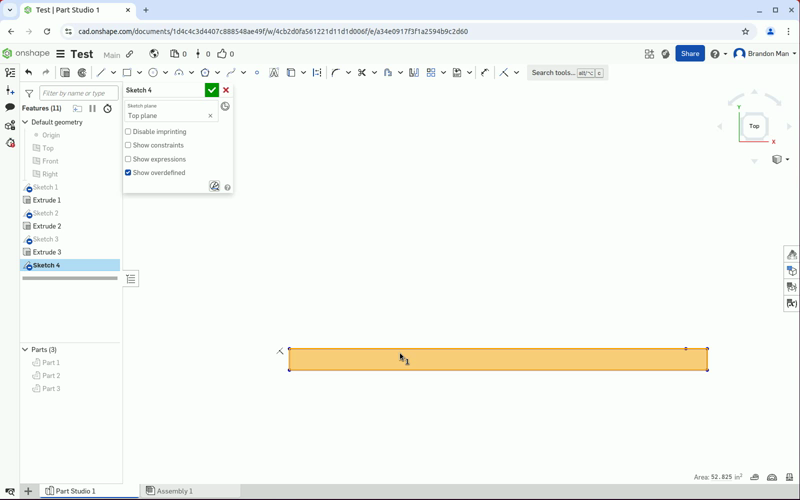
scroll(-6)
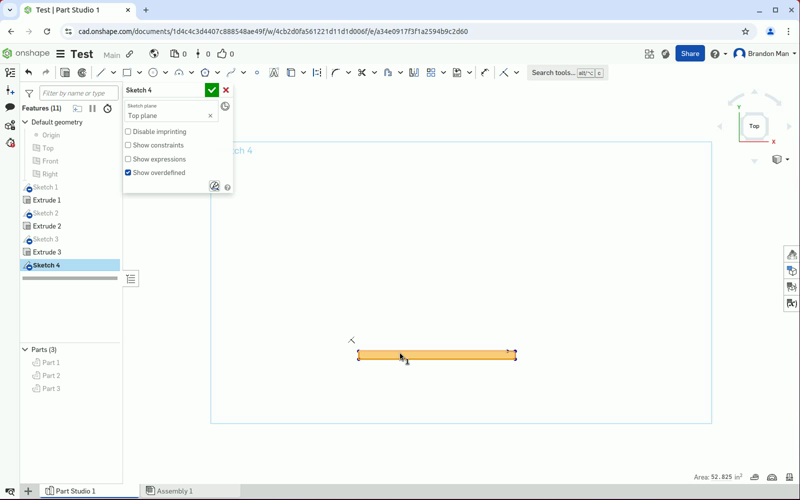
mouse_move(73, 352)
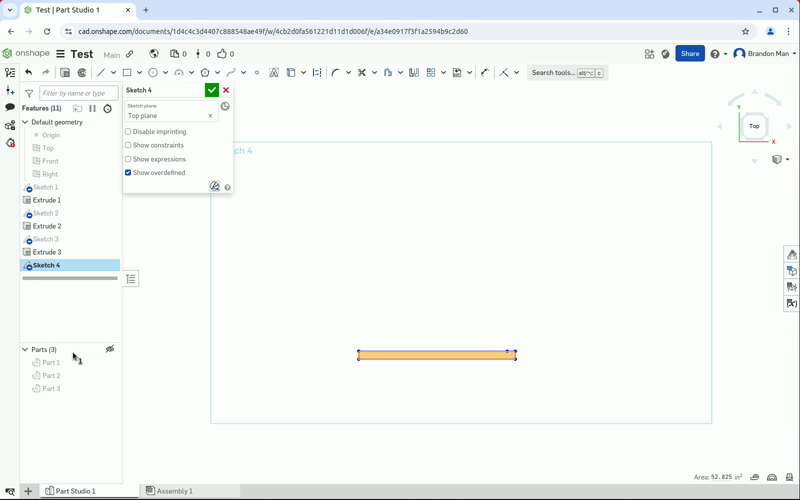
key(shift+y)
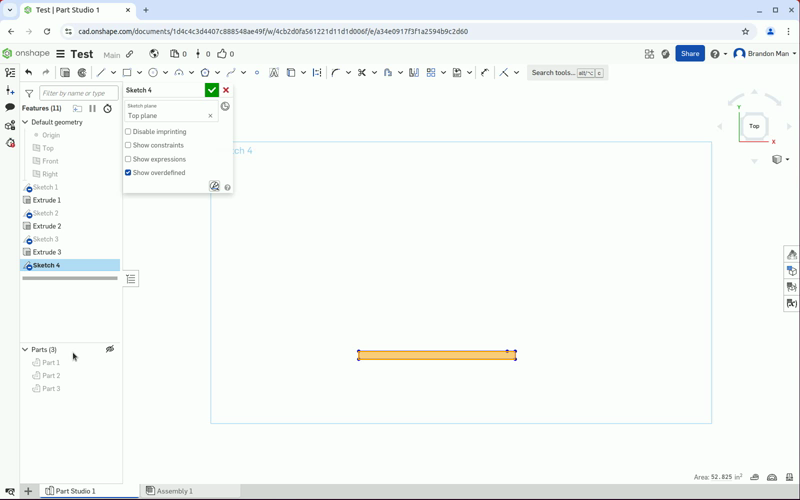
key(shift+e)
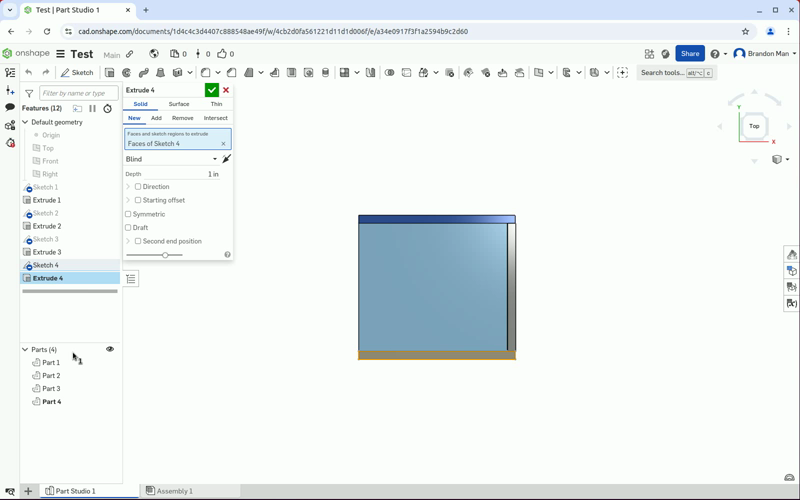
mouse_move(143, 106)
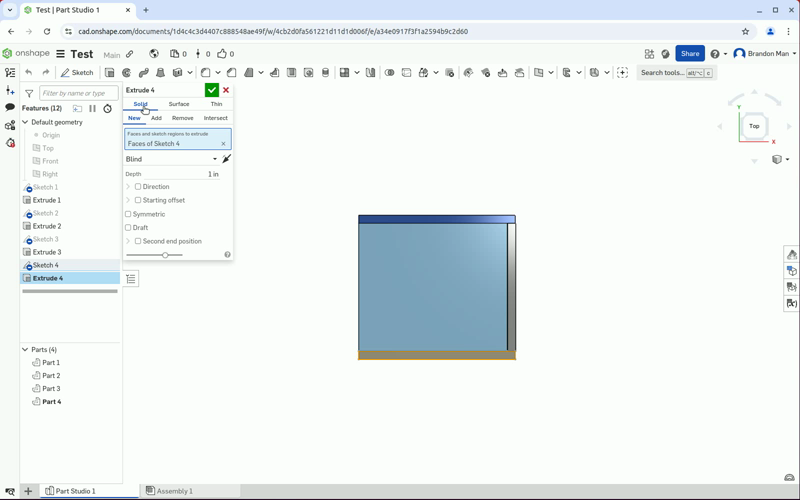
click(143, 106)
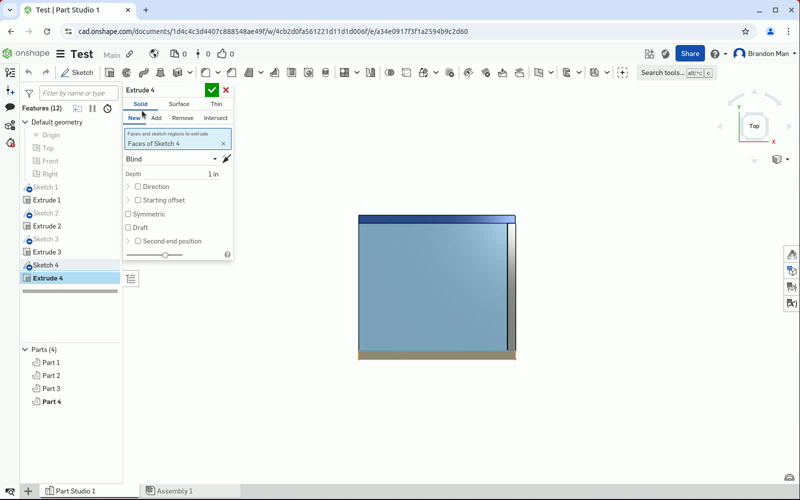
mouse_move(137, 120)
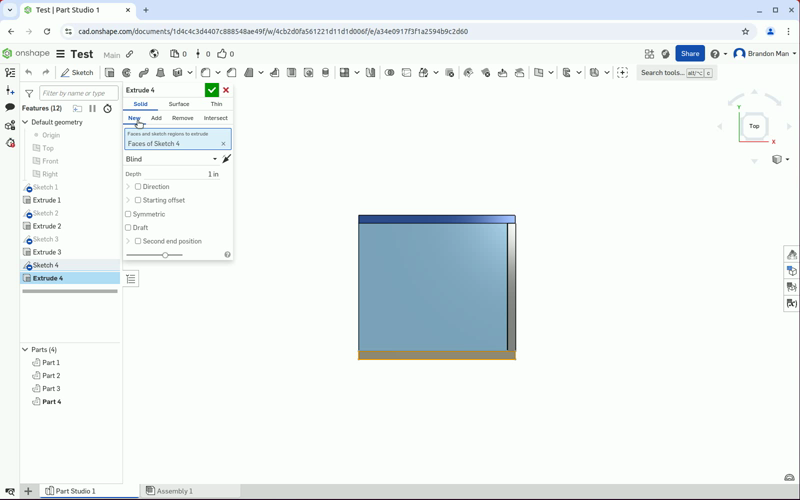
click(137, 120)
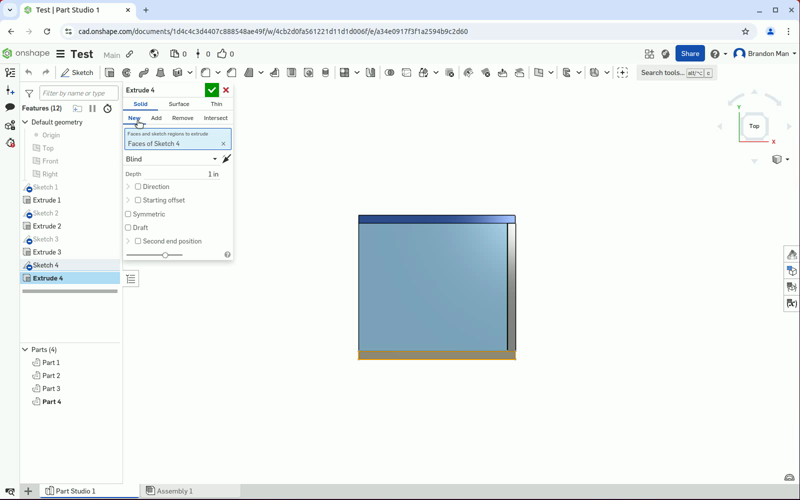
key(tab, 4)
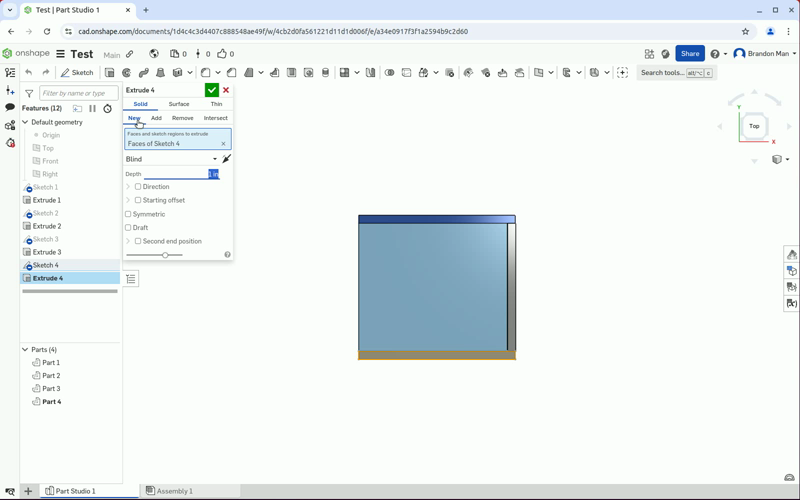
text(18.775)
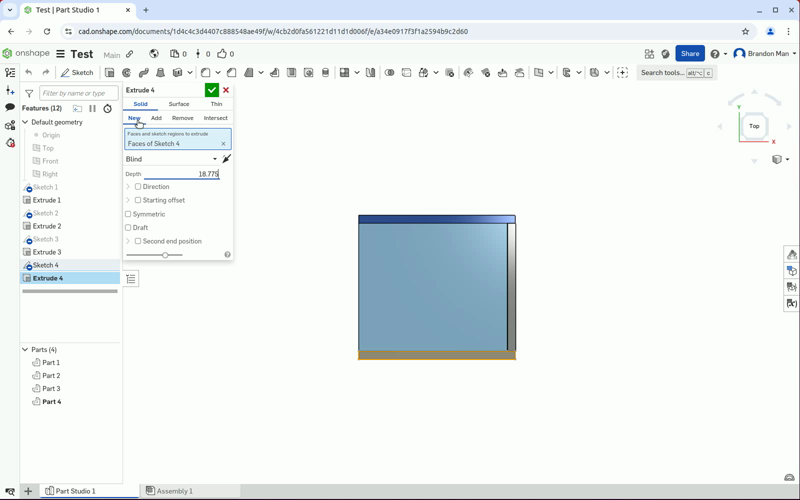
key(enter)
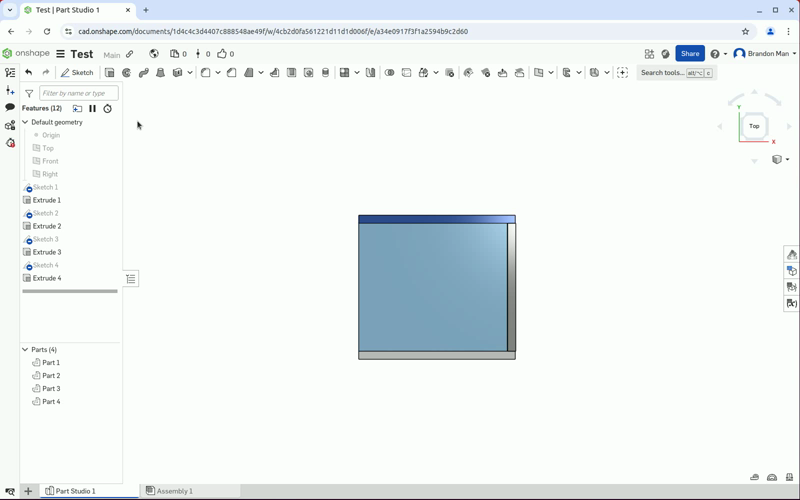
key(shift+h)
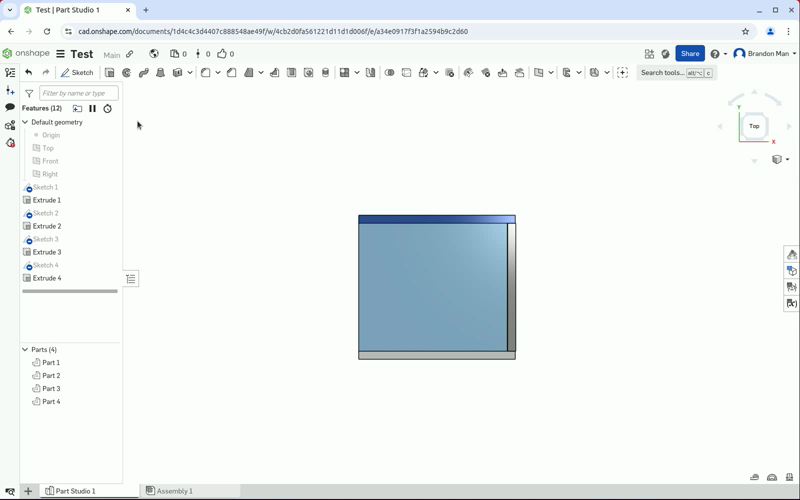
key(shift+h)
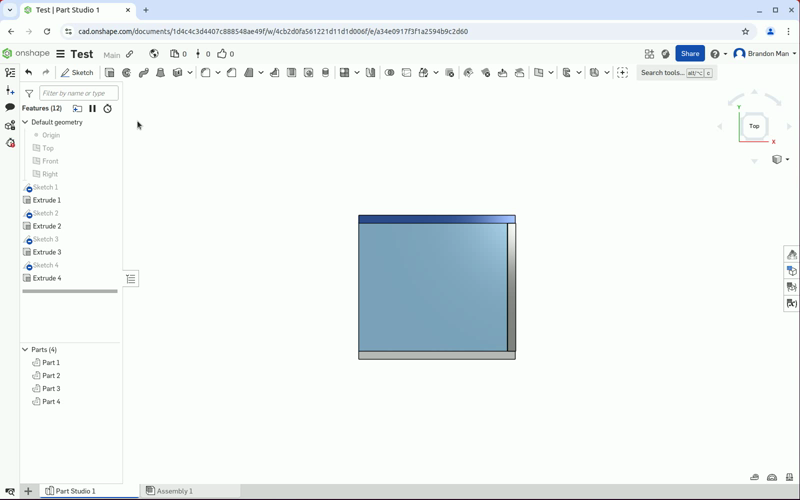
mouse_move(73, 189)
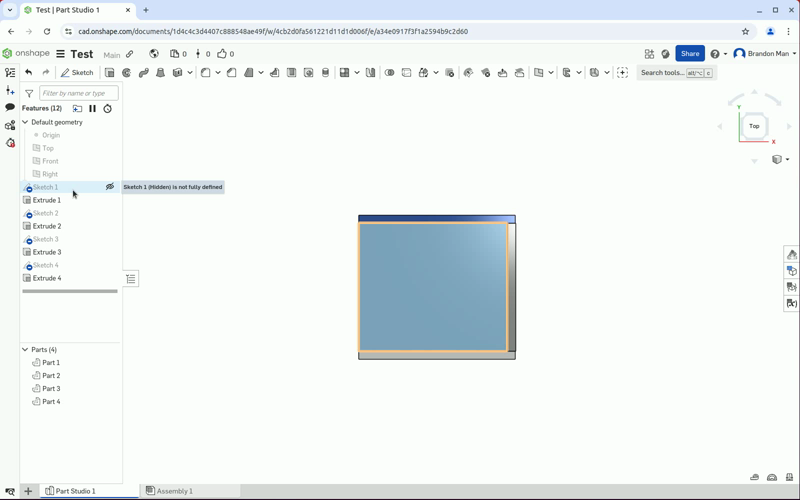
click(73, 189)
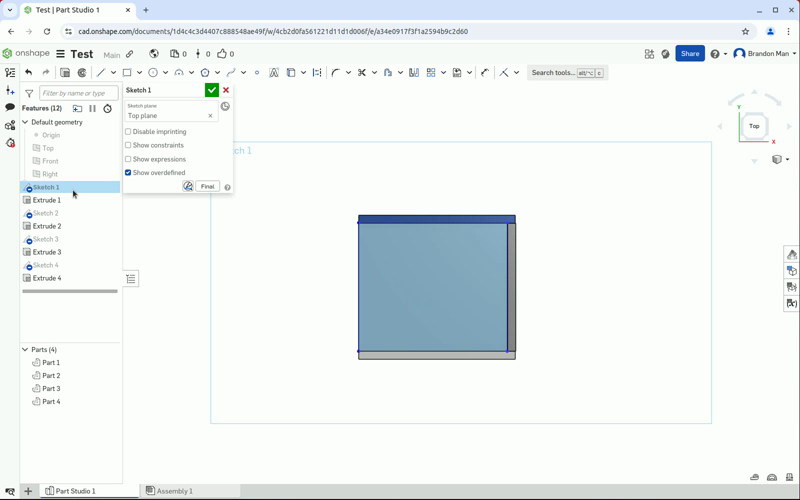
mouse_move(229, 92)
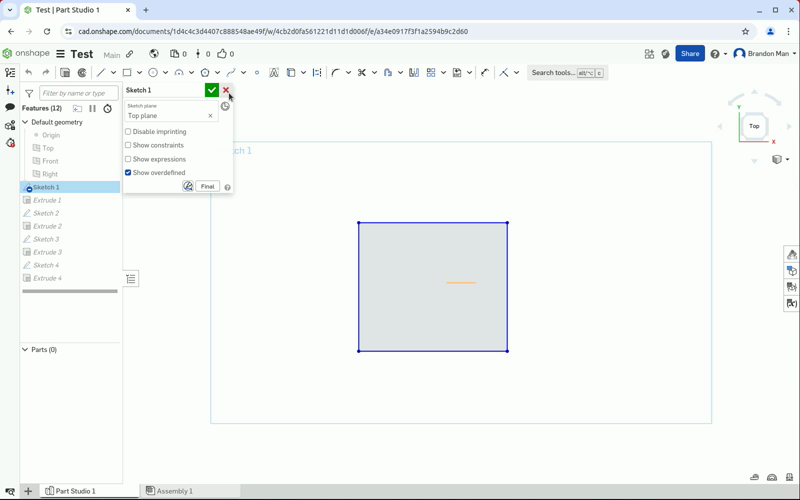
click(229, 92)
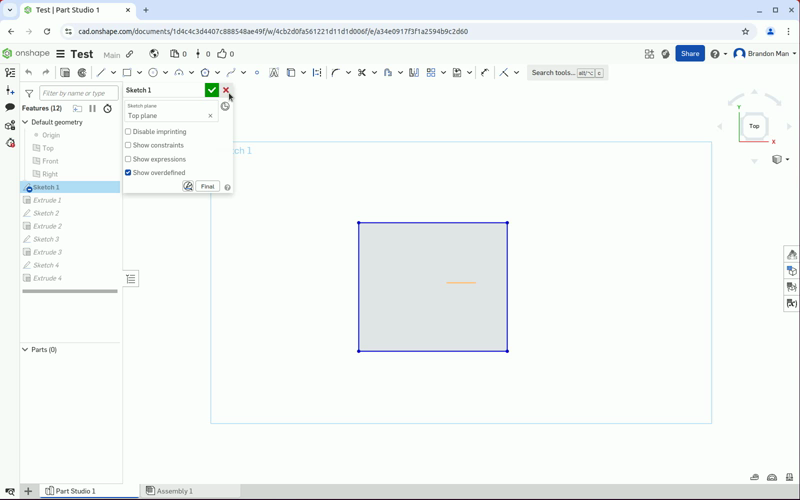
key(shift+s)
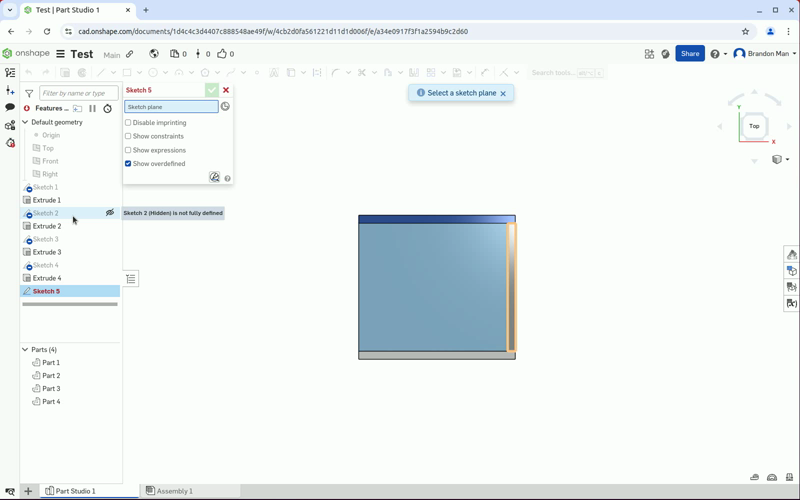
scroll(3)
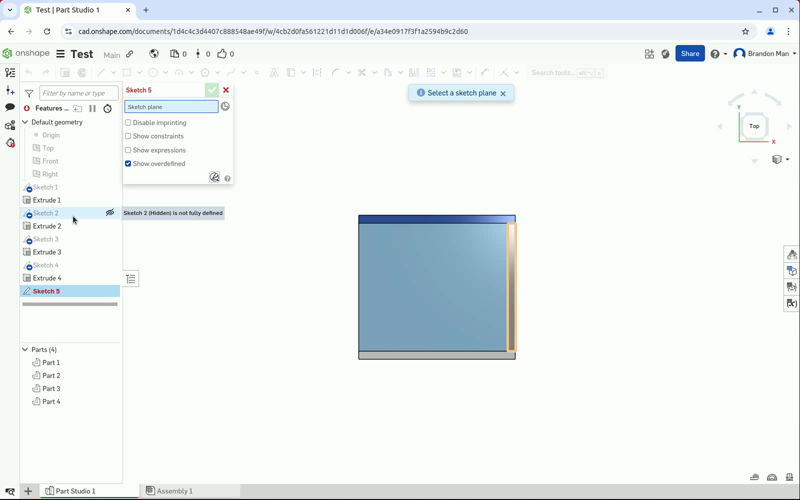
mouse_move(73, 150)
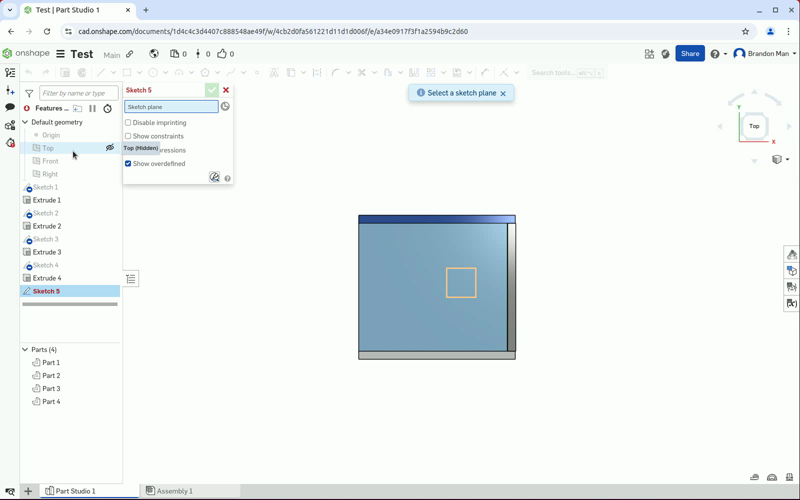
click(73, 150)
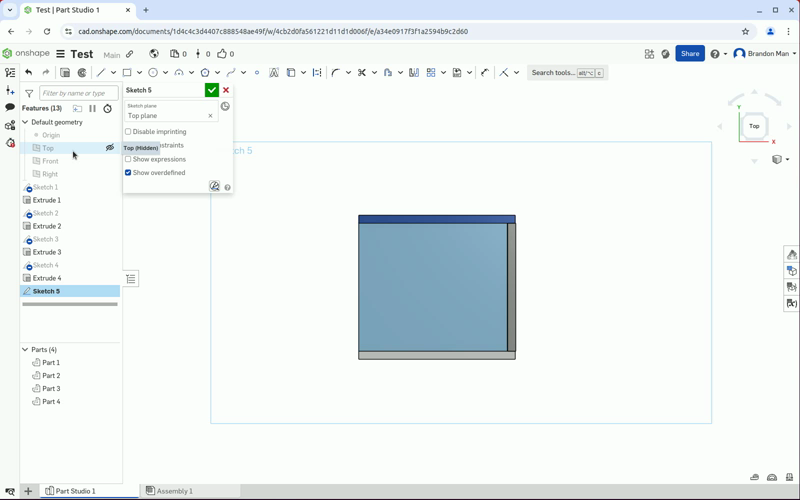
mouse_move(73, 352)
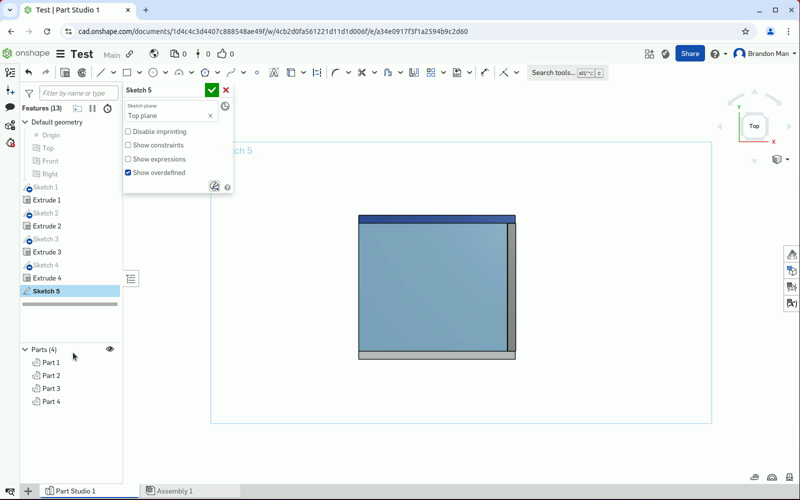
key(y)
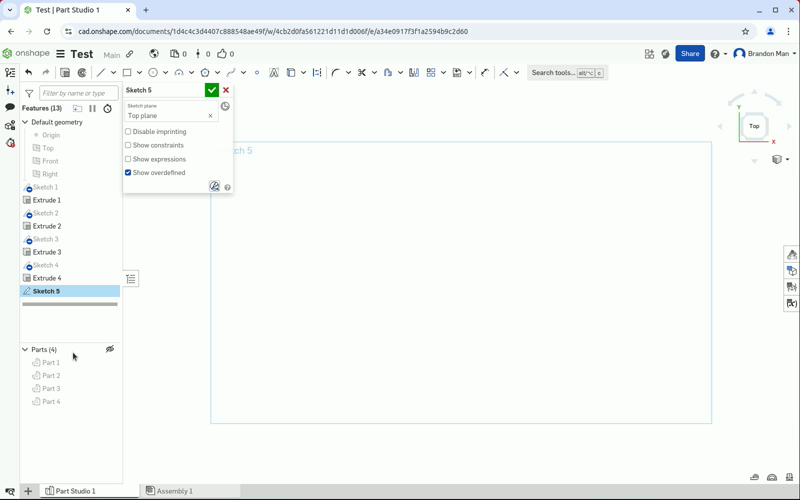
key(l)
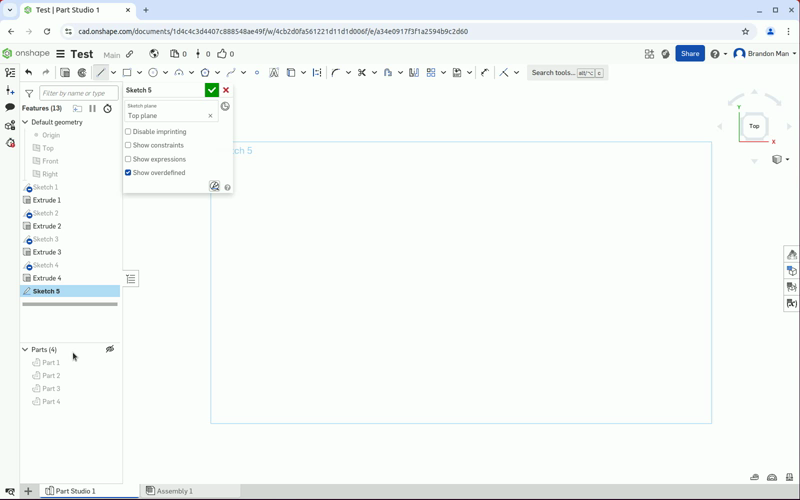
key_down(shift)
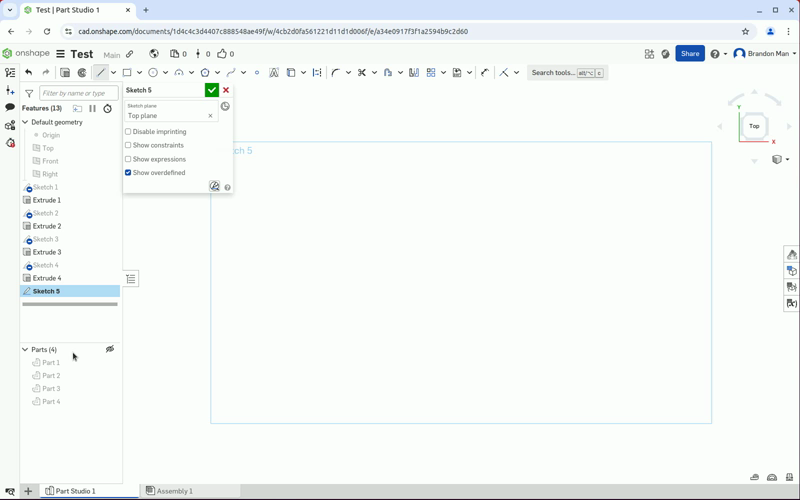
mouse_move(348, 359)
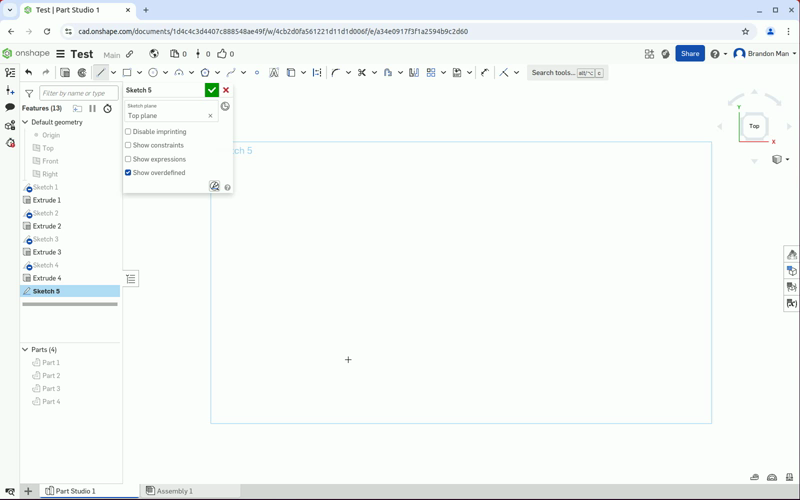
click(348, 359)
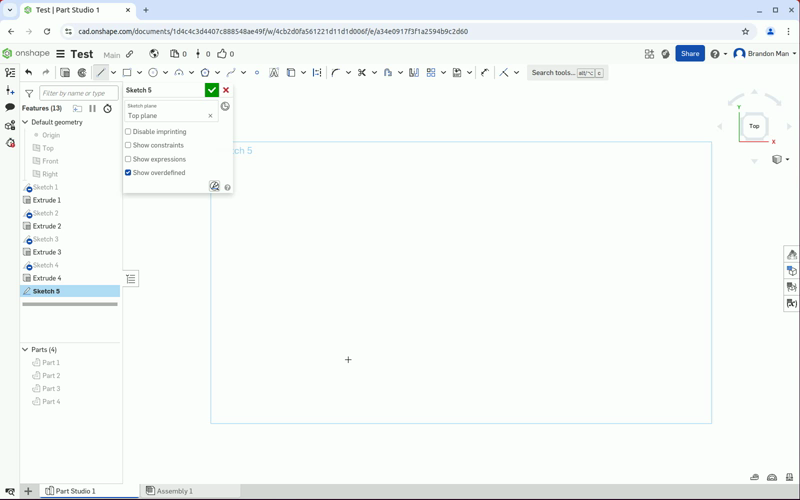
key_up(shift)
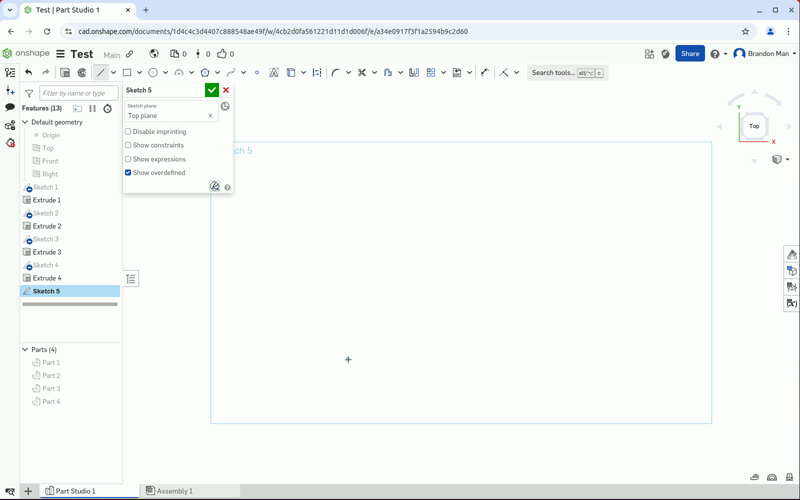
key_down(shift)
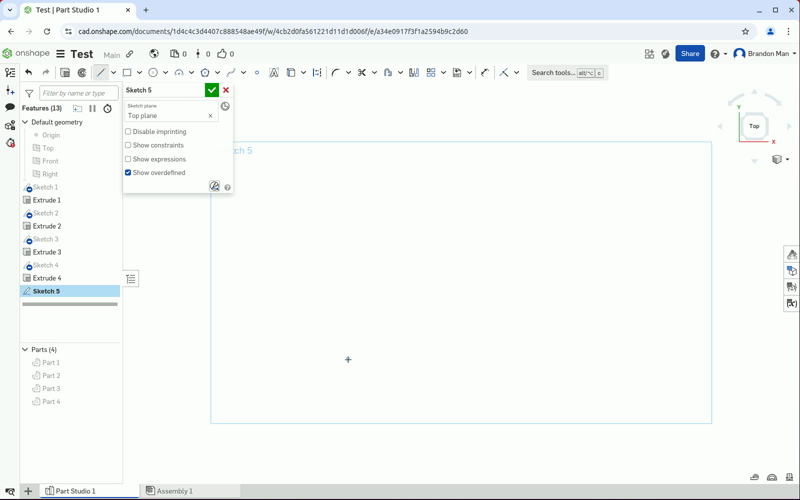
mouse_move(378, 359)
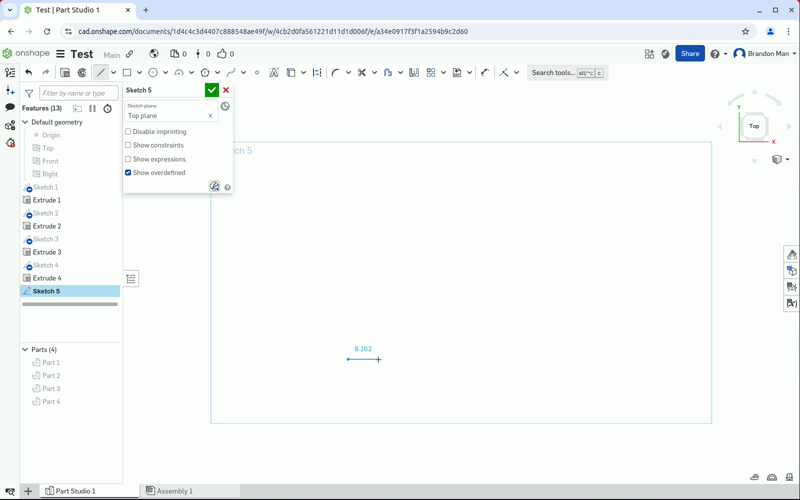
mouse_move(358, 359)
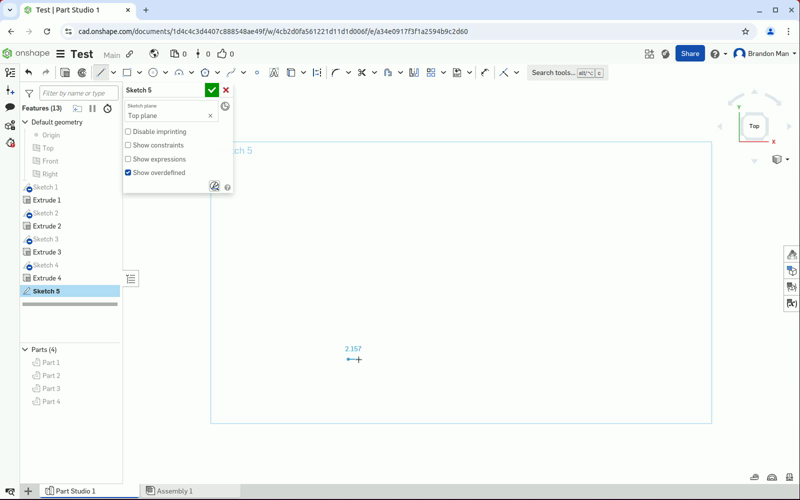
click(358, 359)
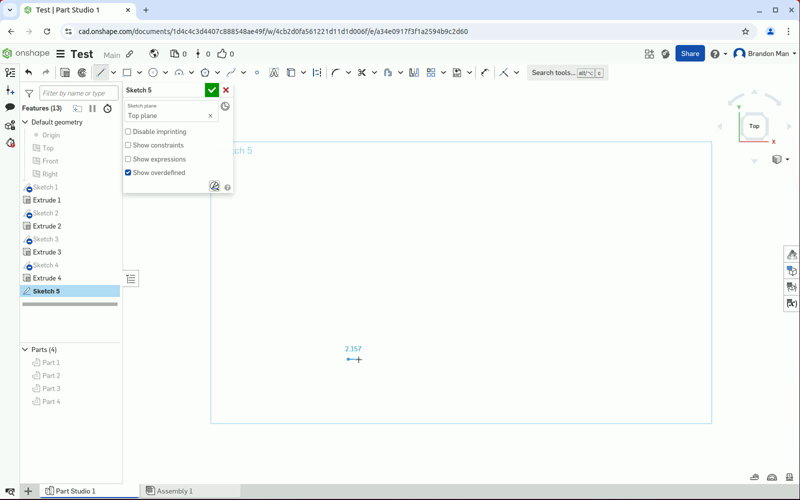
key_up(shift)
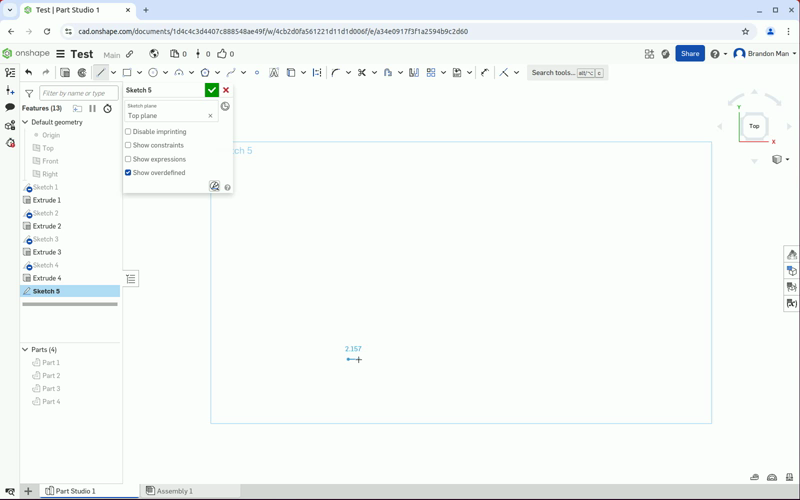
key_down(shift)
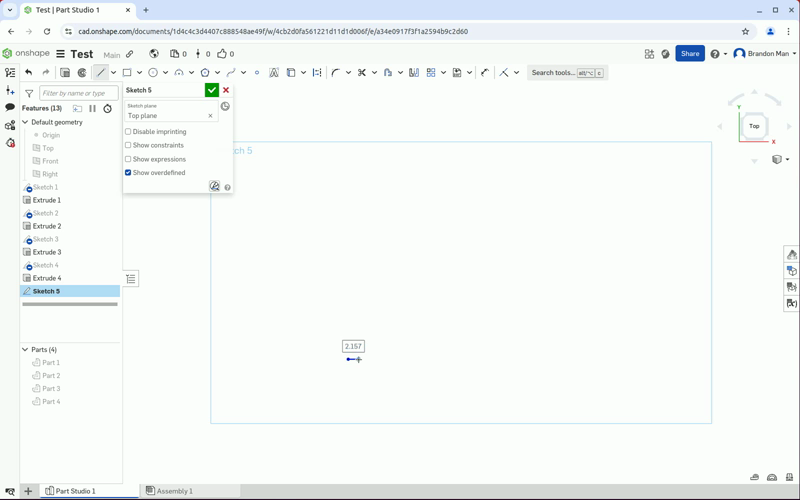
mouse_move(388, 359)
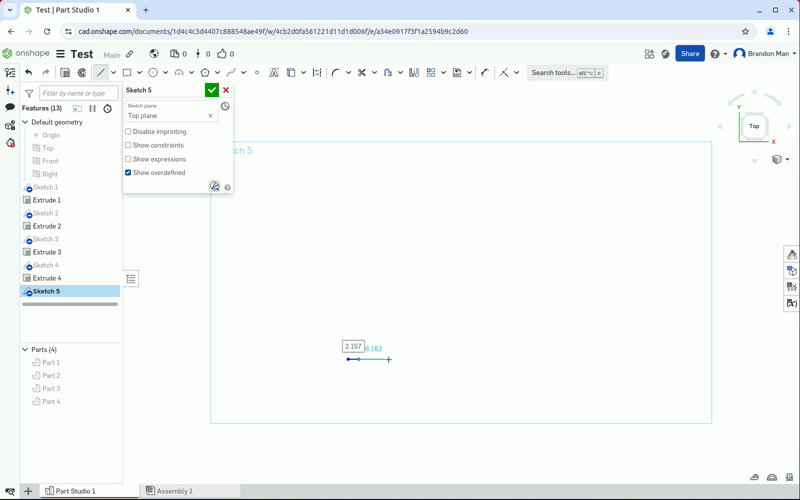
mouse_move(358, 350)
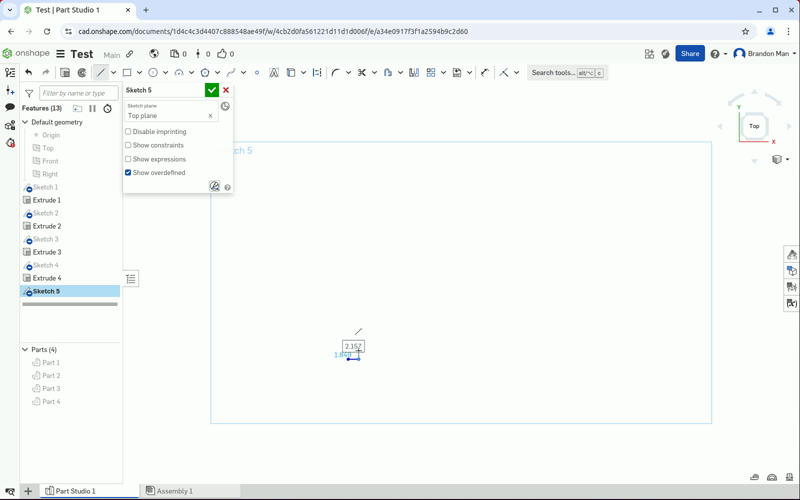
click(358, 350)
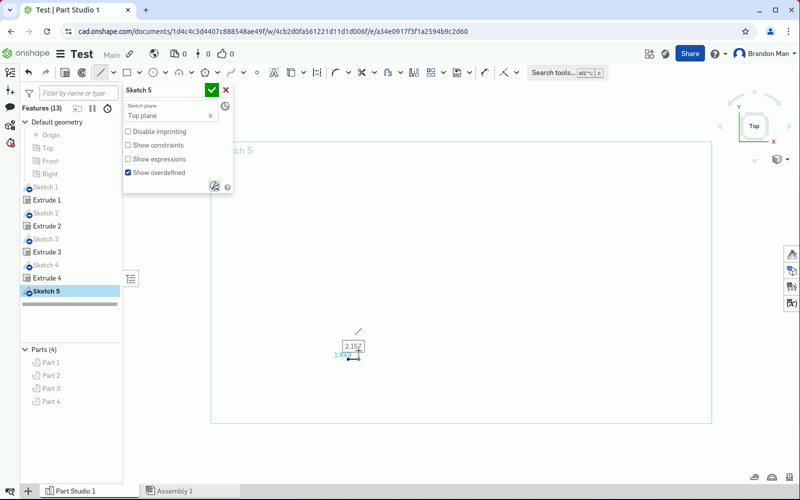
key_up(shift)
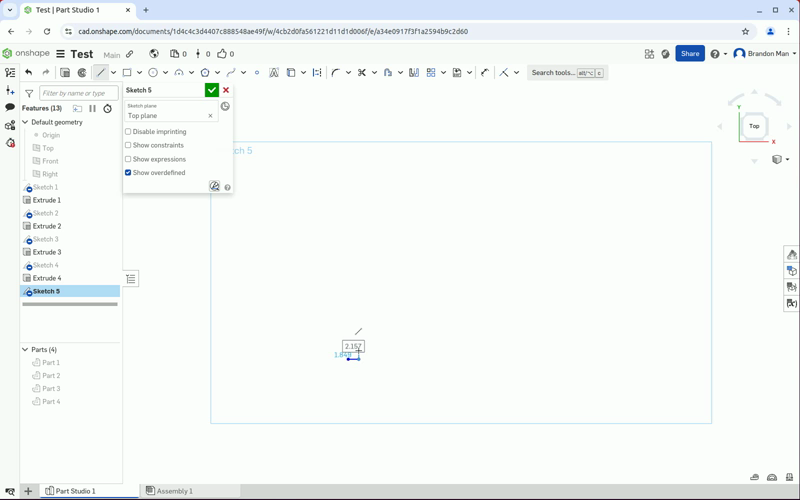
key_down(shift)
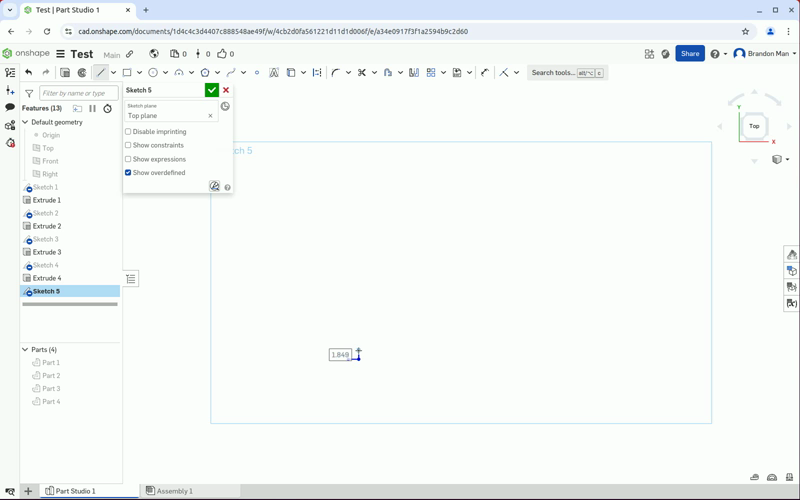
mouse_move(358, 222)
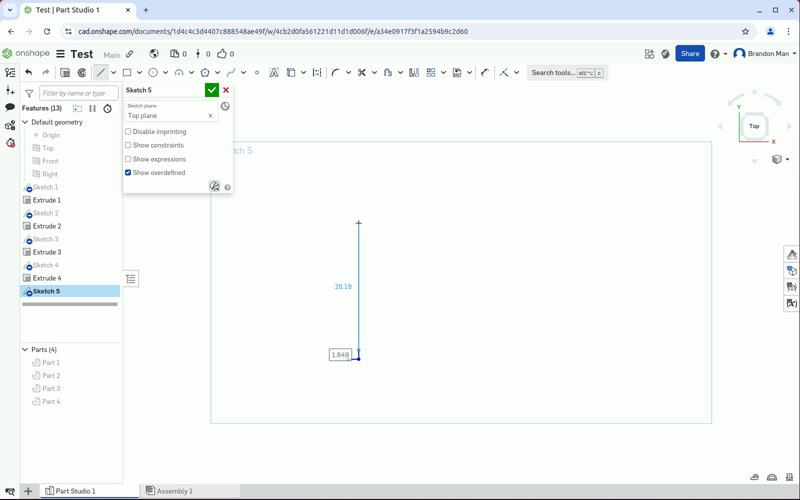
click(358, 222)
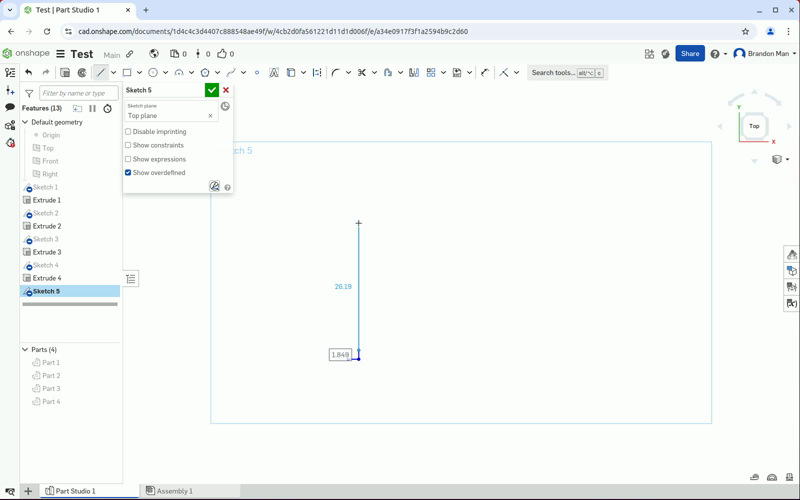
key_up(shift)
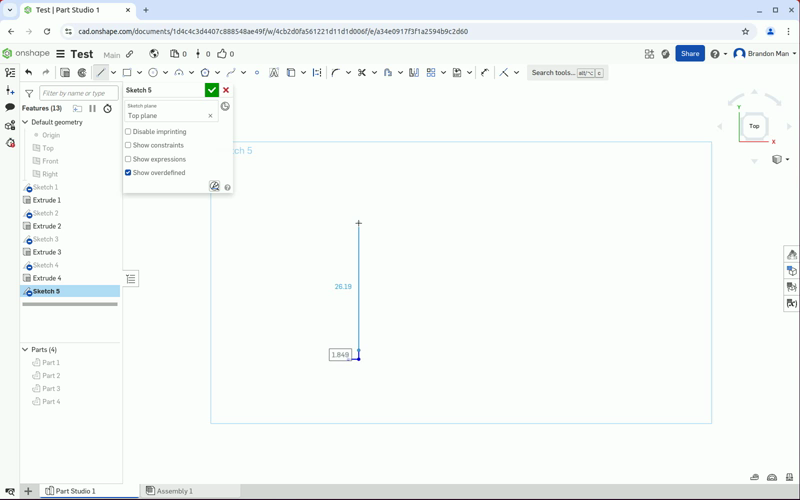
key_down(shift)
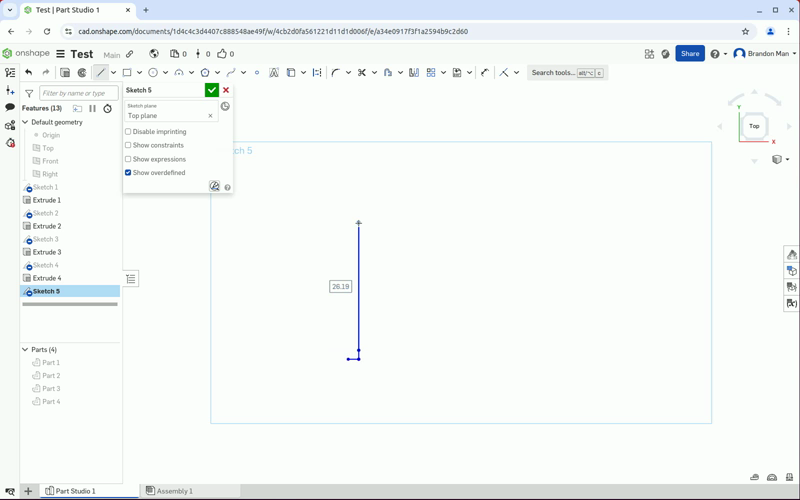
mouse_move(388, 222)
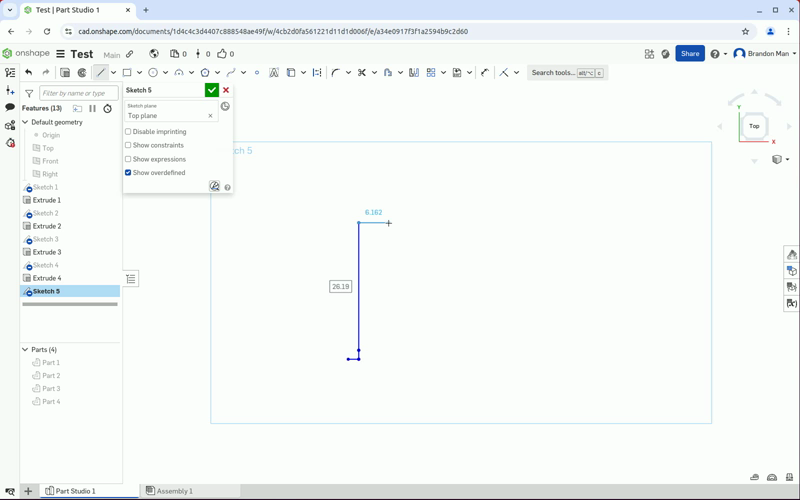
mouse_move(358, 215)
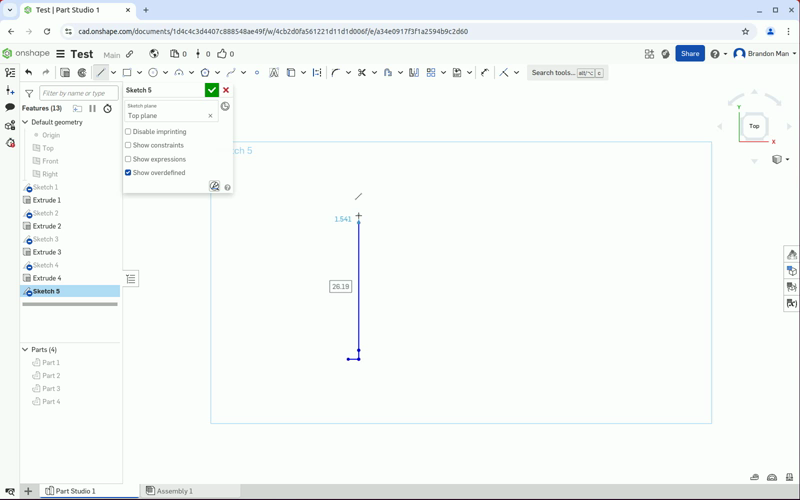
click(358, 215)
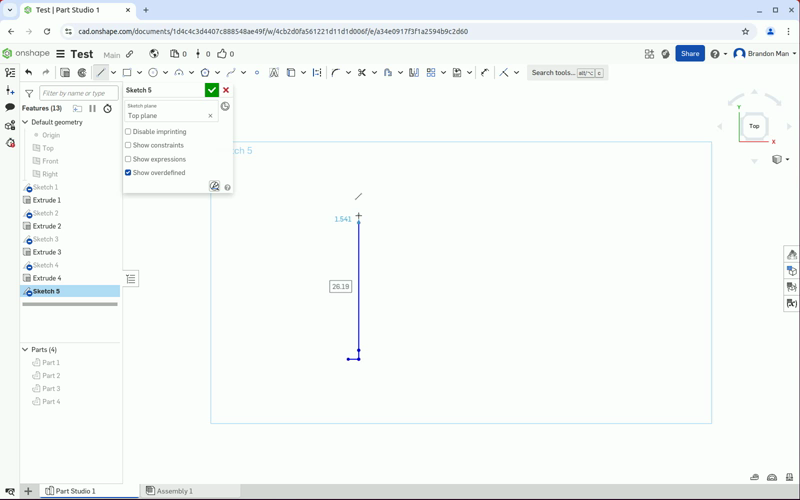
key_up(shift)
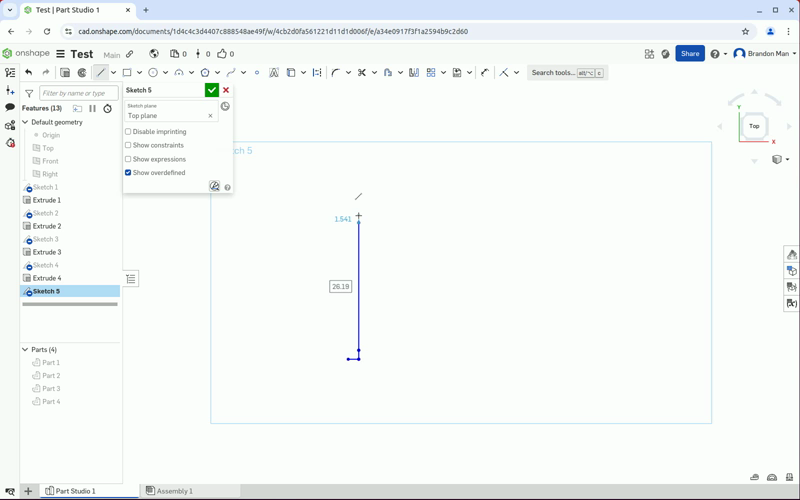
key_down(shift)
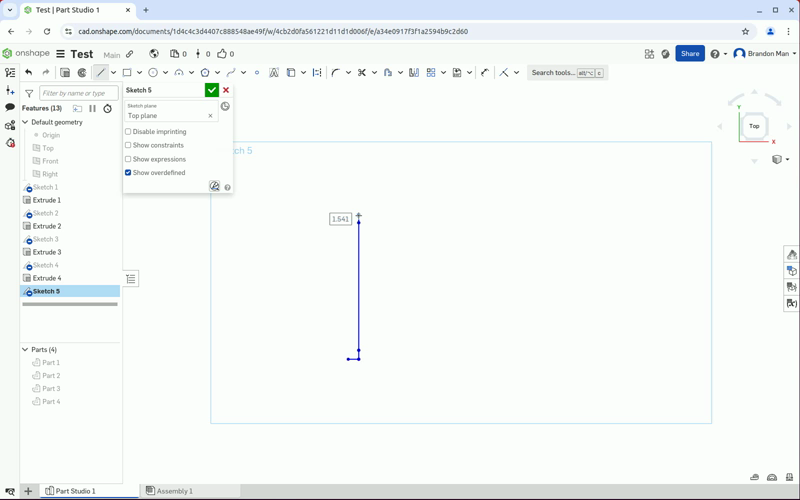
mouse_move(388, 215)
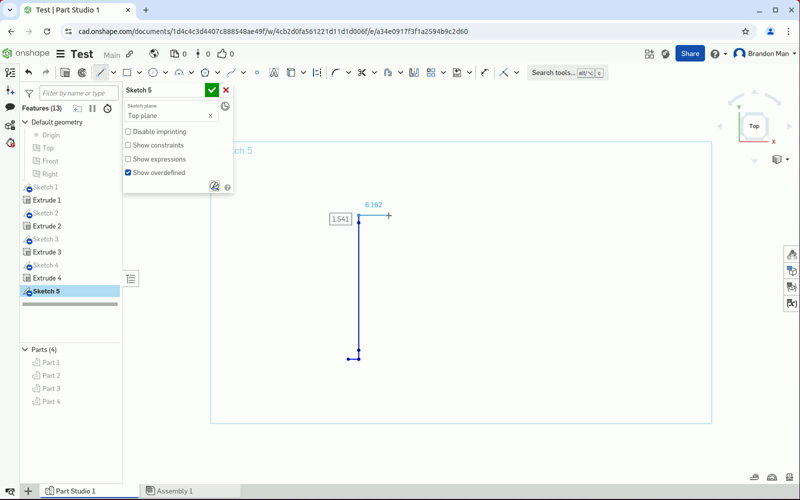
mouse_move(348, 215)
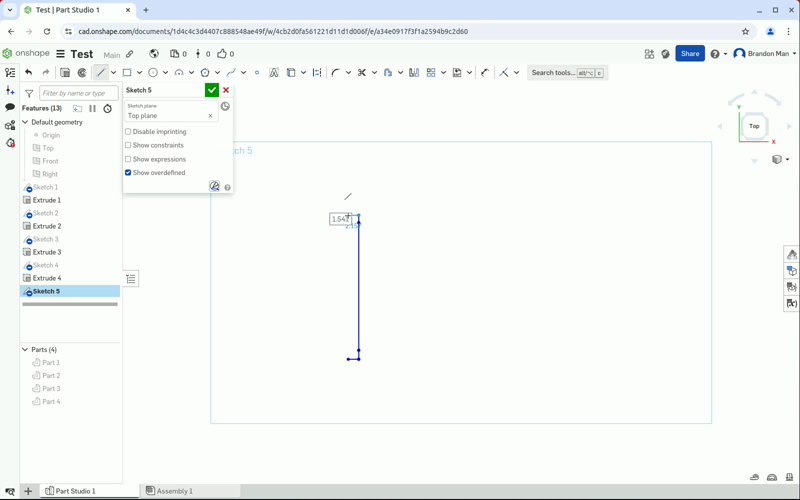
click(348, 215)
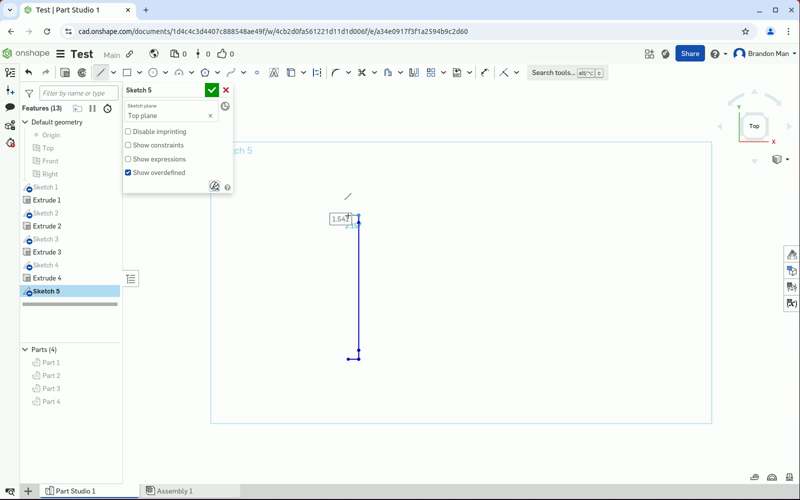
key_up(shift)
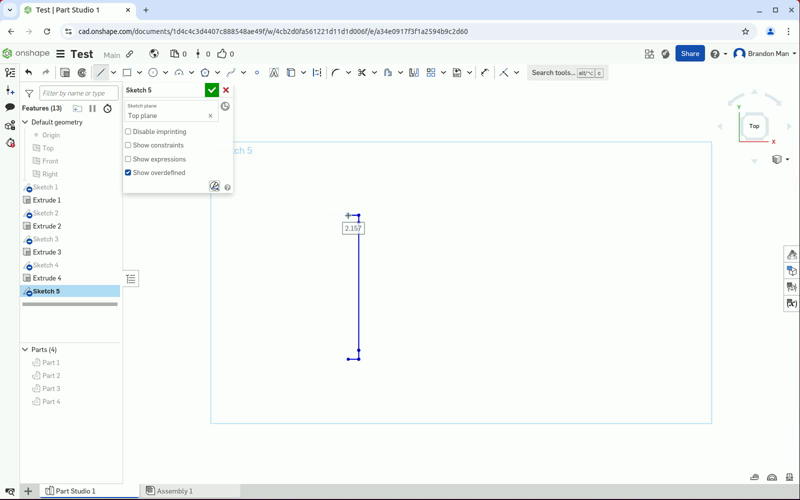
key_down(shift)
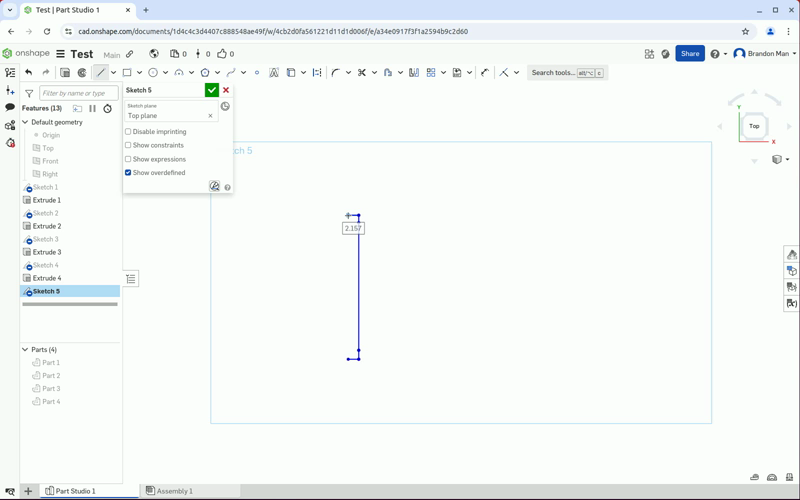
mouse_move(348, 359)
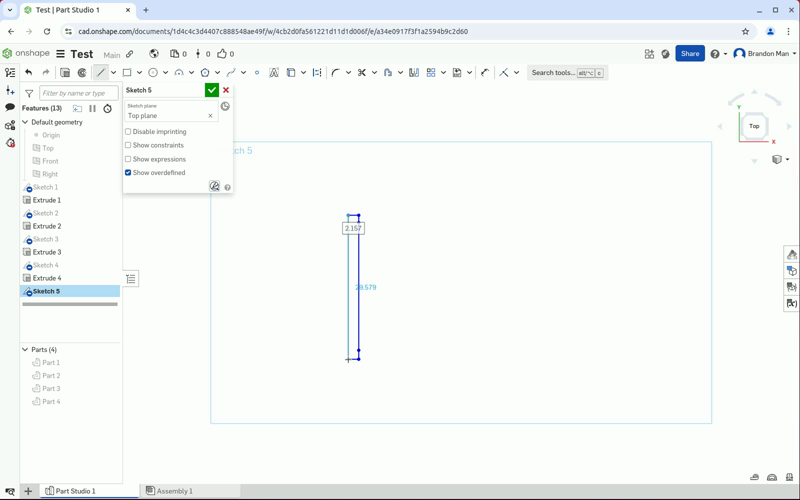
key_up(shift)
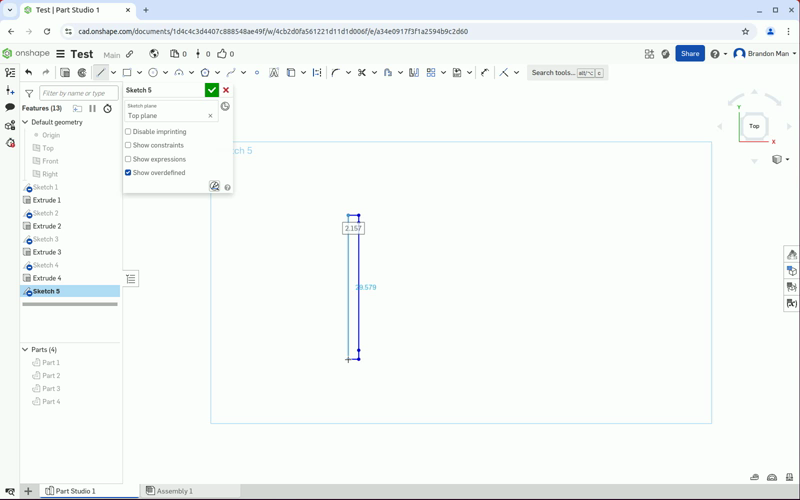
click(348, 359)
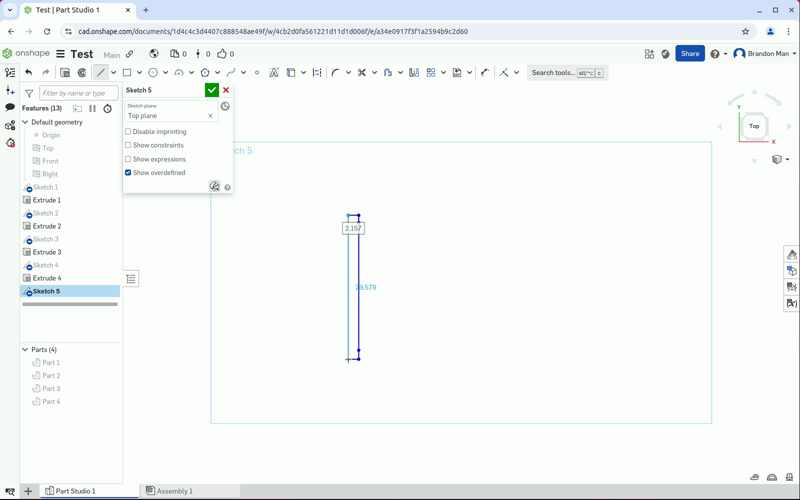
key(esc)
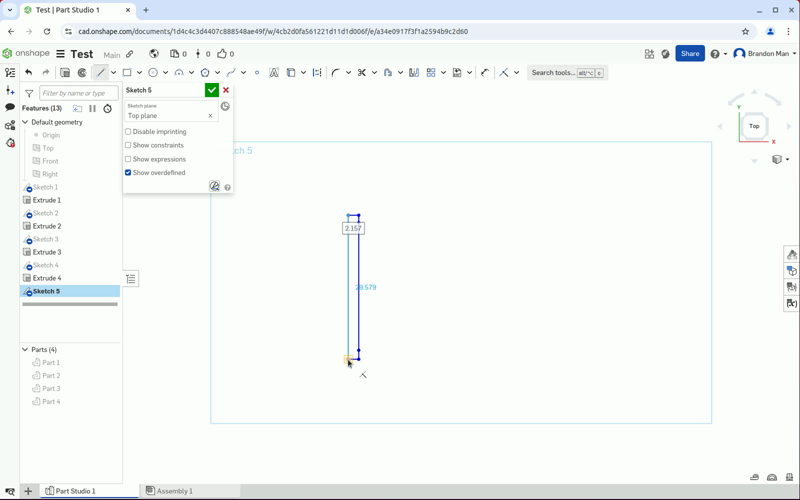
mouse_move(356, 310)
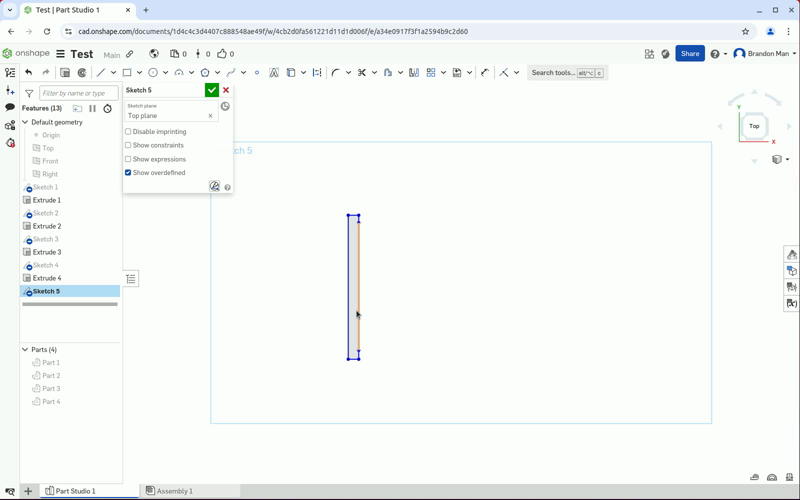
scroll(6)
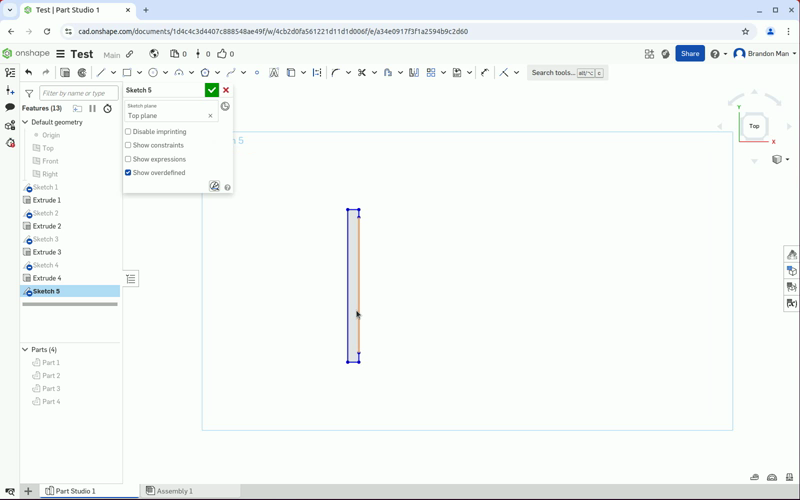
scroll(6)
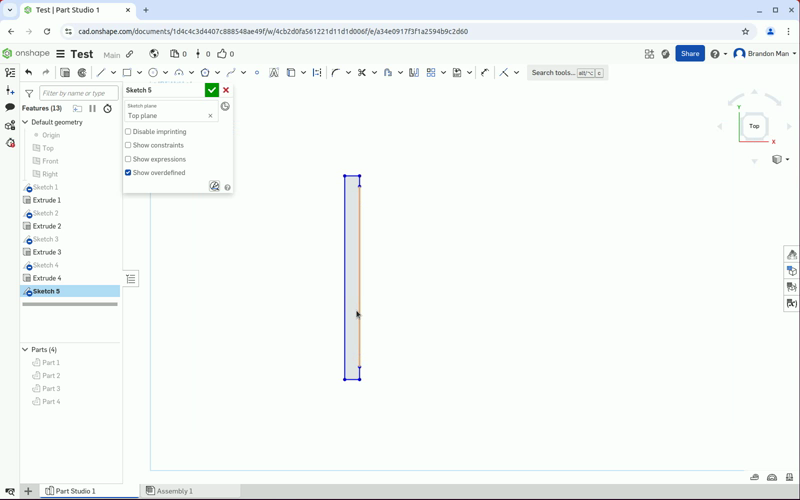
scroll(6)
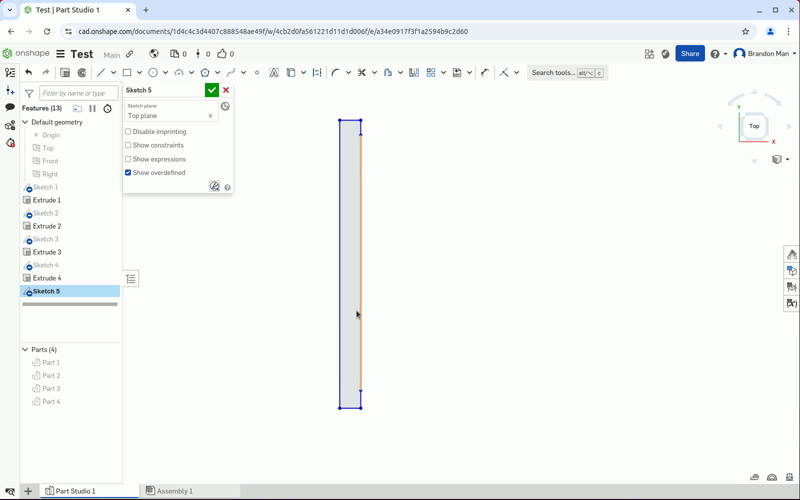
scroll(6)
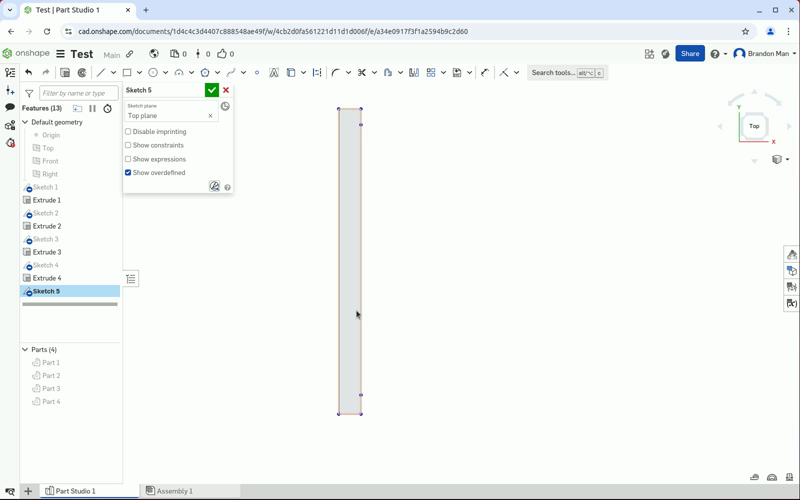
scroll(6)
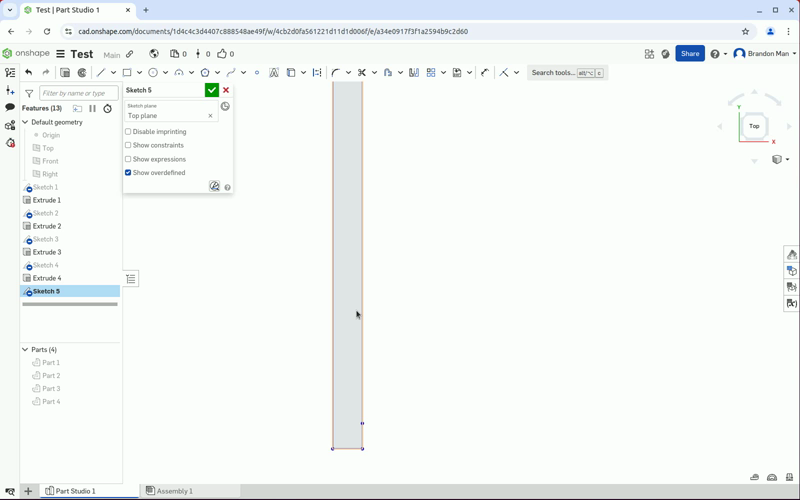
scroll(6)
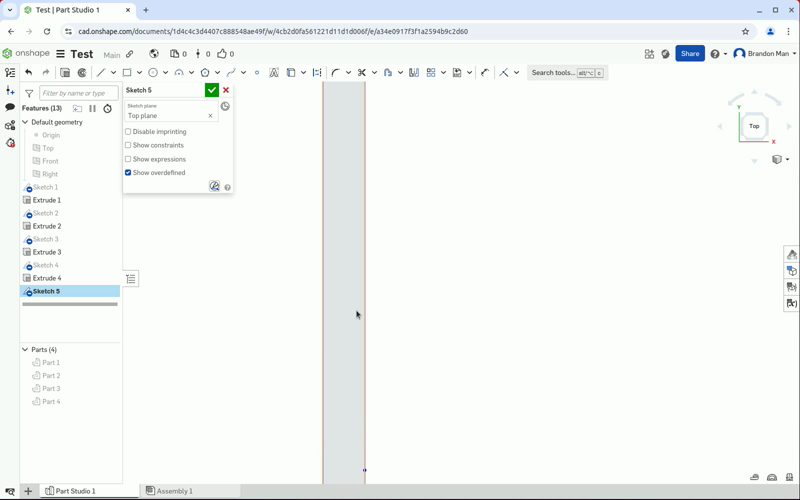
scroll(6)
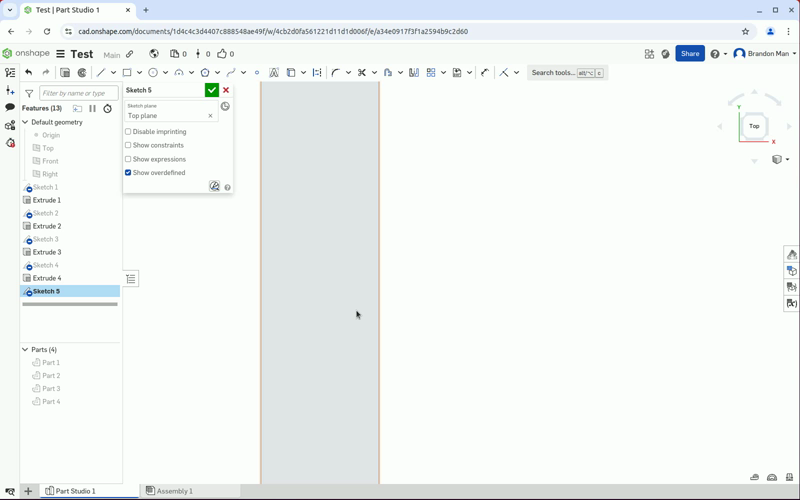
click(356, 310)
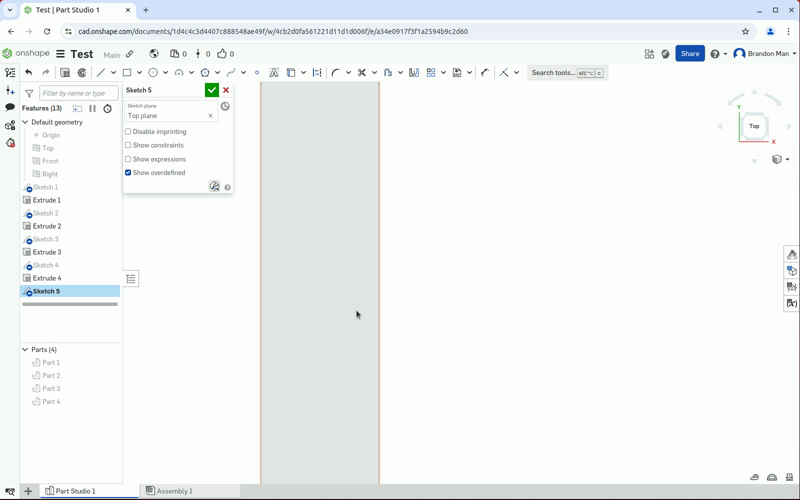
scroll(-6)
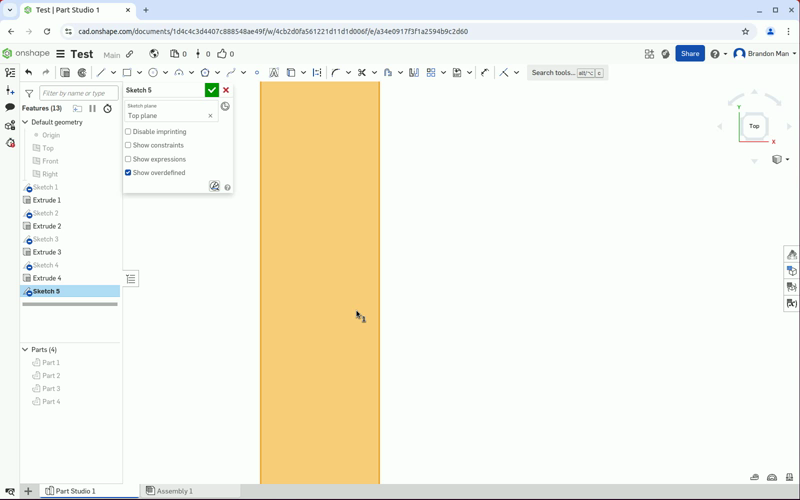
scroll(-6)
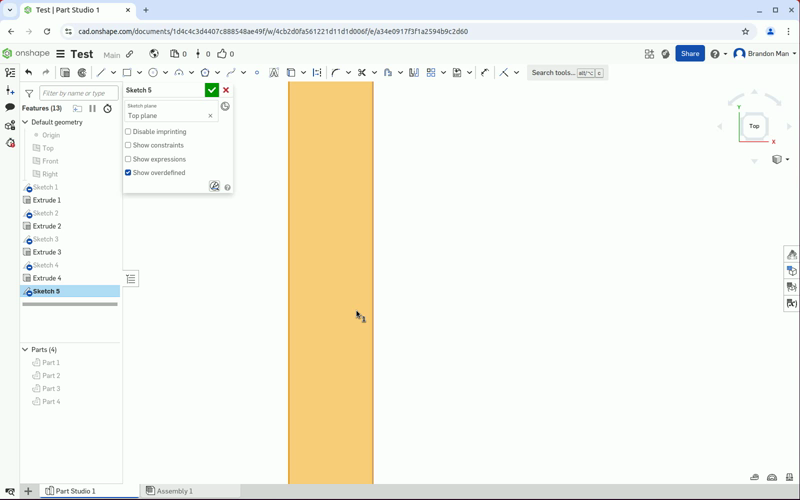
scroll(-6)
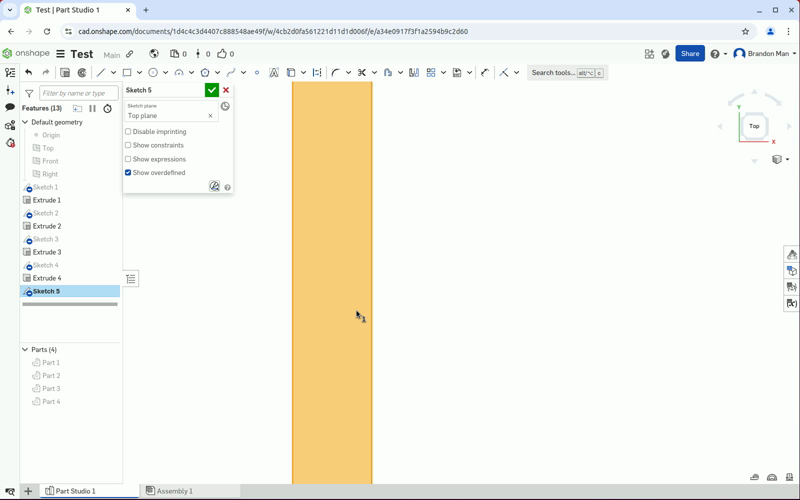
scroll(-6)
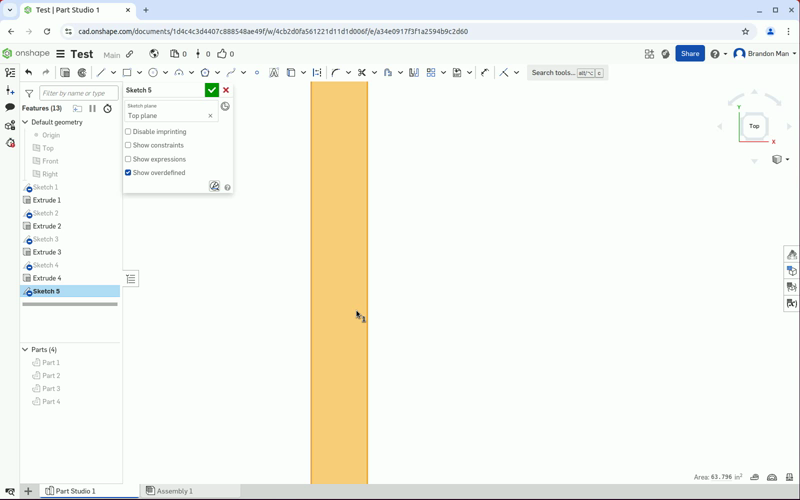
scroll(-6)
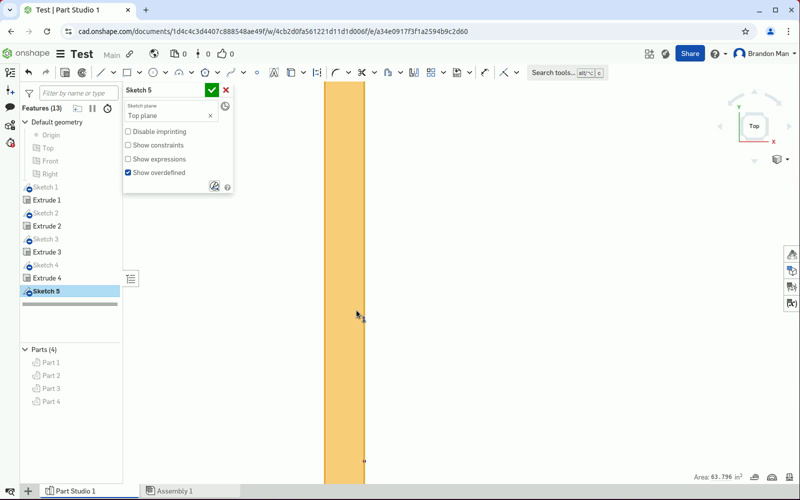
scroll(-6)
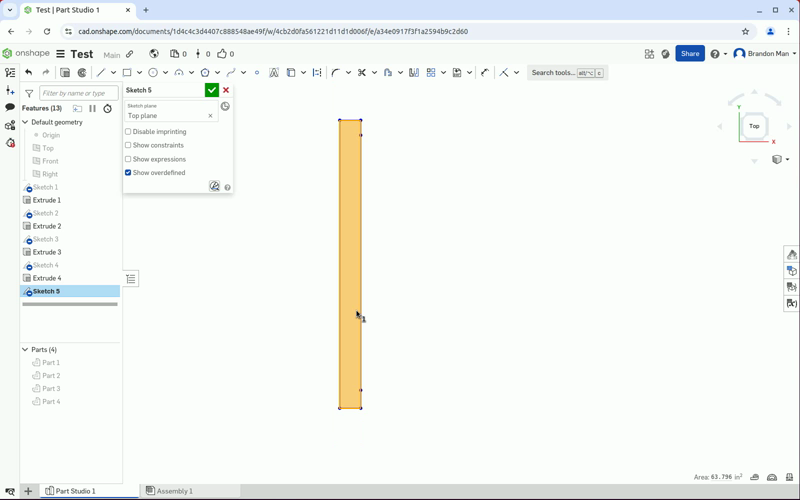
scroll(-6)
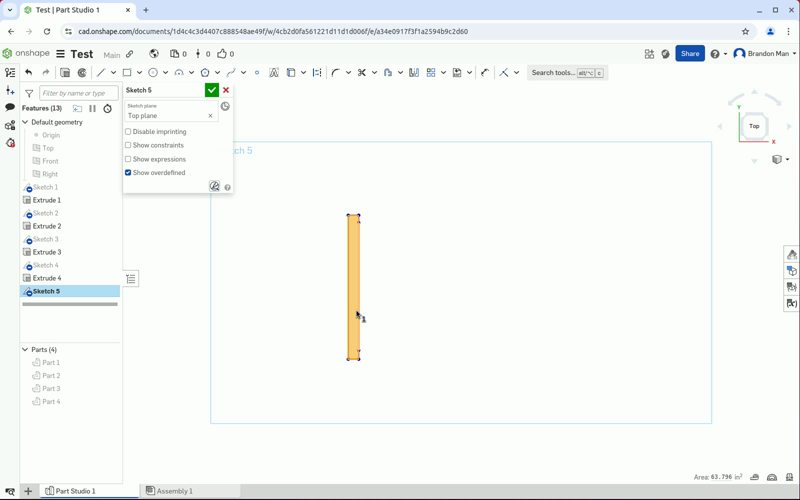
mouse_move(73, 352)
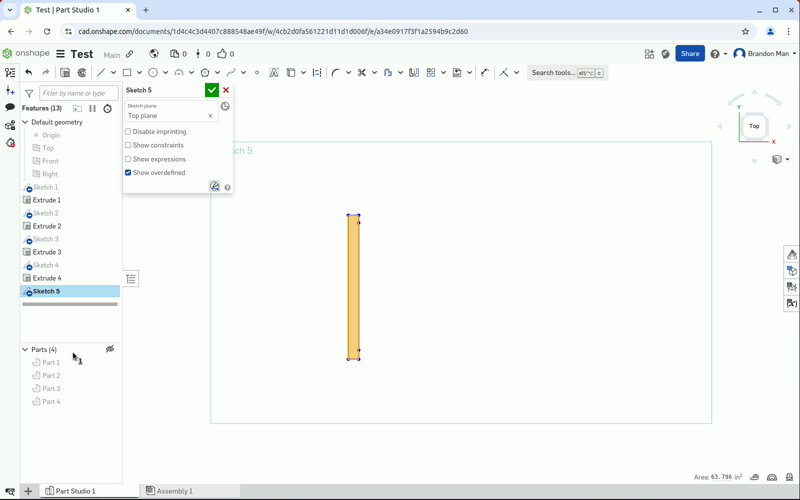
key(shift+y)
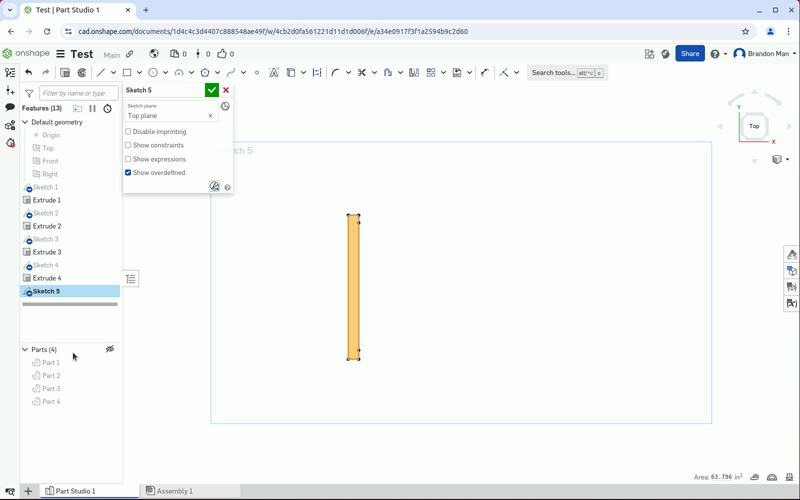
key(shift+e)
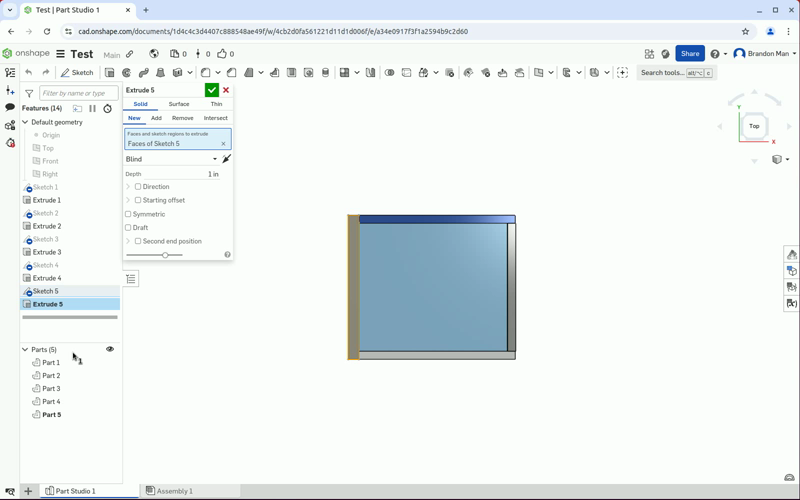
mouse_move(143, 106)
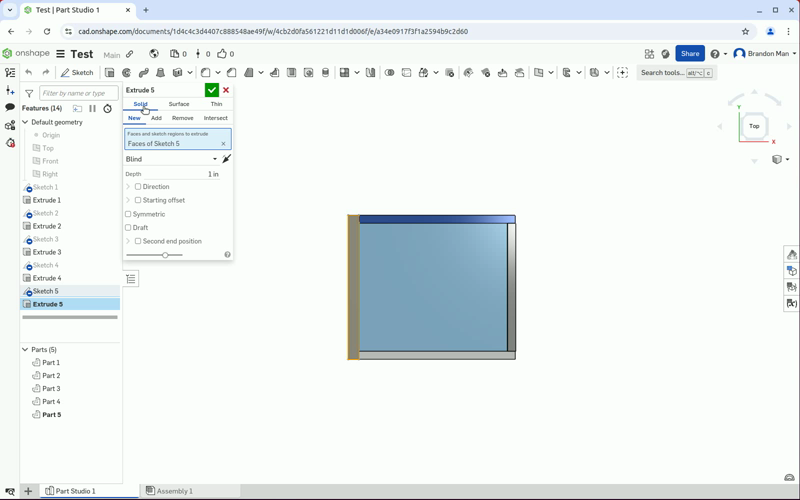
click(143, 106)
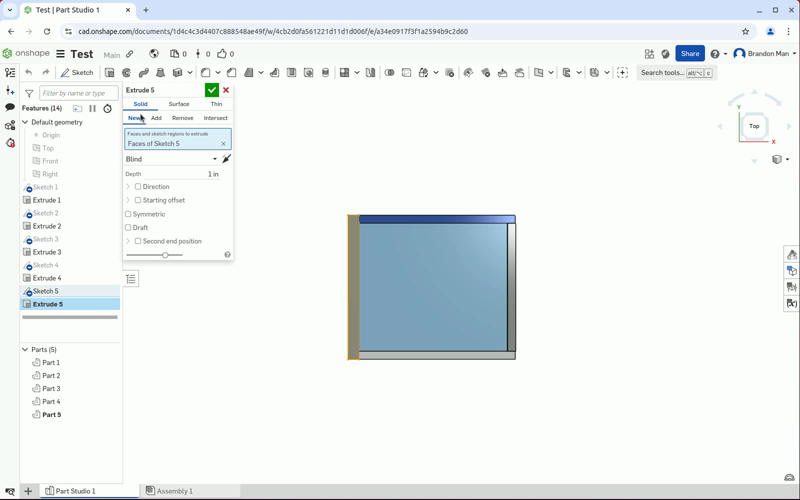
mouse_move(137, 120)
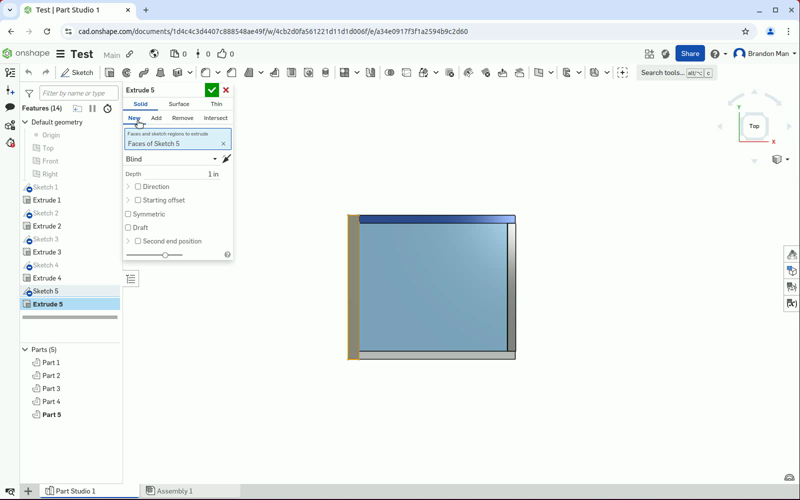
click(137, 120)
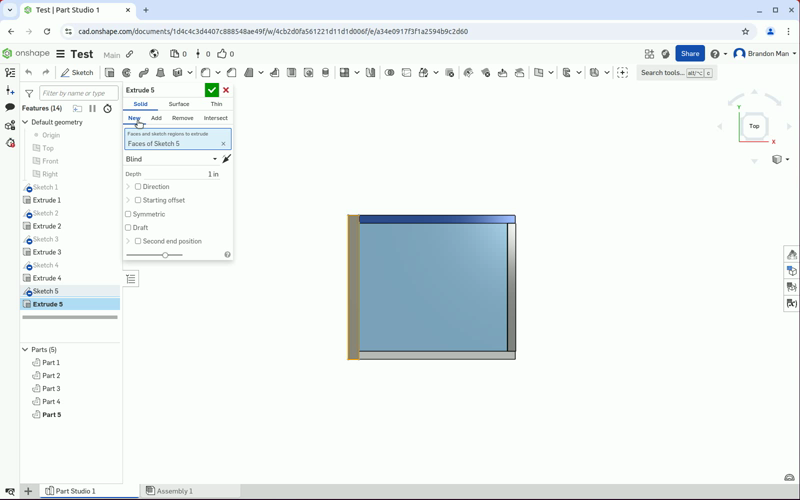
key(tab, 4)
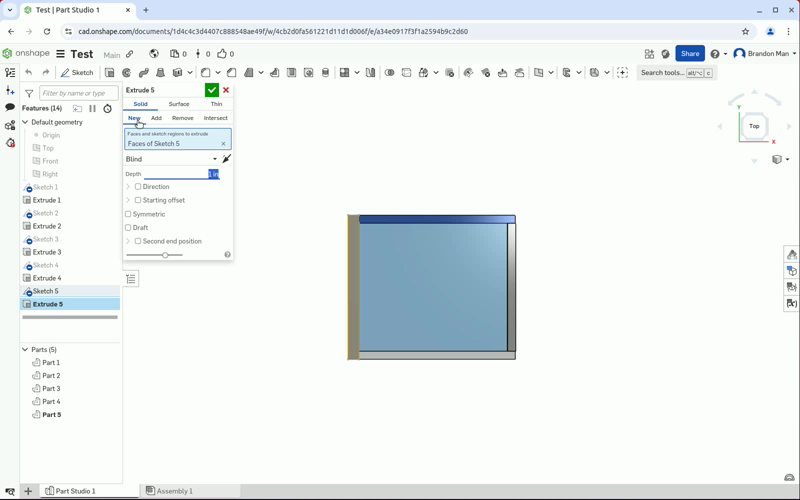
text(18.775)
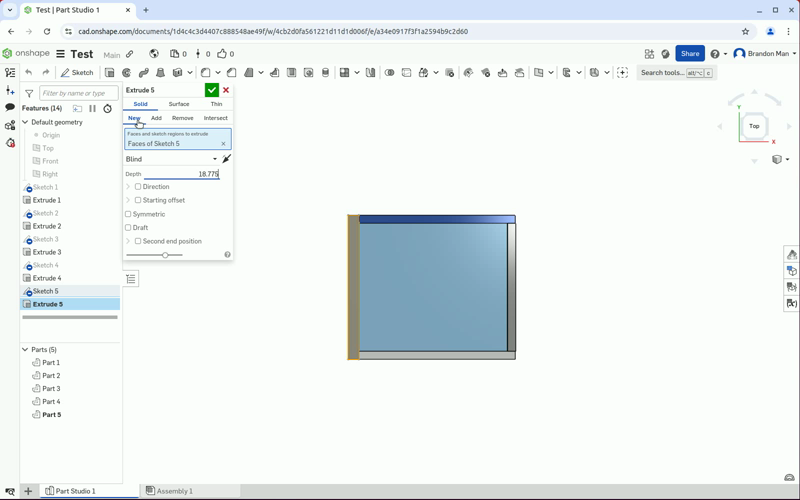
key(enter)
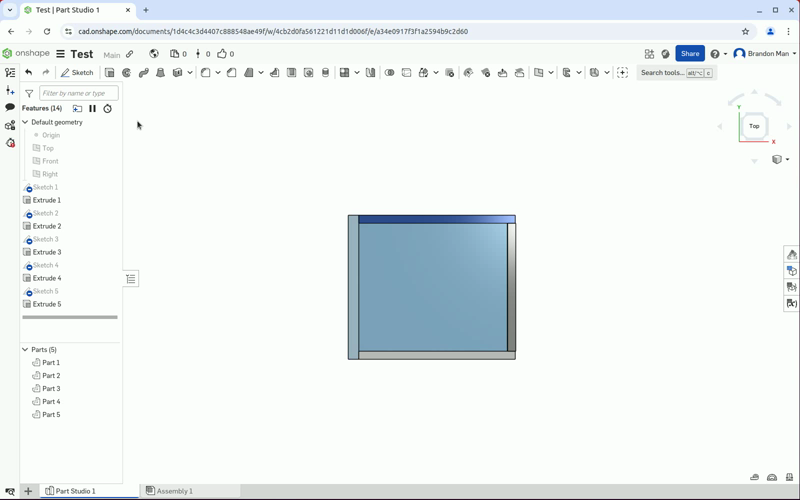
key(shift+h)
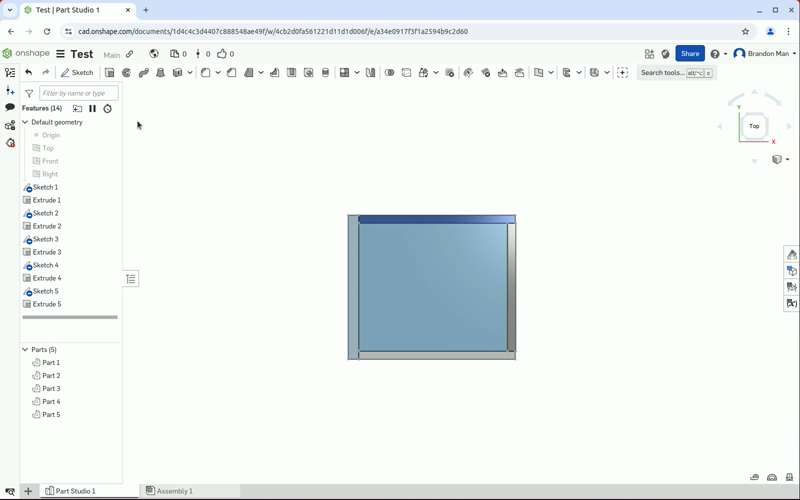
key(shift+h)
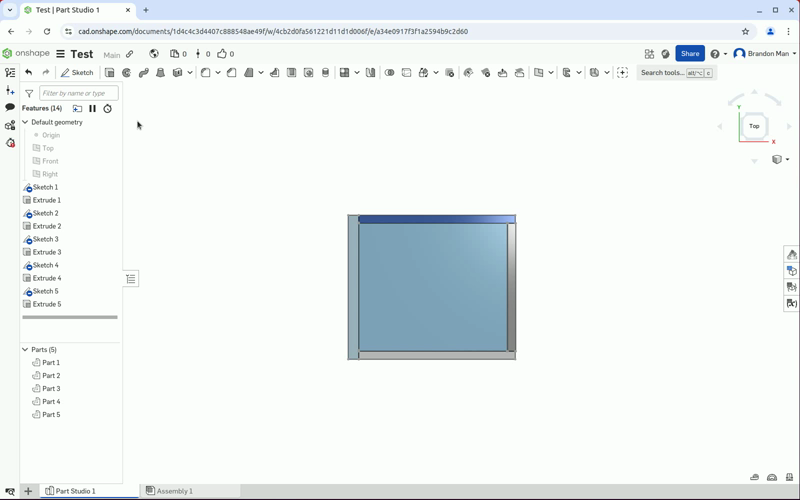
key(shift+7)
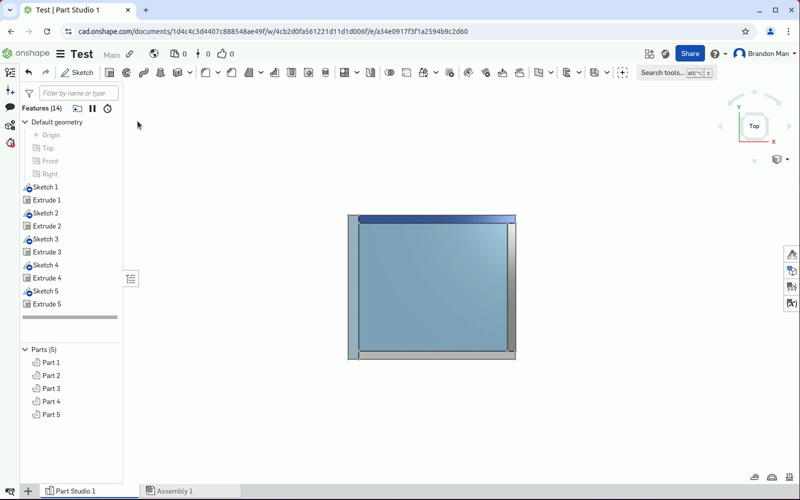
key(up, 3)
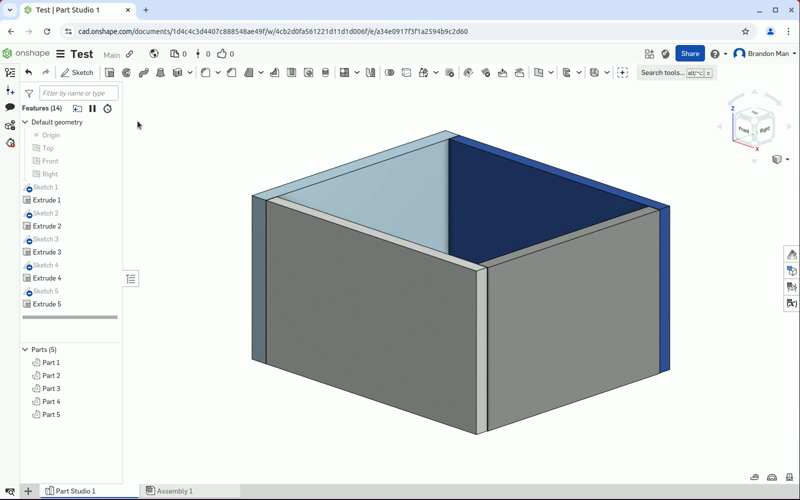
key(left, 3)
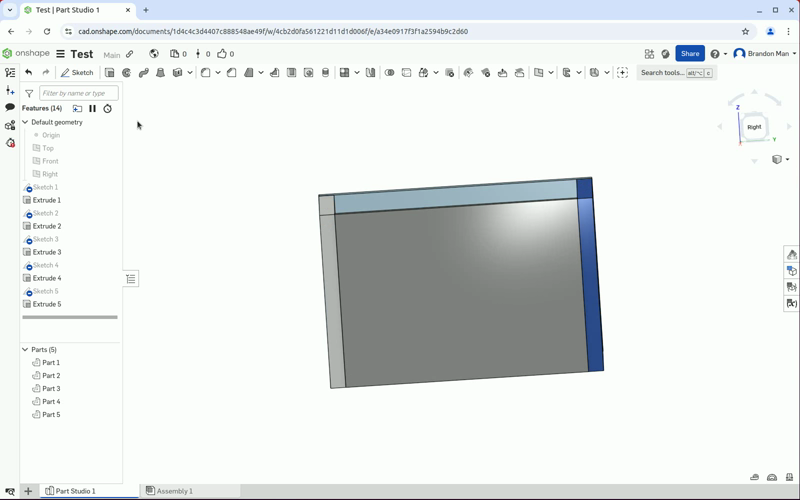
key(right, 3)
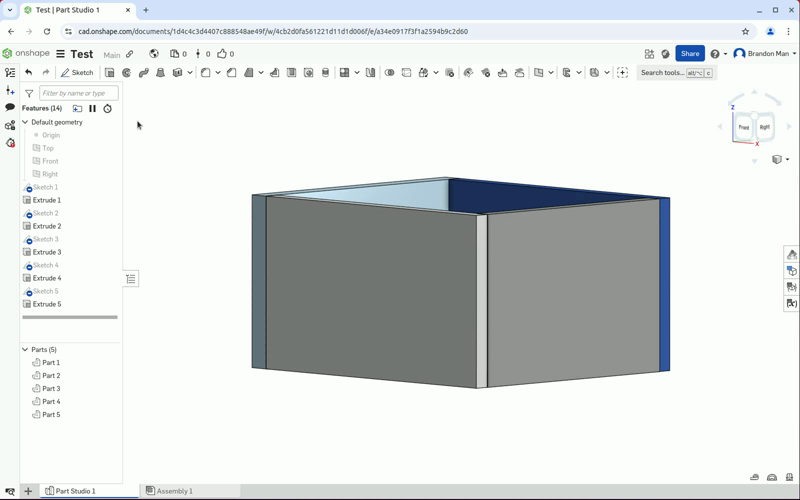
key(down, 3)
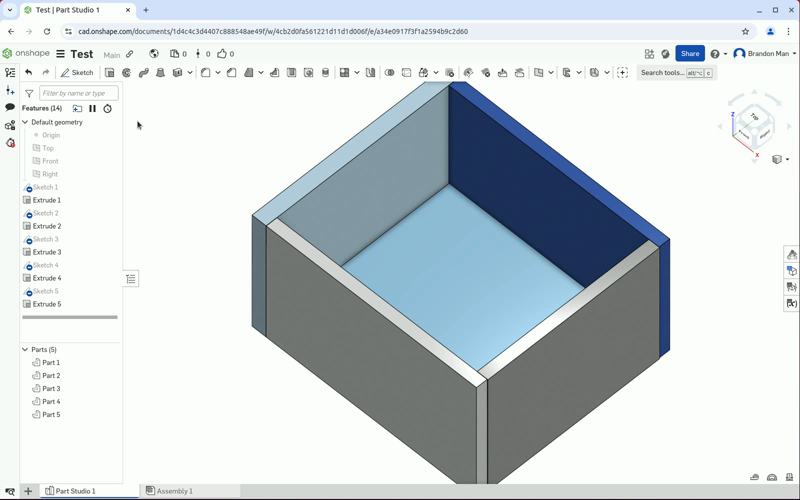
mouse_move(73, 189)
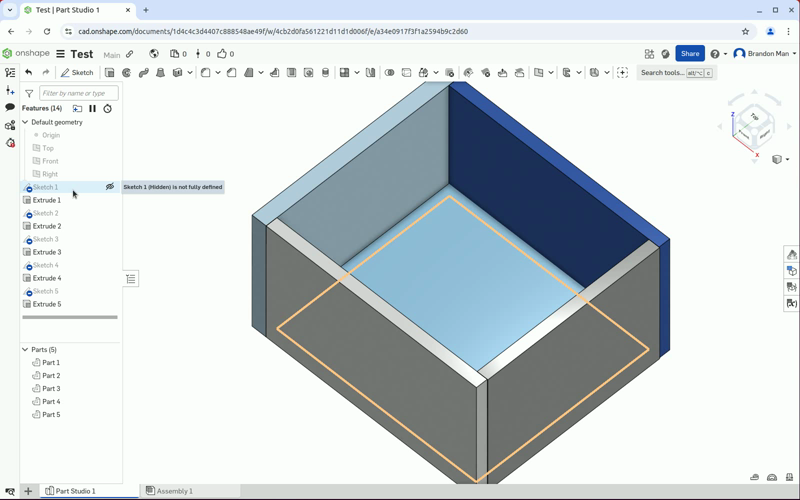
click(73, 189)